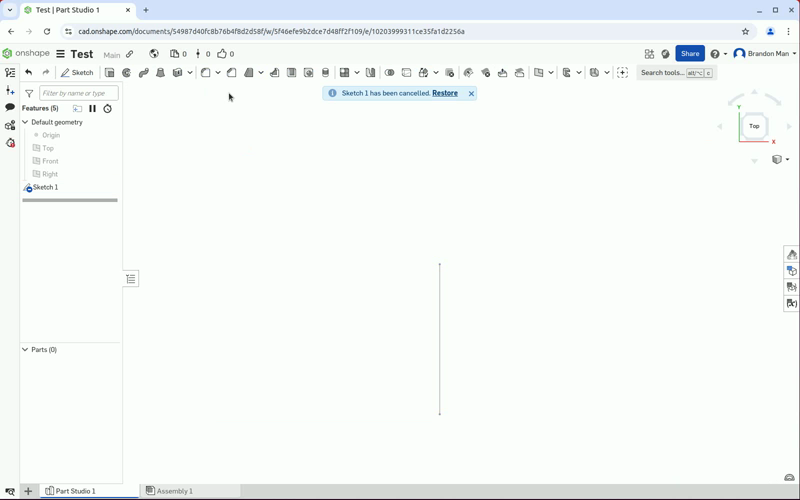
key(shift+h)
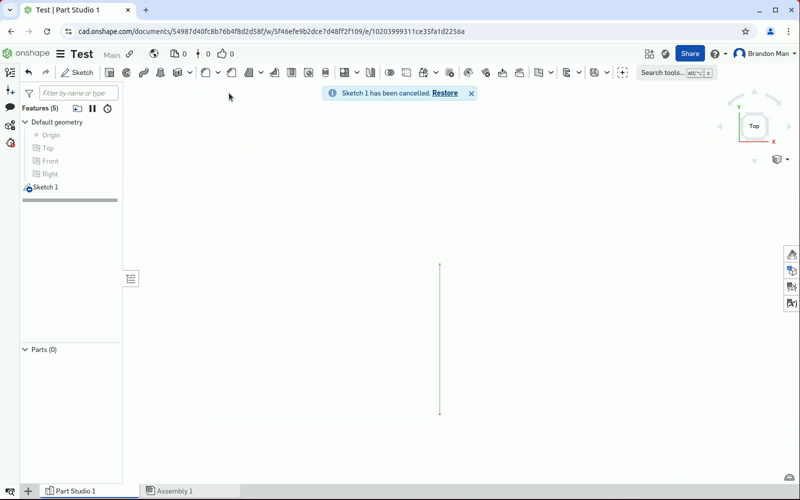
key(shift+s)
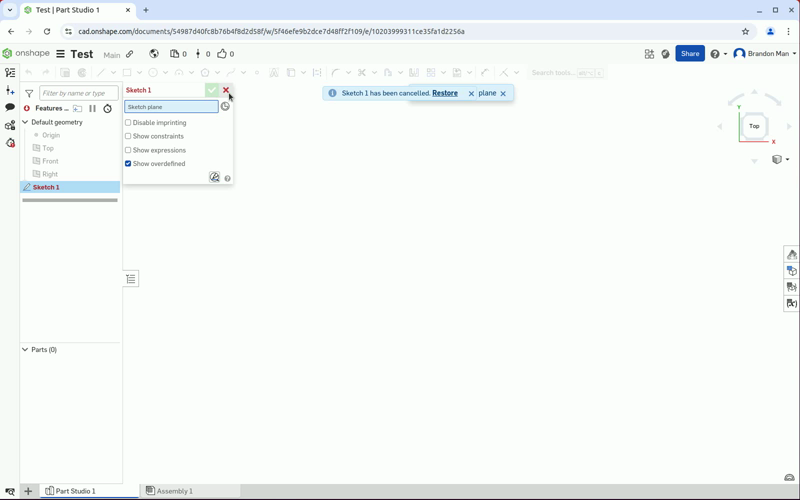
mouse_move(73, 150)
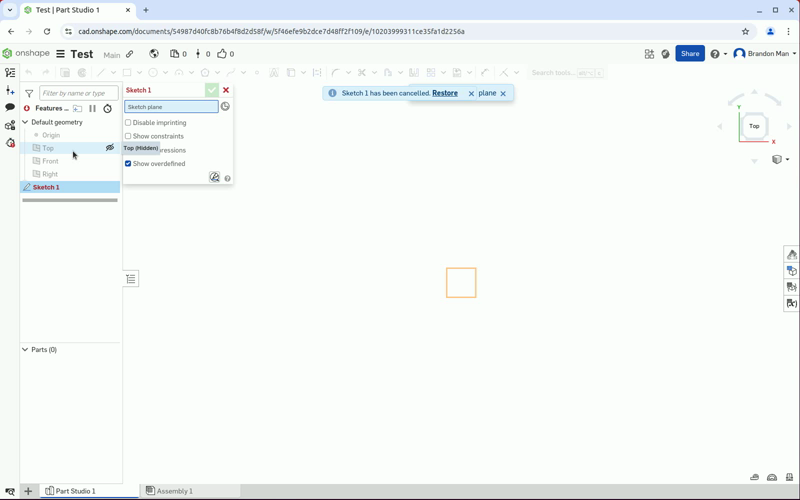
click(73, 150)
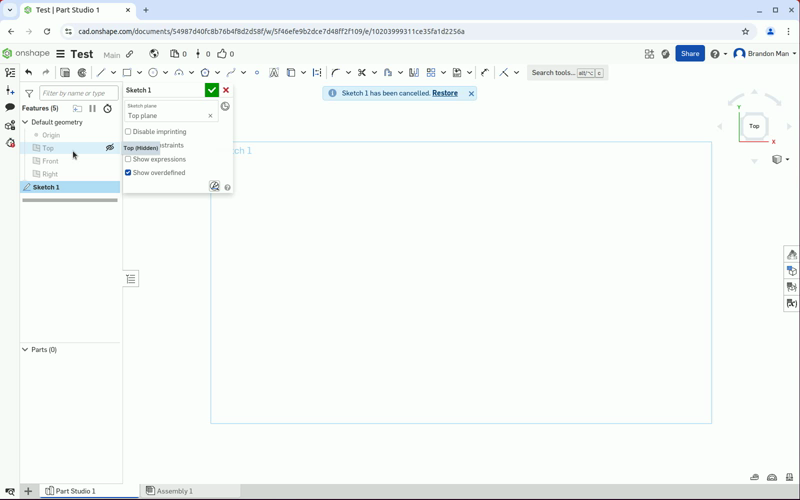
mouse_move(73, 352)
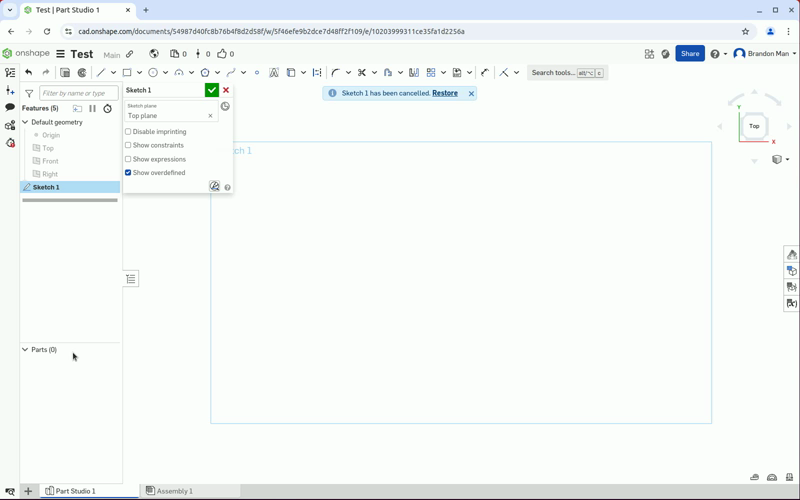
key(y)
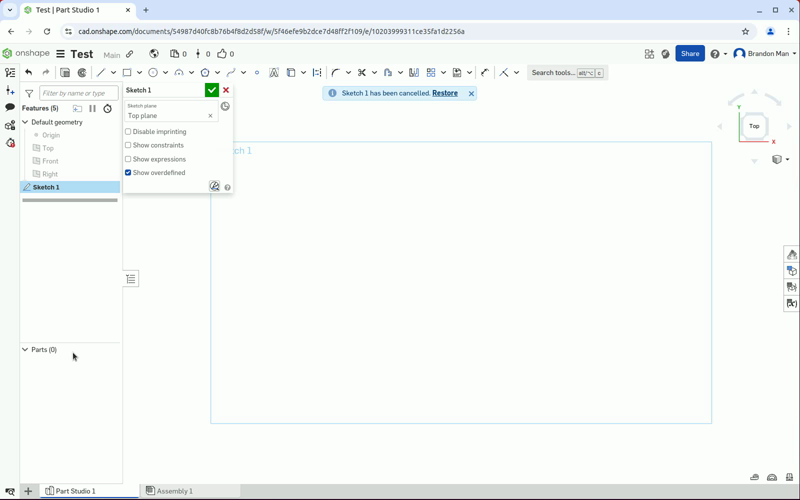
key(l)
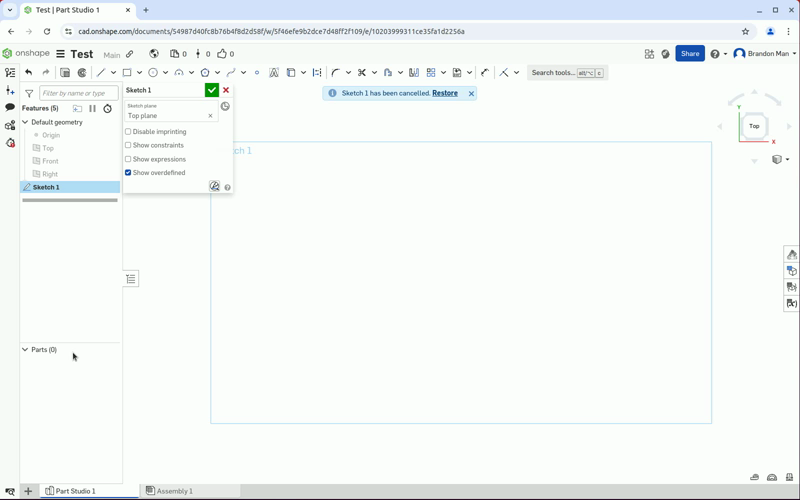
key_down(shift)
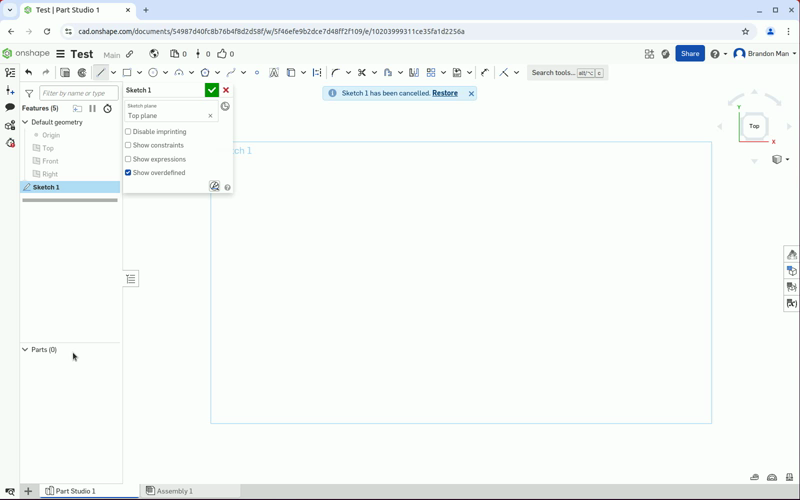
mouse_move(460, 282)
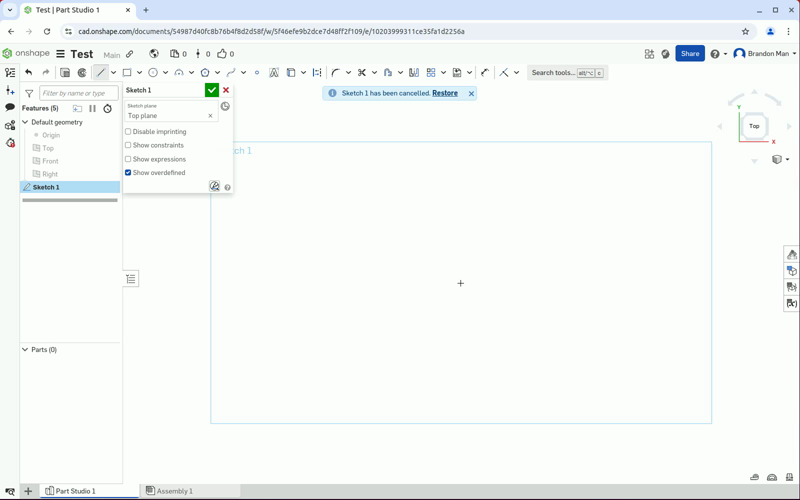
click(460, 282)
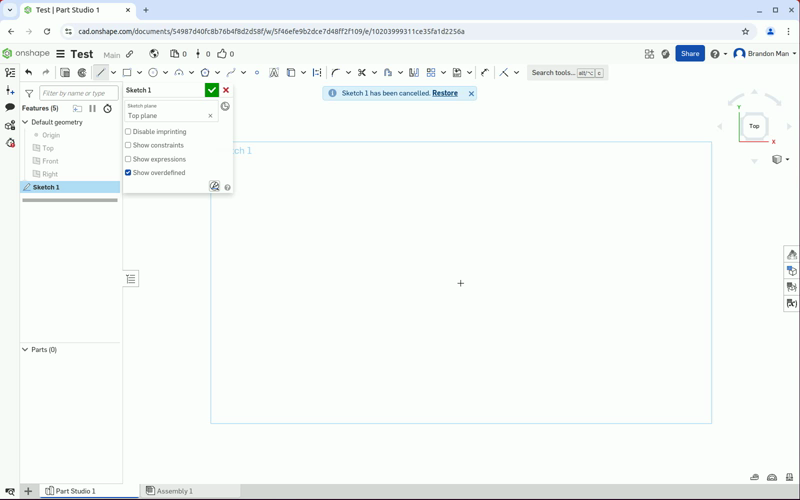
key_up(shift)
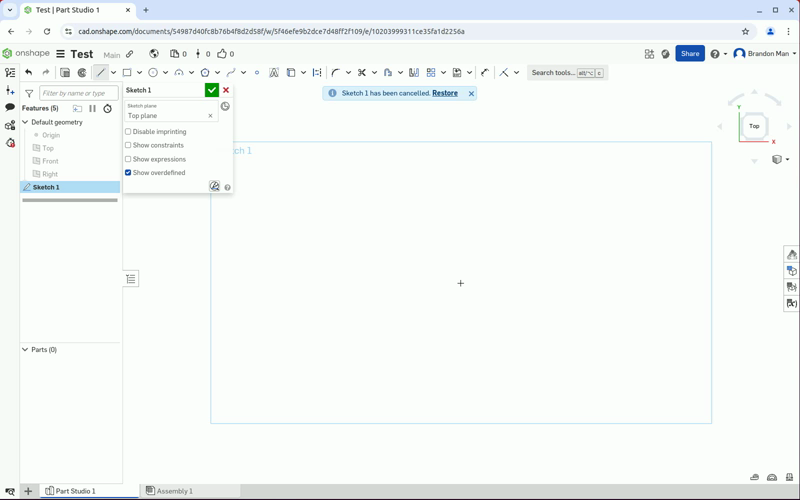
key_down(shift)
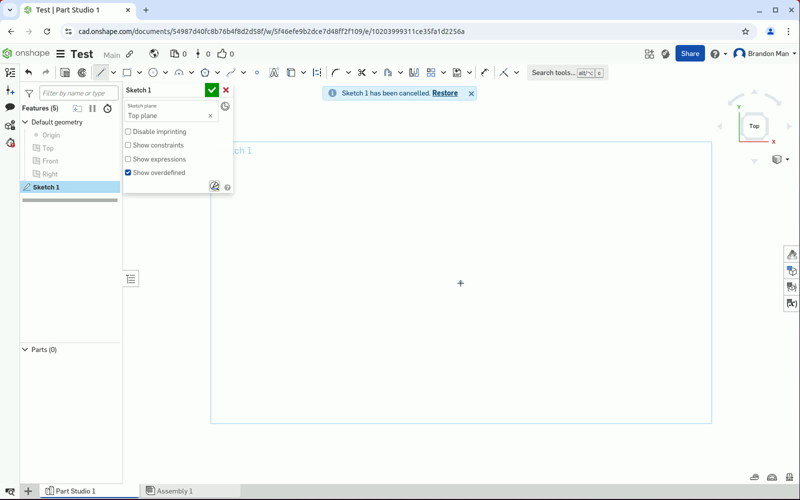
mouse_move(490, 282)
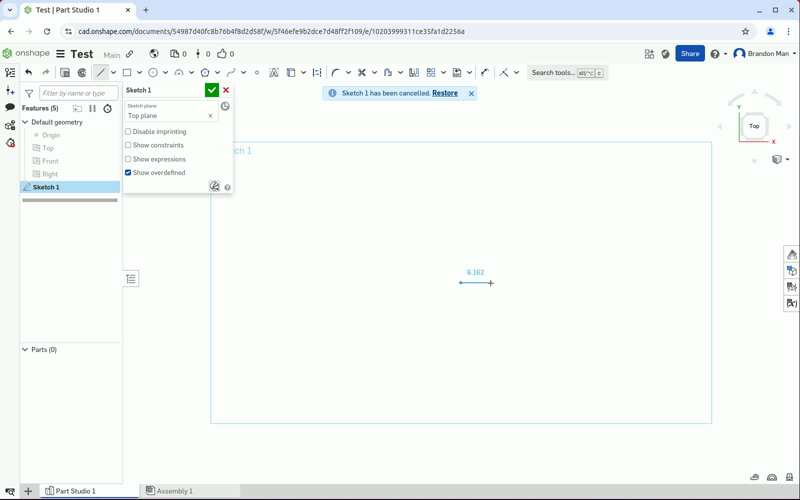
mouse_move(476, 282)
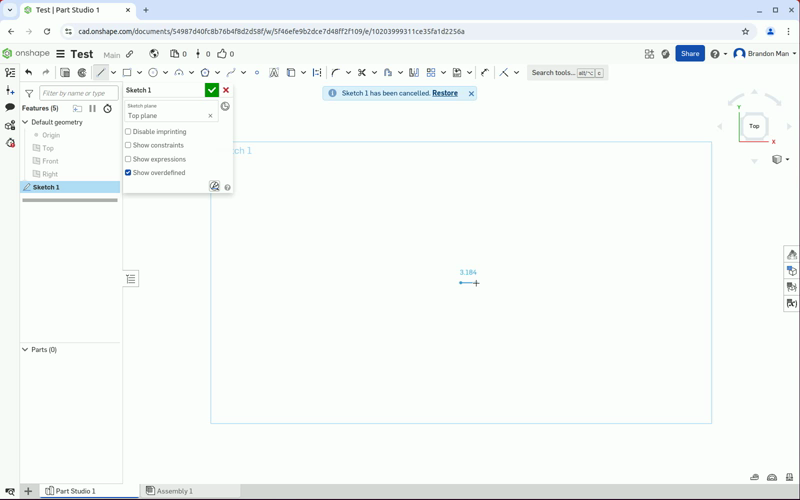
click(476, 282)
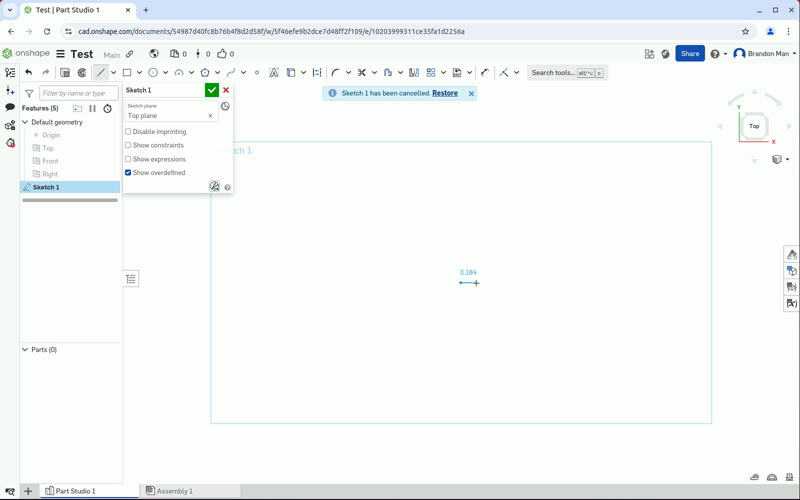
key_up(shift)
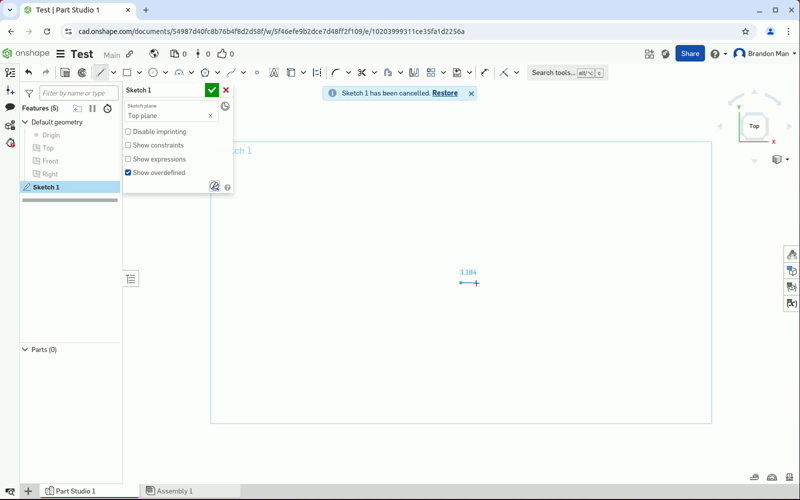
key_down(shift)
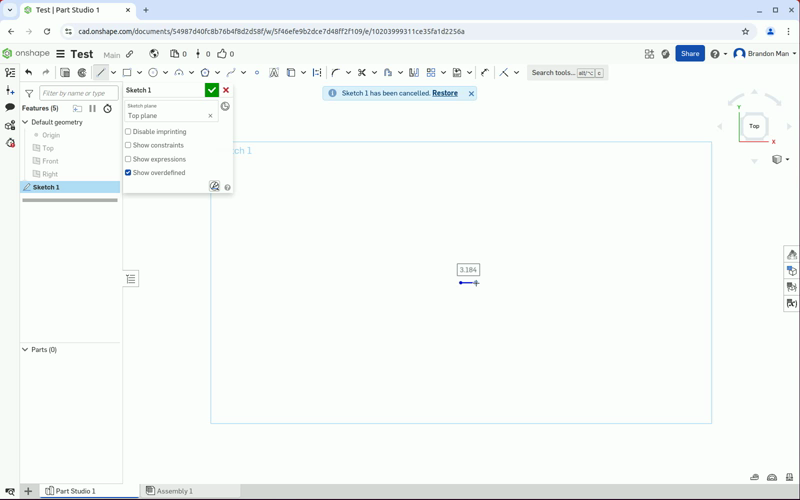
mouse_move(476, 201)
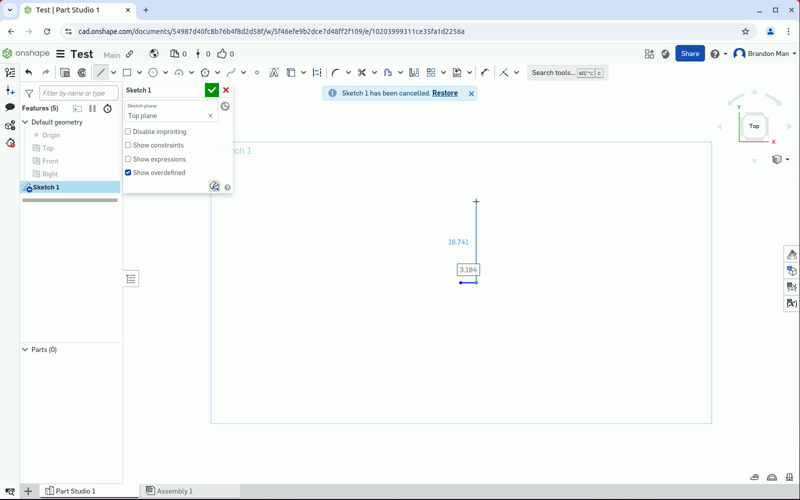
click(476, 201)
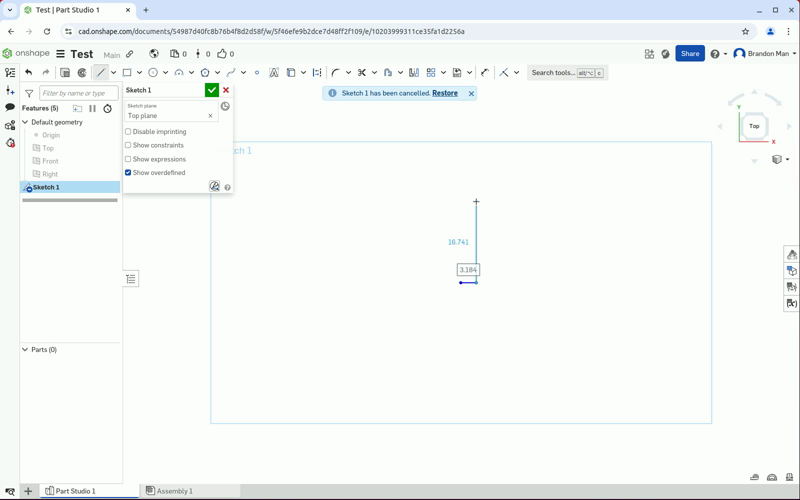
key_up(shift)
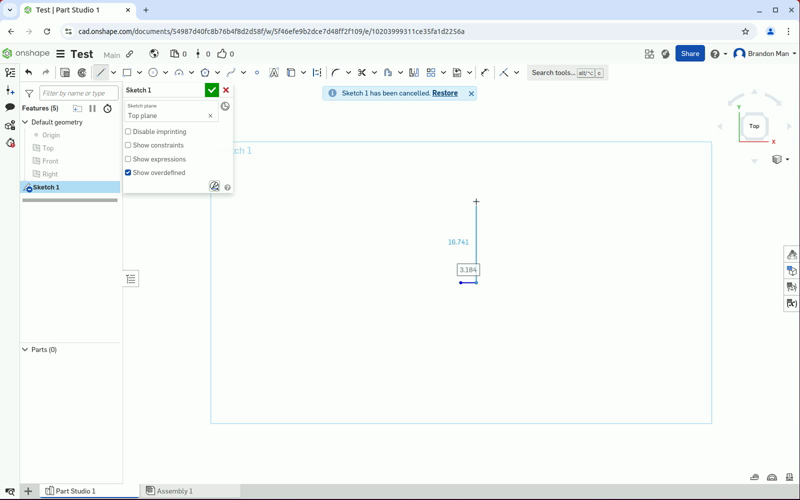
key_down(shift)
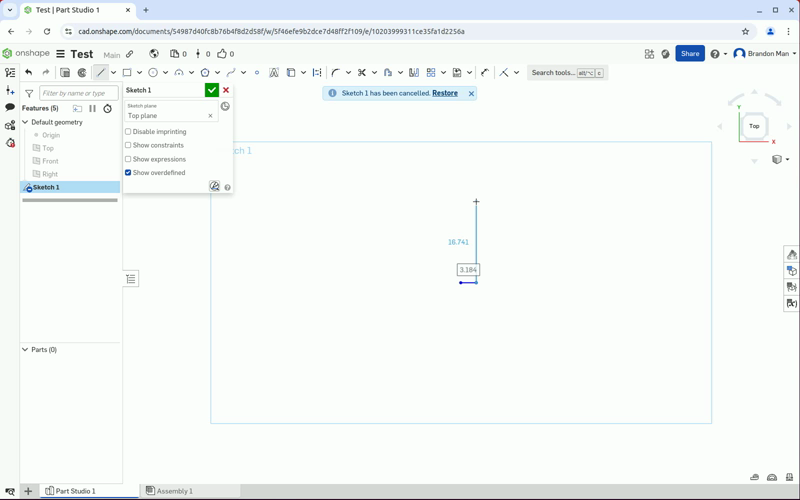
mouse_move(506, 201)
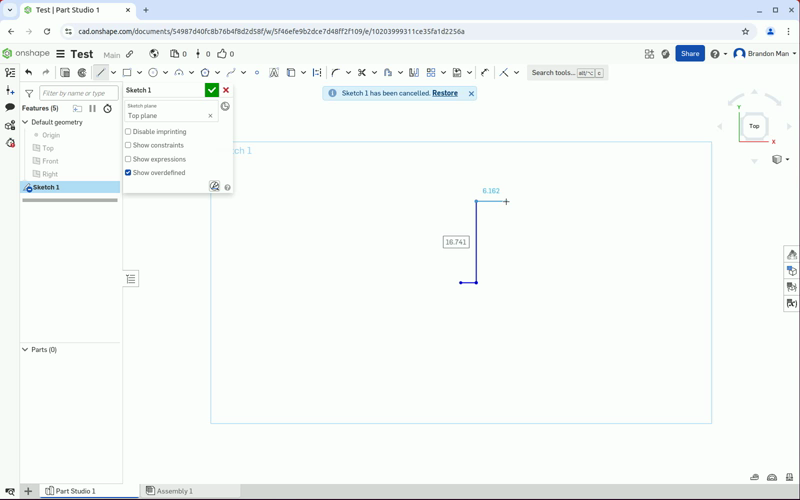
mouse_move(488, 201)
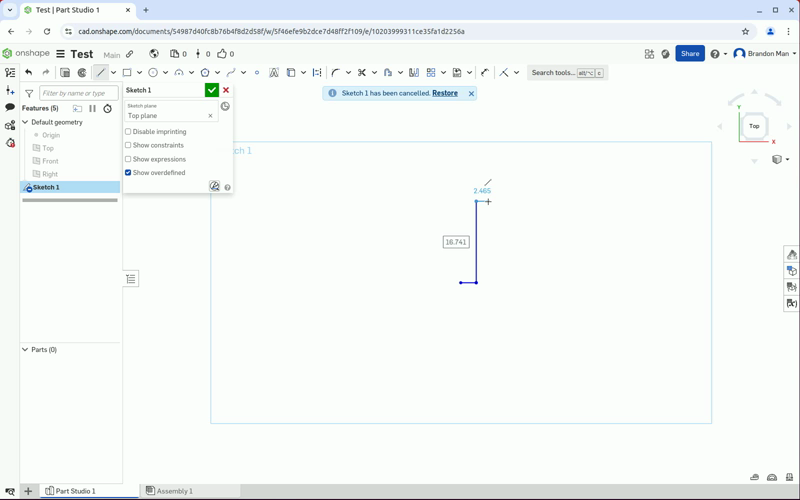
click(488, 201)
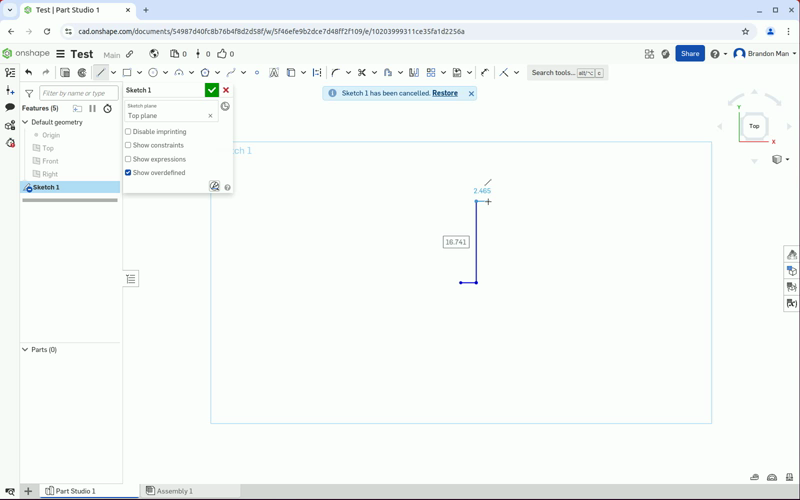
key_up(shift)
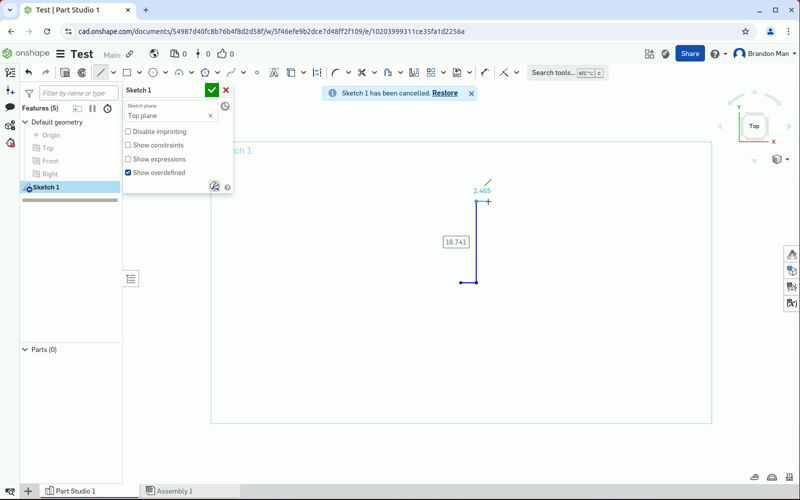
key(esc)
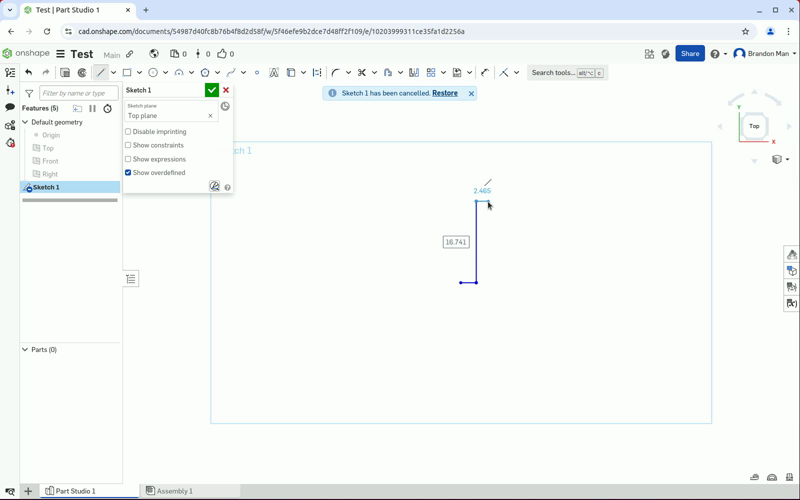
key(a)
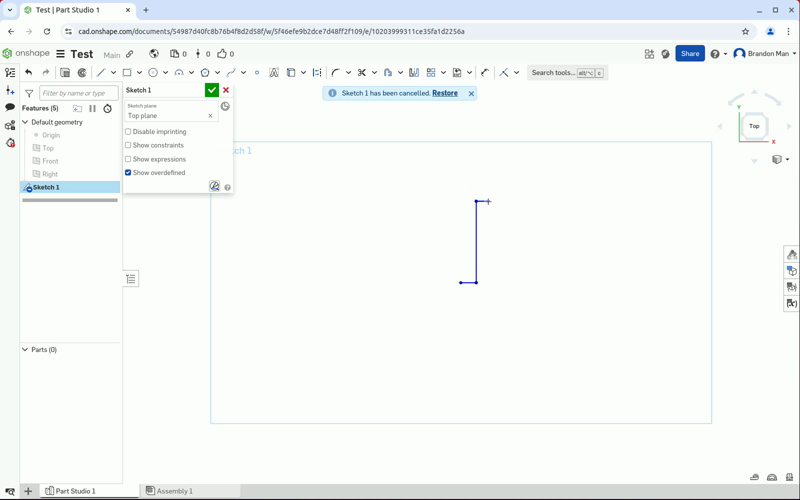
mouse_move(488, 201)
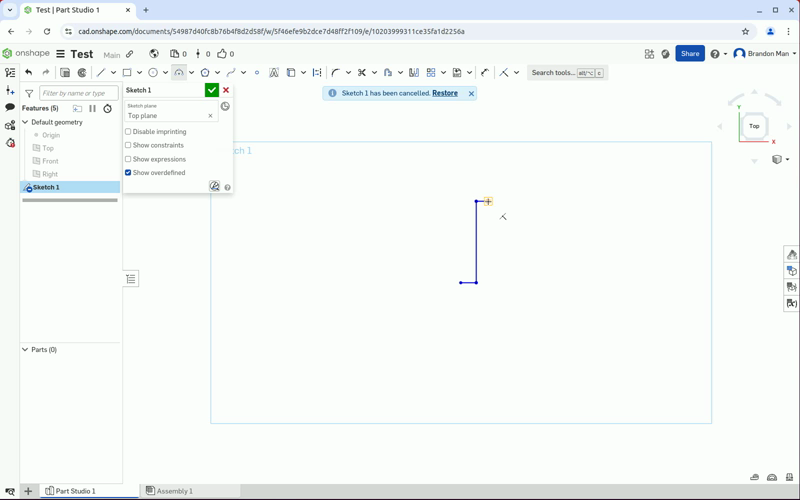
click(488, 201)
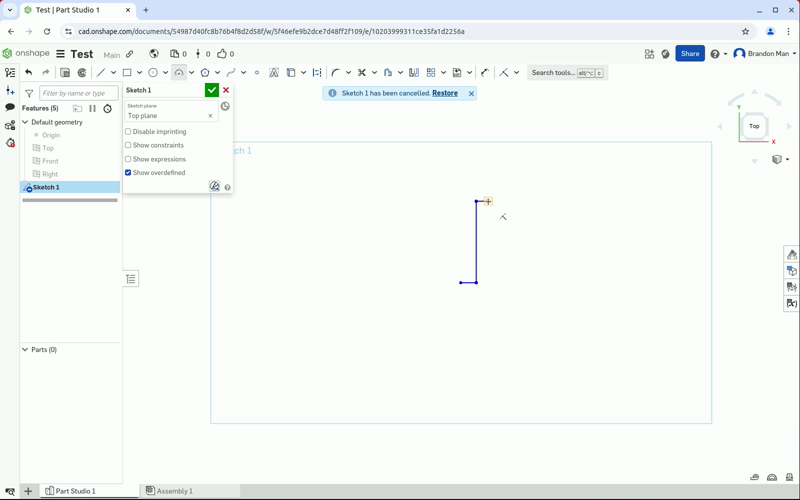
key_down(shift)
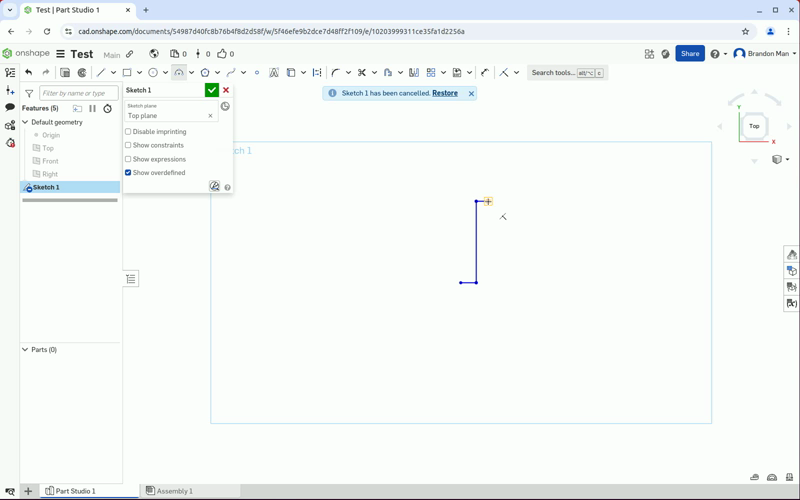
mouse_move(490, 195)
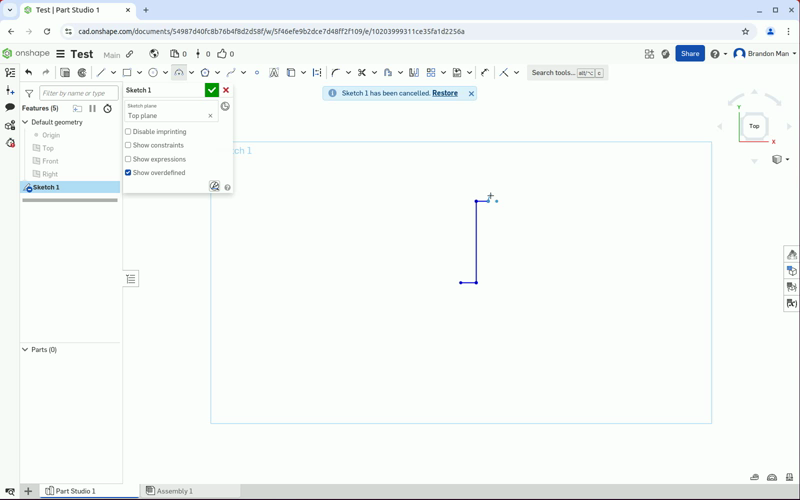
scroll(6)
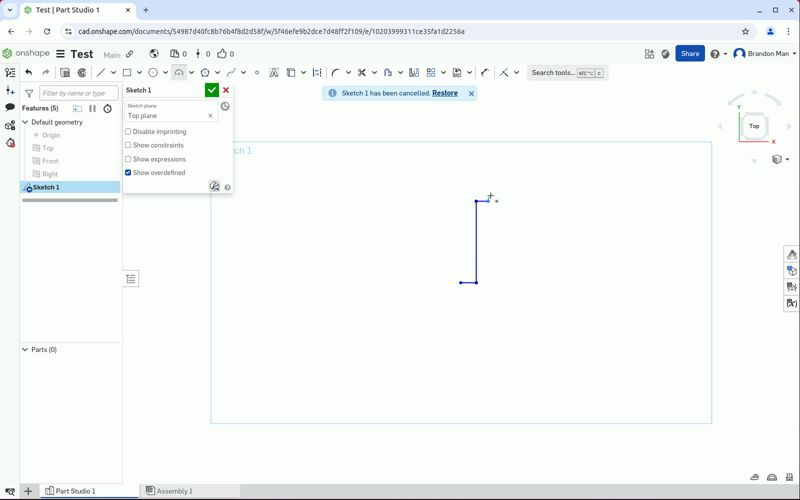
scroll(6)
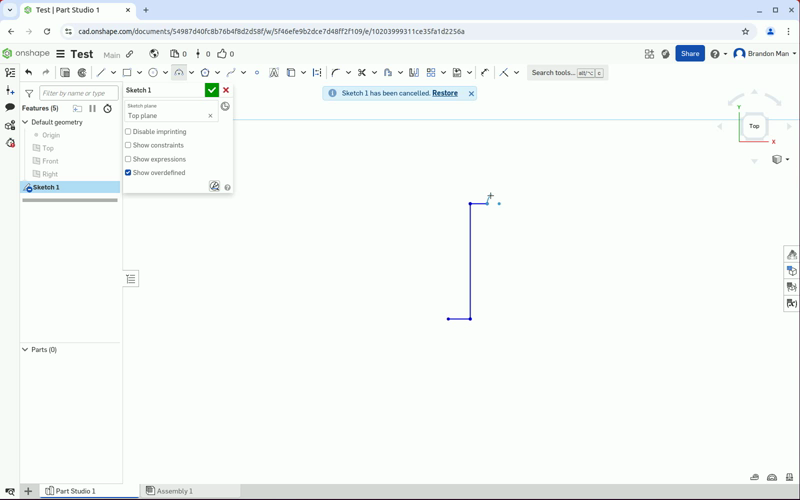
scroll(6)
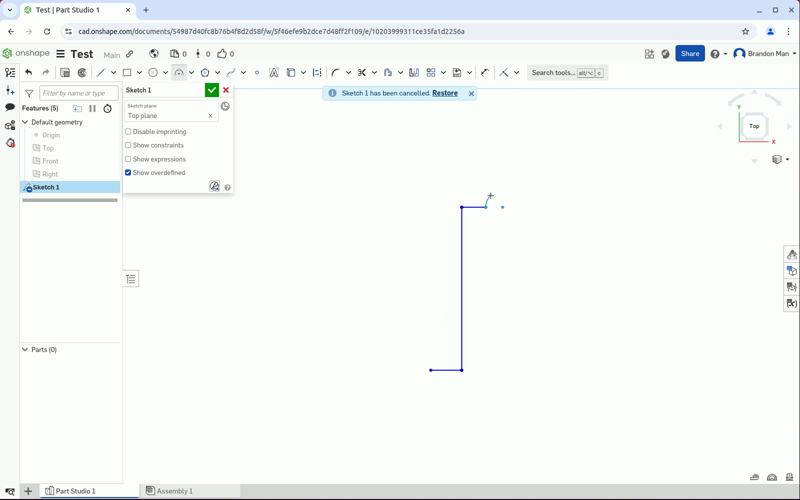
scroll(6)
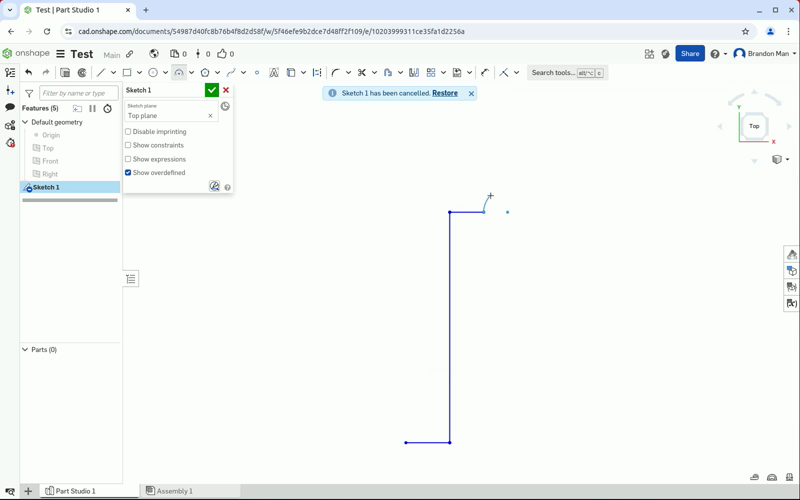
scroll(6)
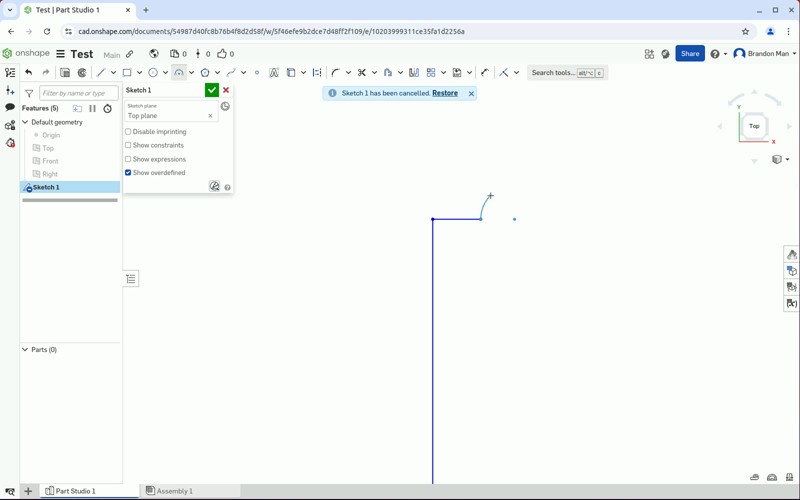
scroll(6)
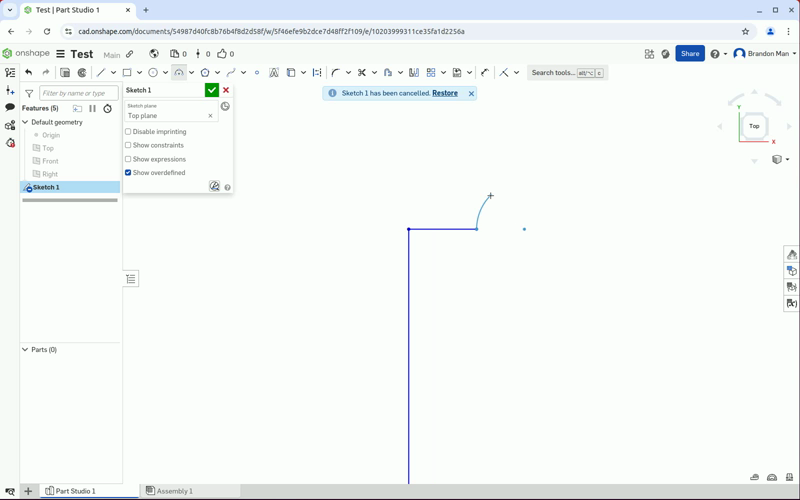
scroll(6)
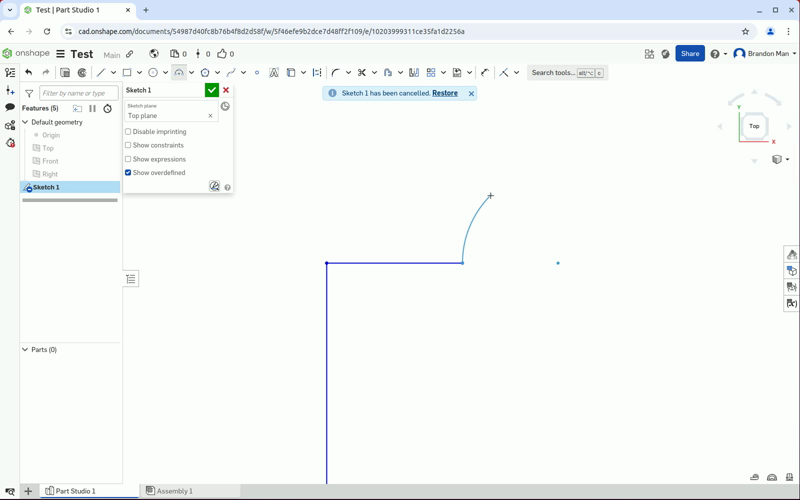
click(490, 195)
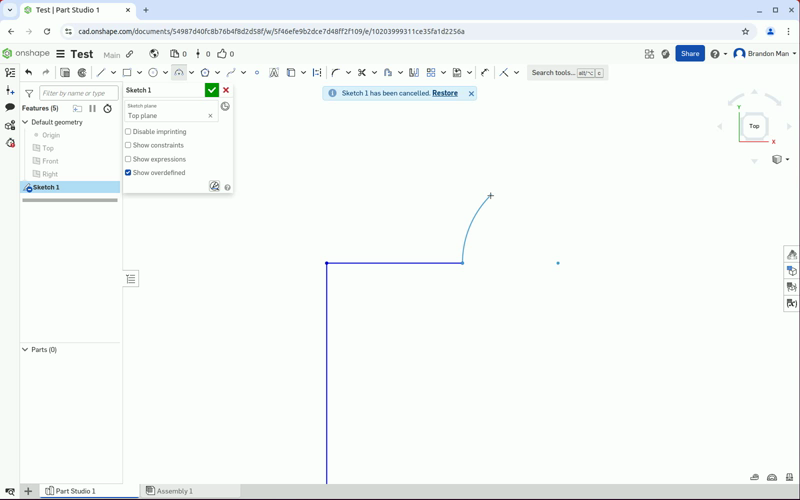
scroll(-6)
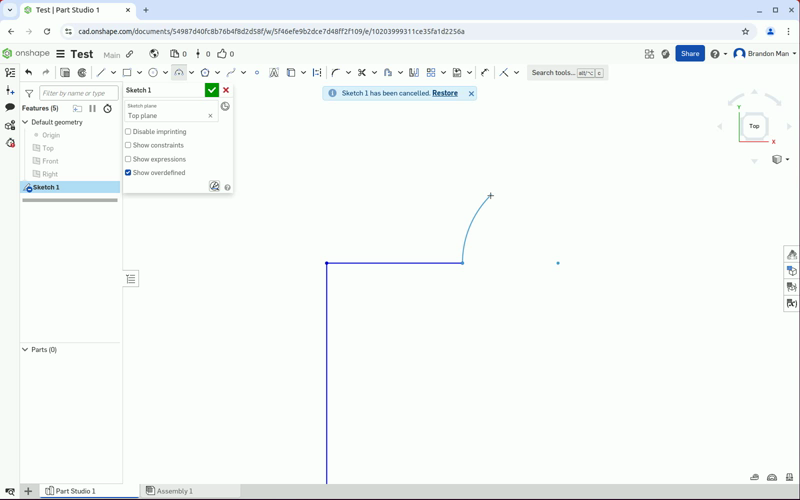
scroll(-6)
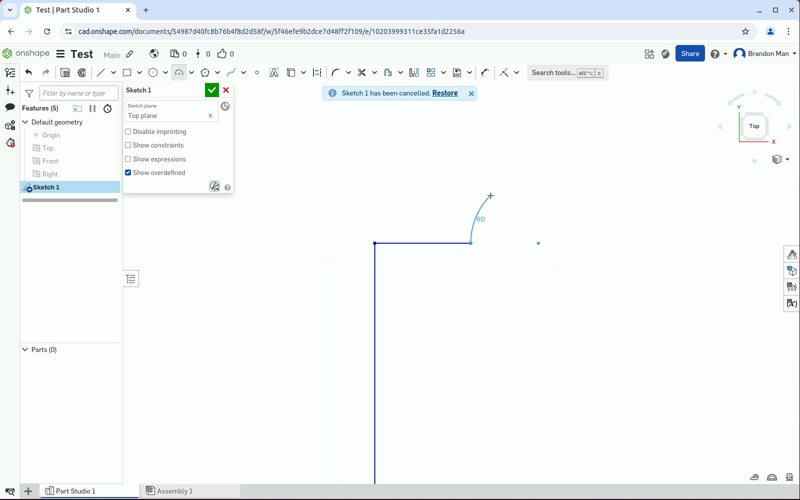
scroll(-6)
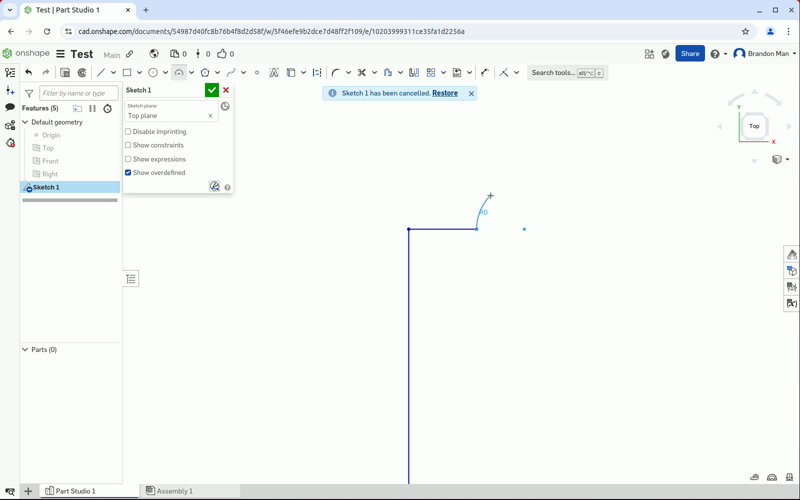
scroll(-6)
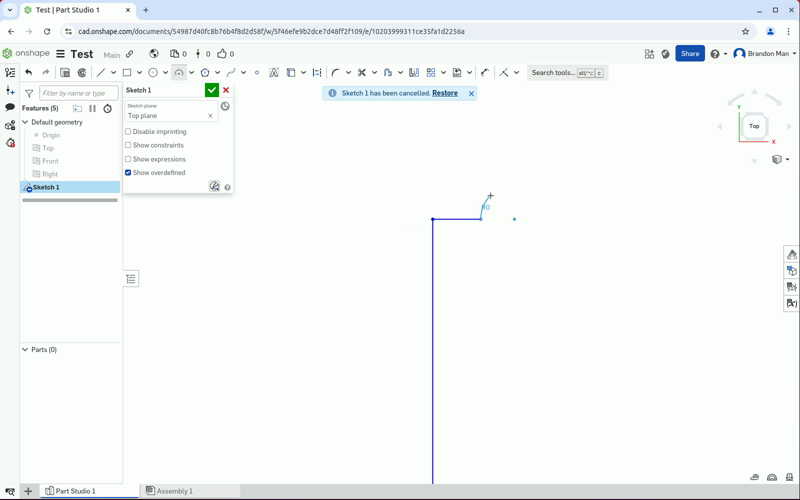
scroll(-6)
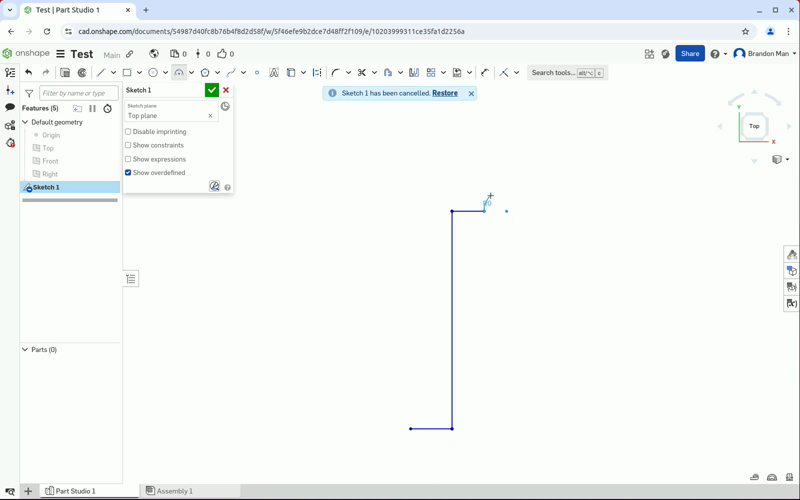
scroll(-6)
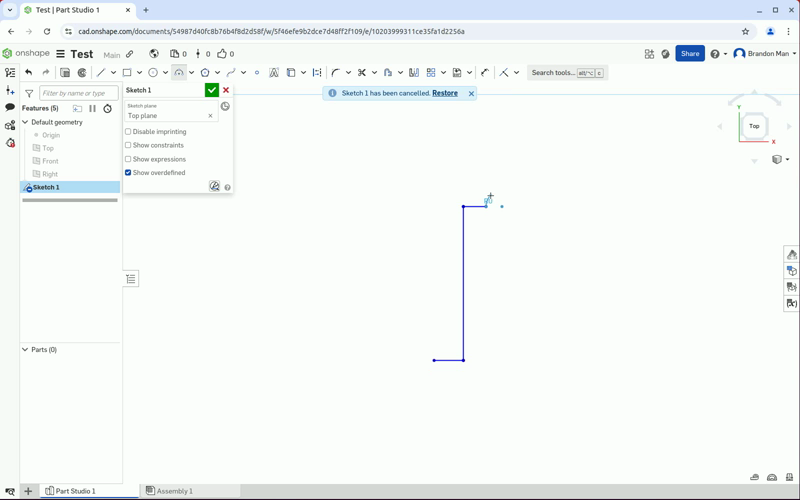
scroll(-6)
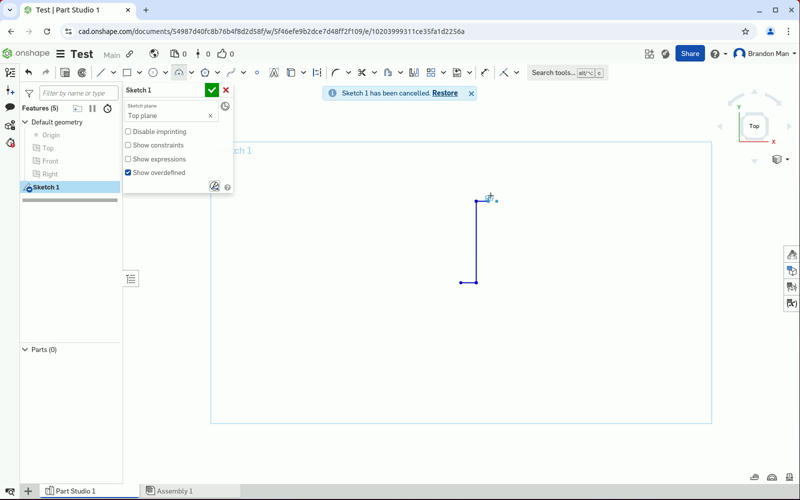
mouse_move(491, 198)
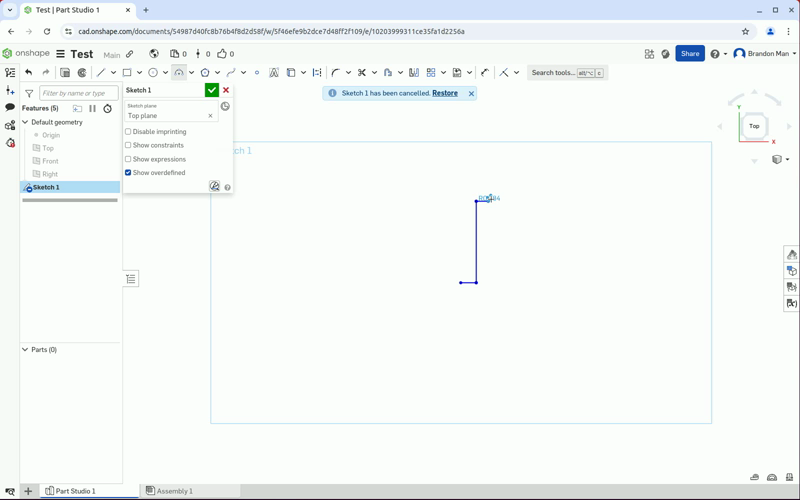
scroll(6)
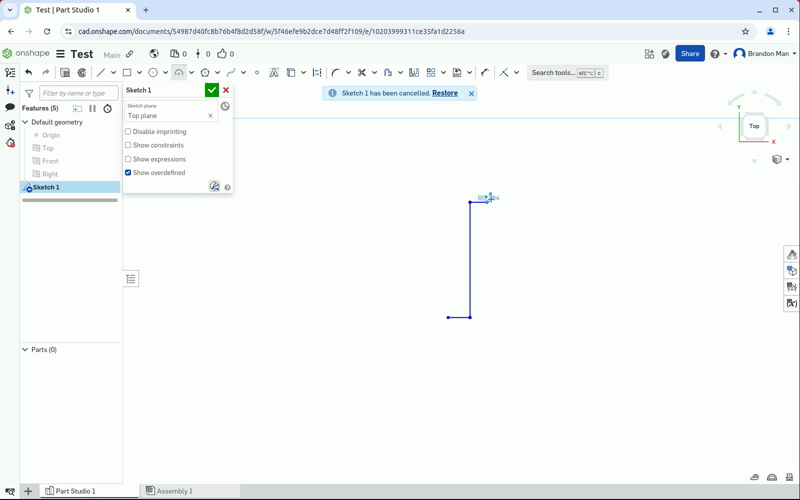
scroll(6)
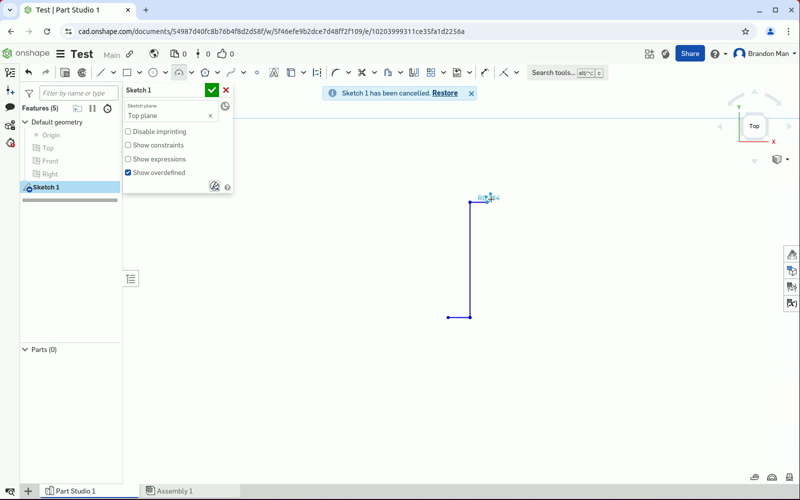
scroll(6)
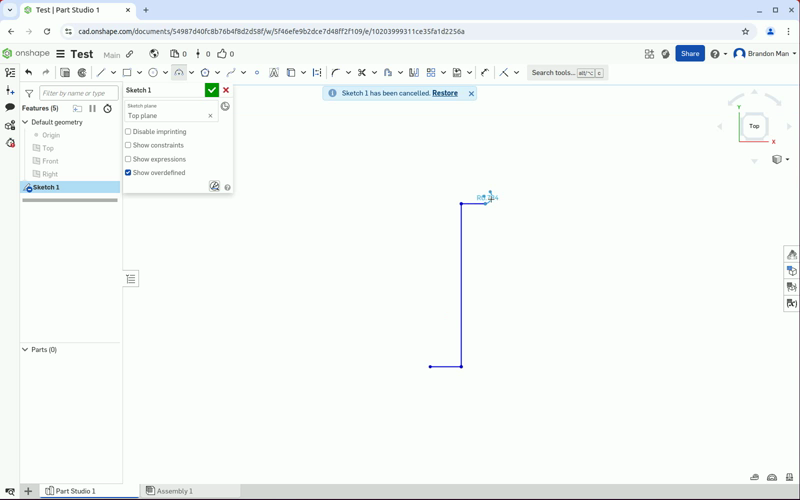
scroll(6)
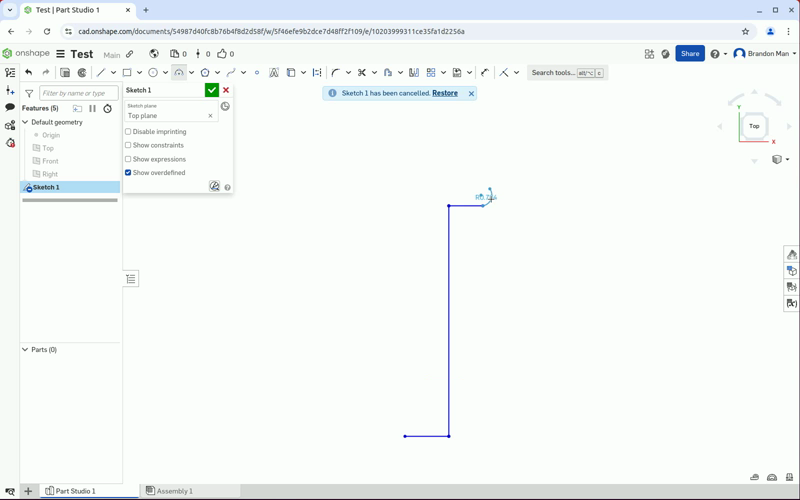
scroll(6)
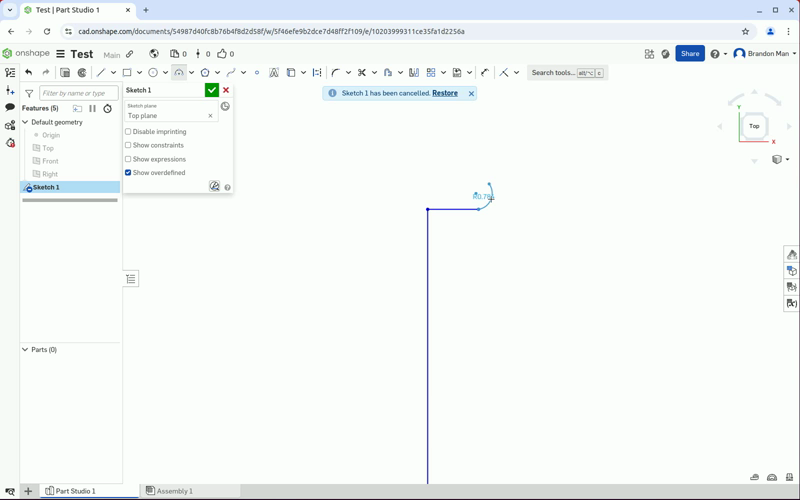
scroll(6)
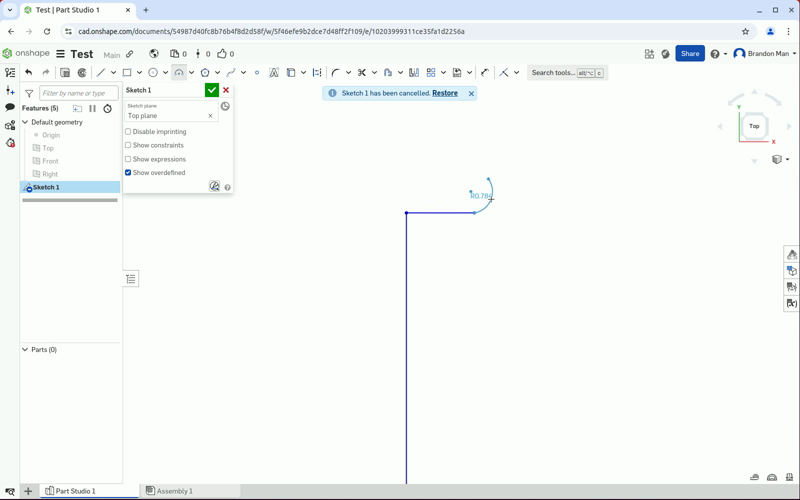
scroll(6)
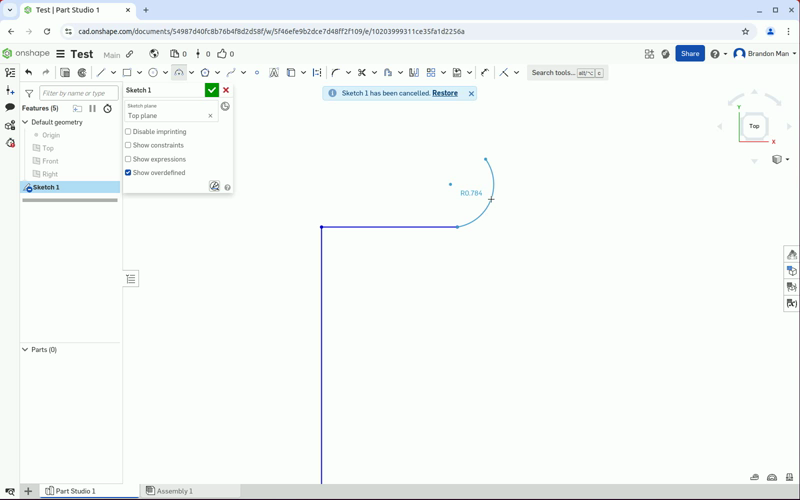
click(491, 198)
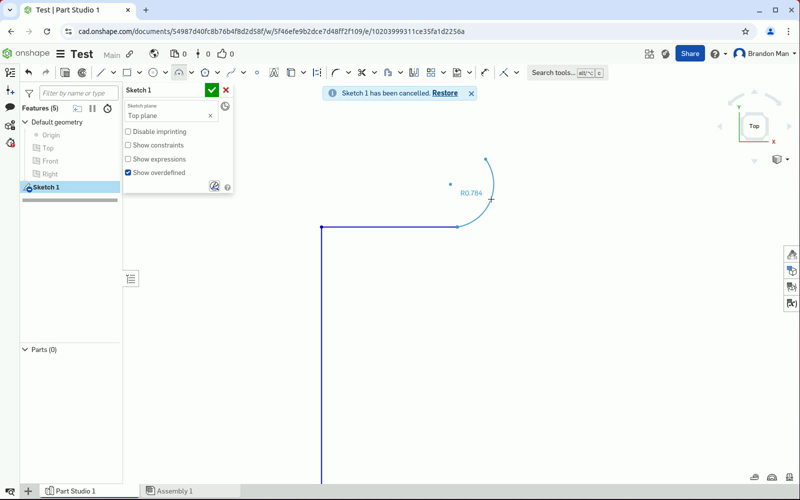
scroll(-6)
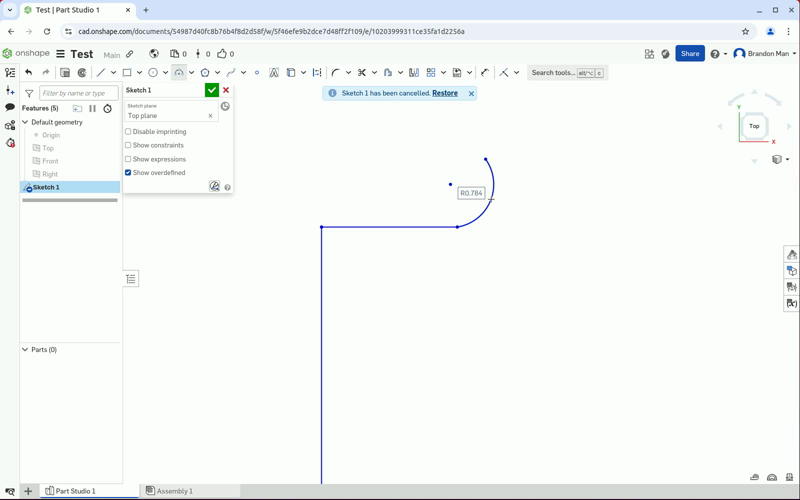
scroll(-6)
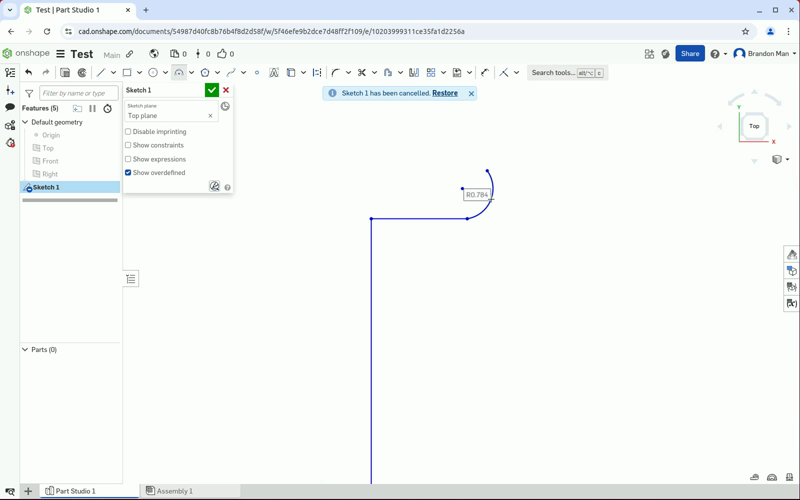
scroll(-6)
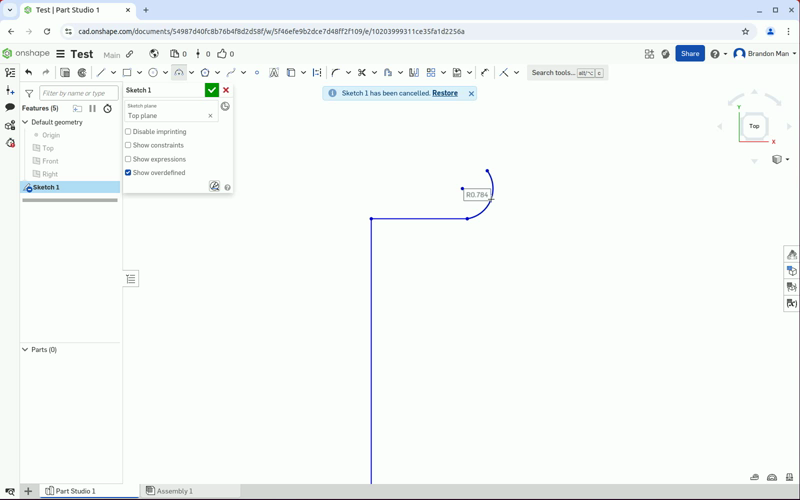
scroll(-6)
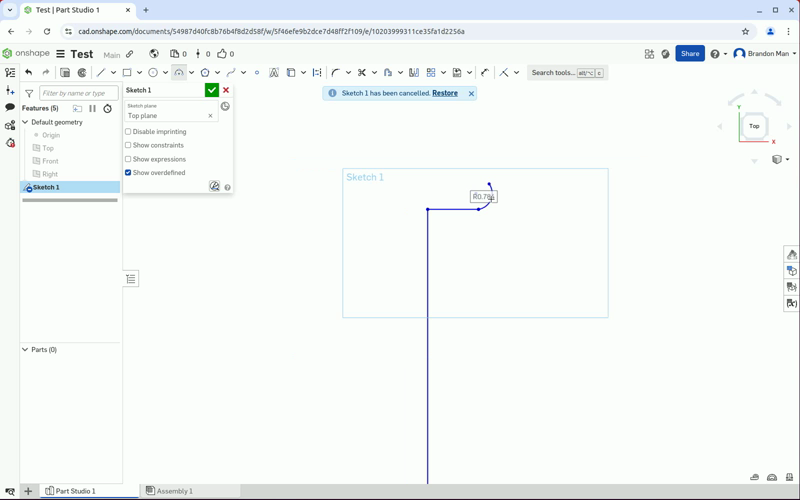
scroll(-6)
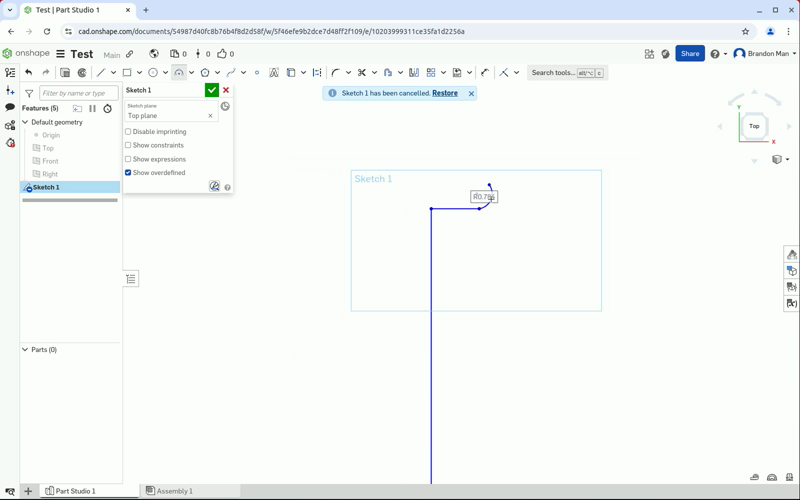
scroll(-6)
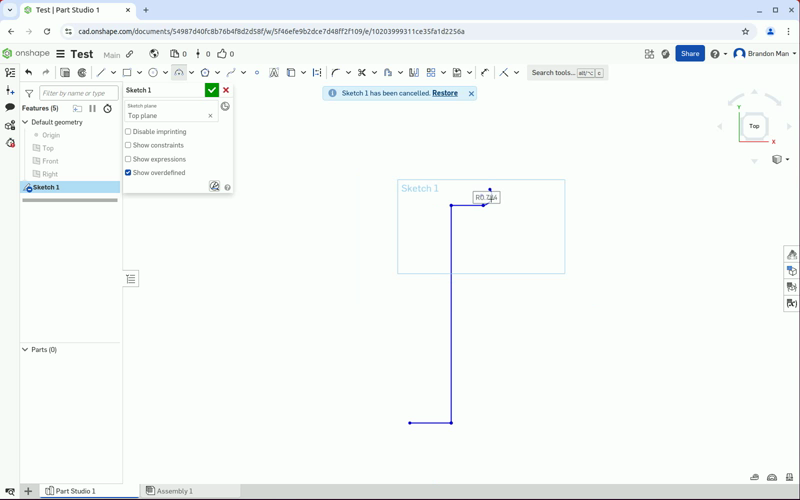
scroll(-6)
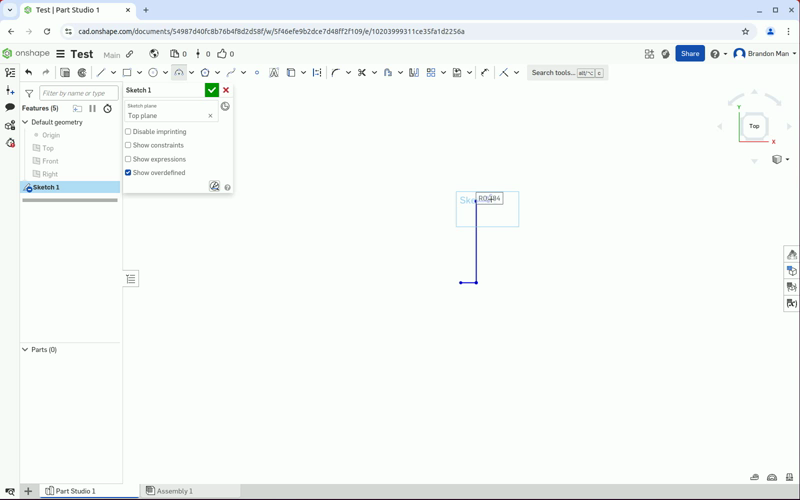
key_up(shift)
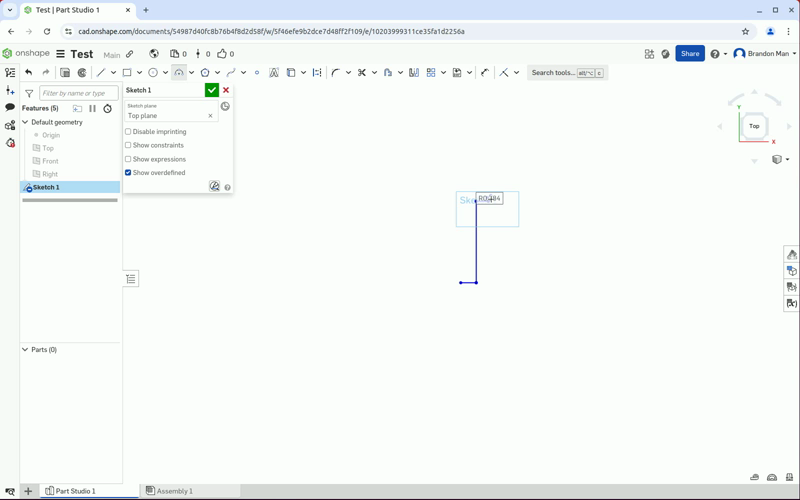
key(esc)
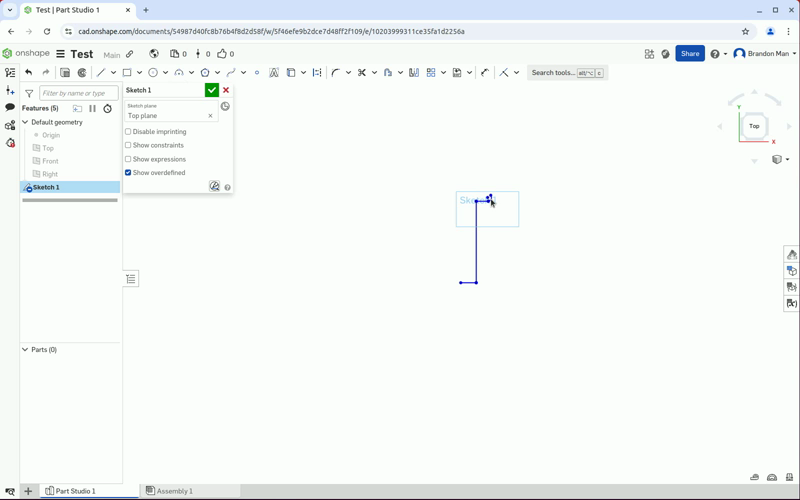
key(l)
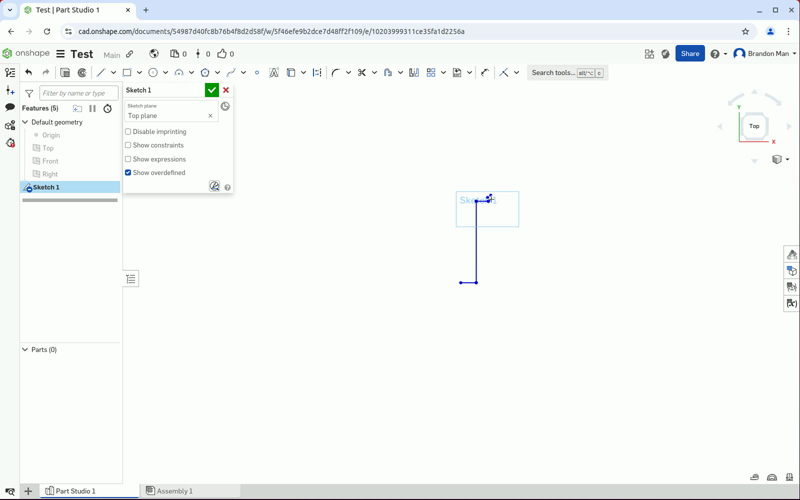
mouse_move(490, 195)
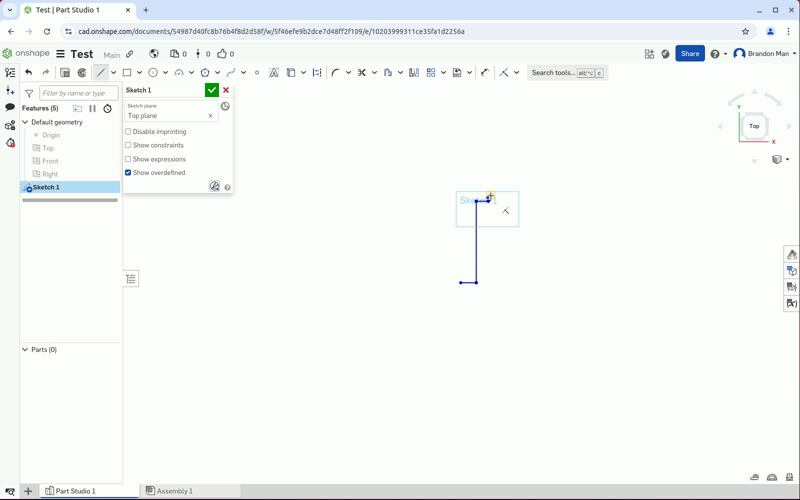
scroll(6)
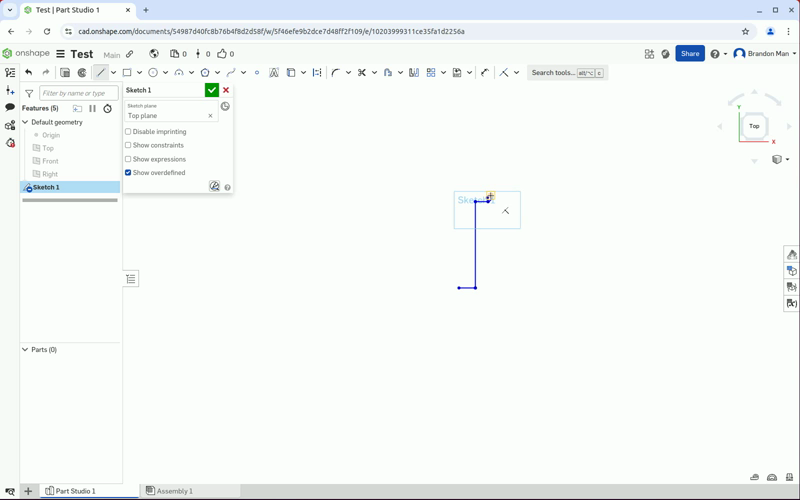
scroll(6)
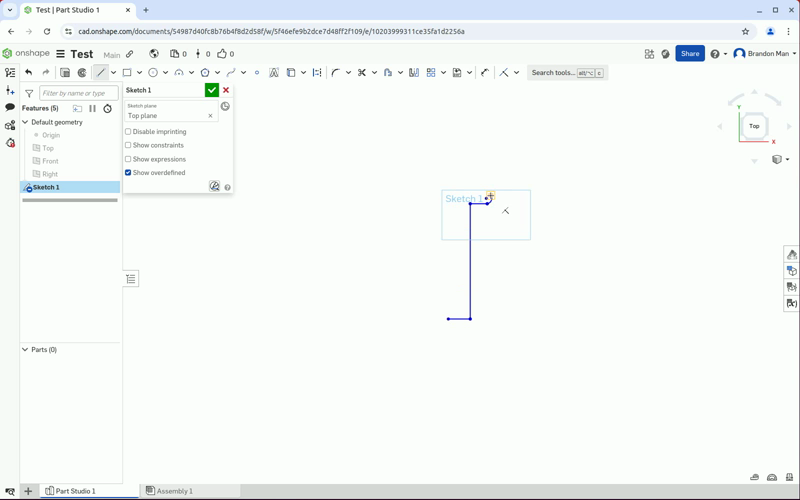
scroll(6)
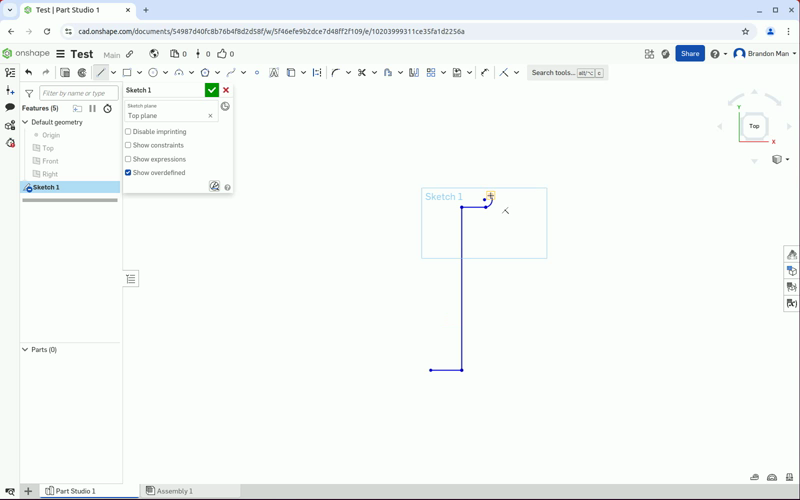
scroll(6)
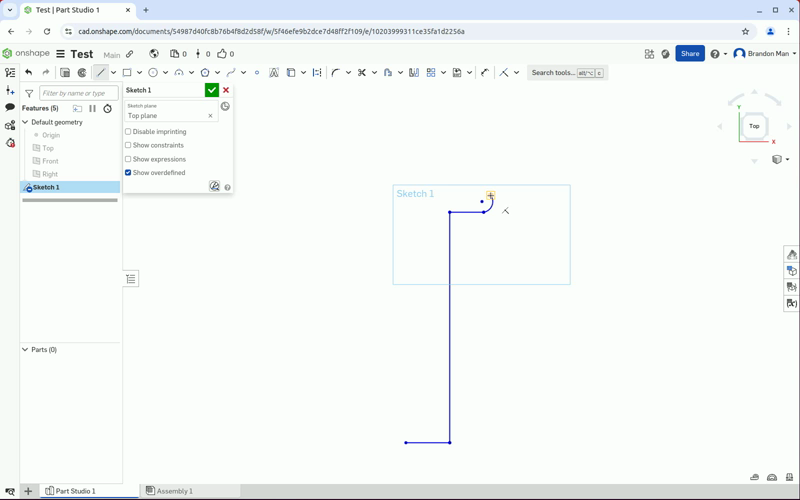
scroll(6)
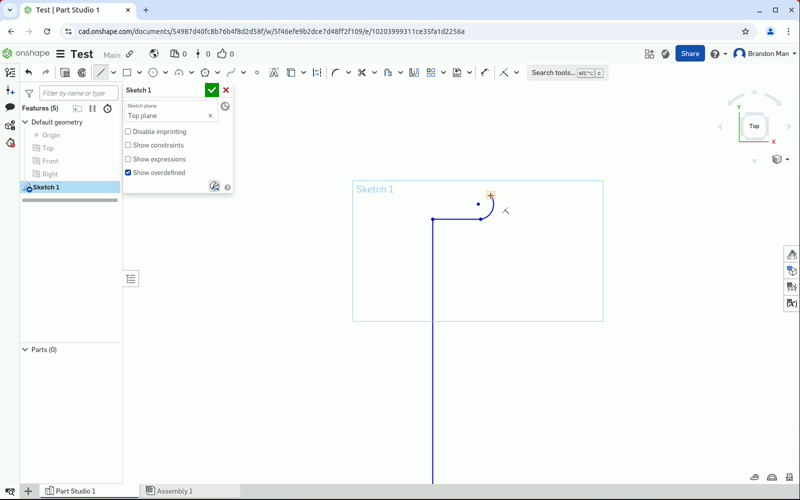
scroll(6)
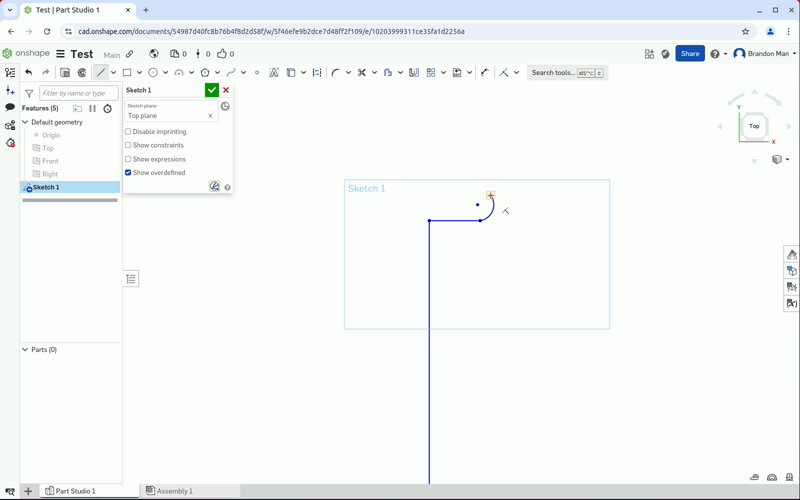
scroll(6)
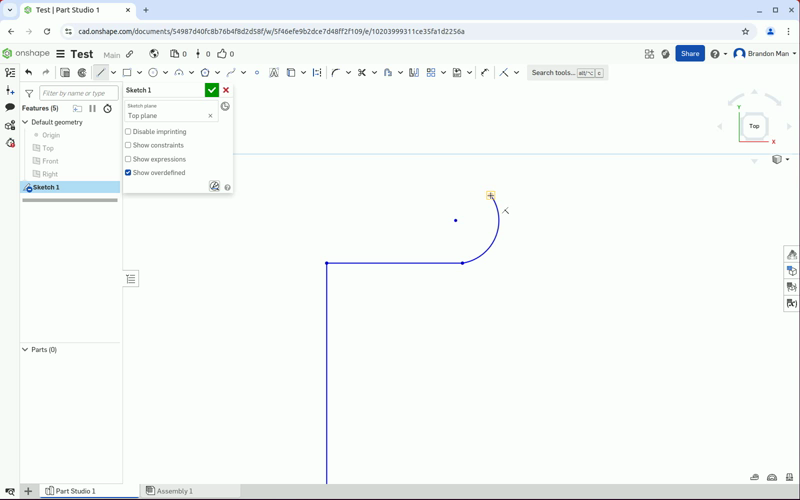
click(490, 195)
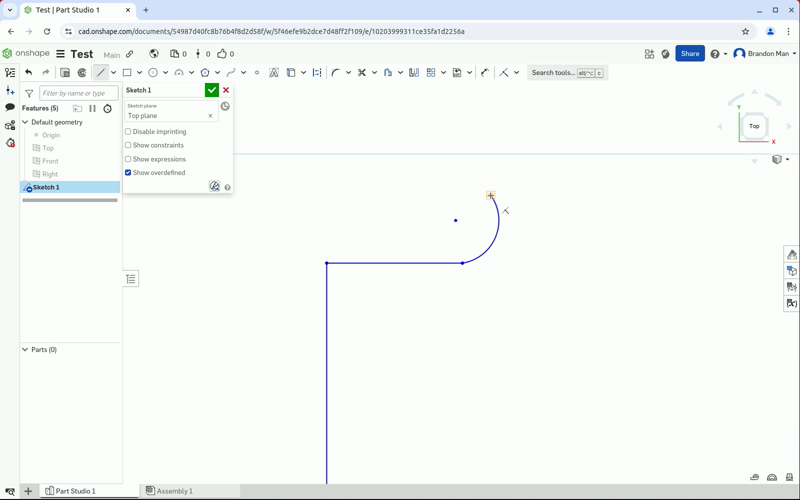
scroll(-6)
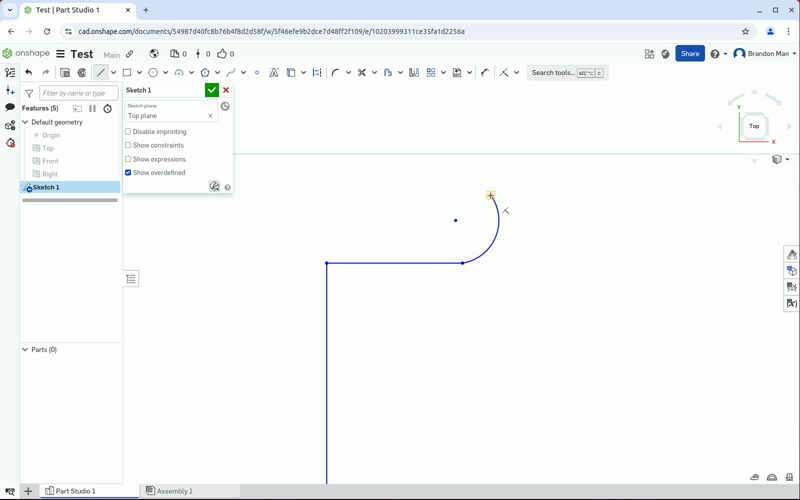
scroll(-6)
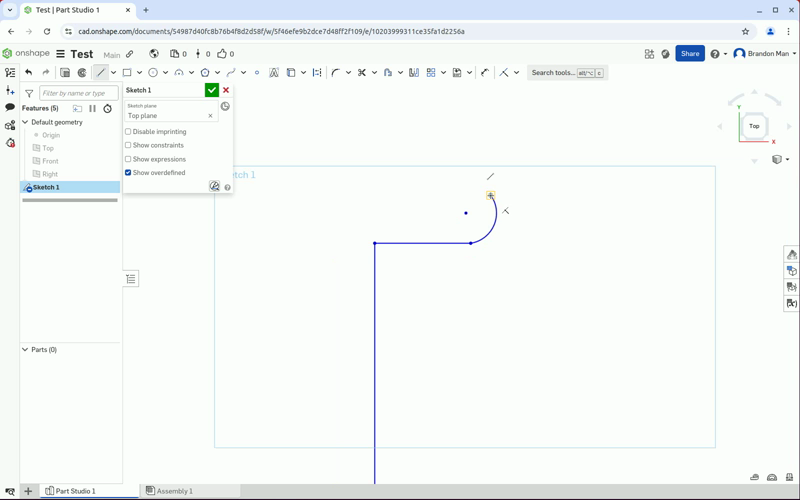
scroll(-6)
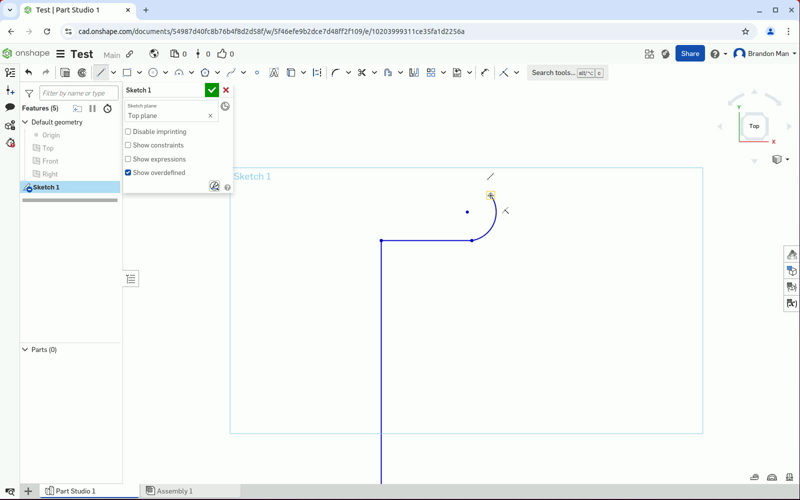
scroll(-6)
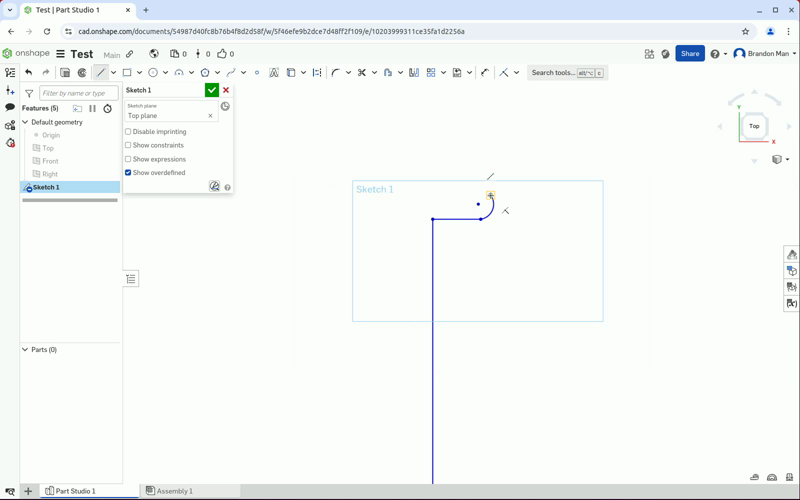
scroll(-6)
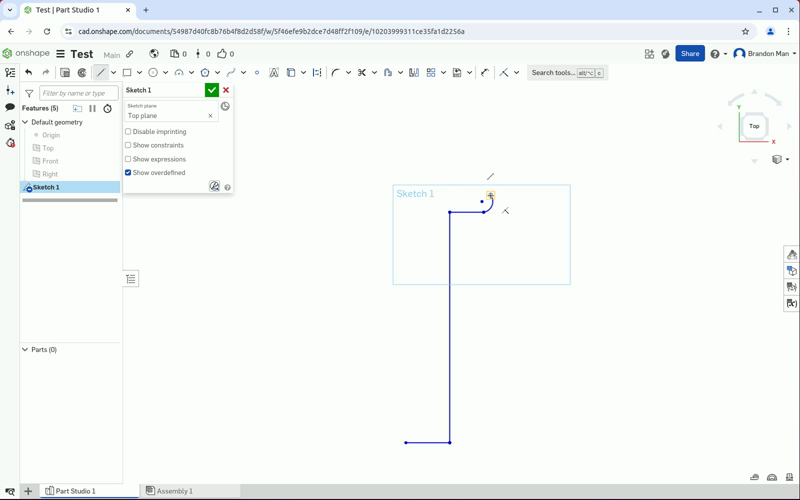
scroll(-6)
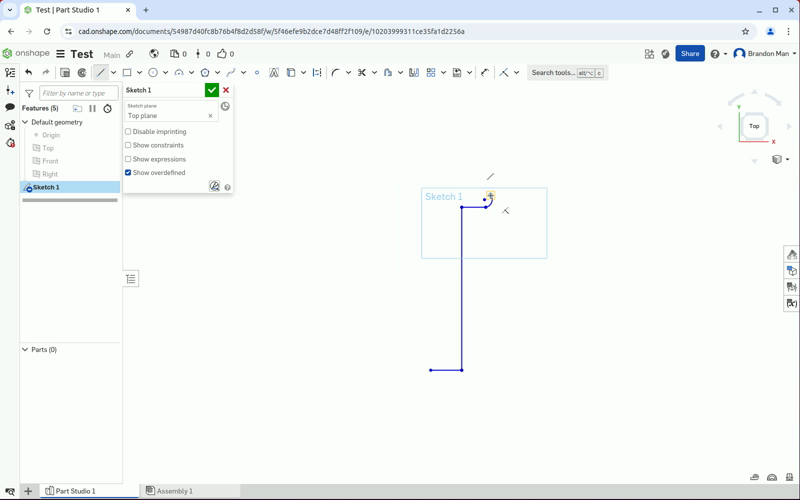
scroll(-6)
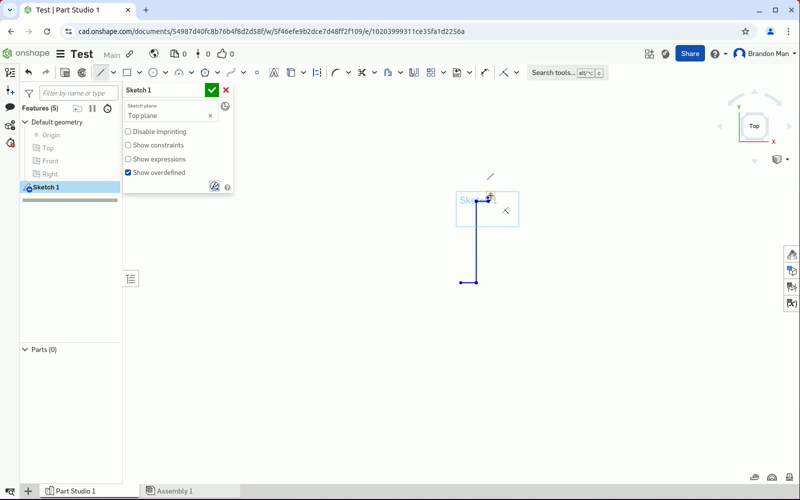
key_down(shift)
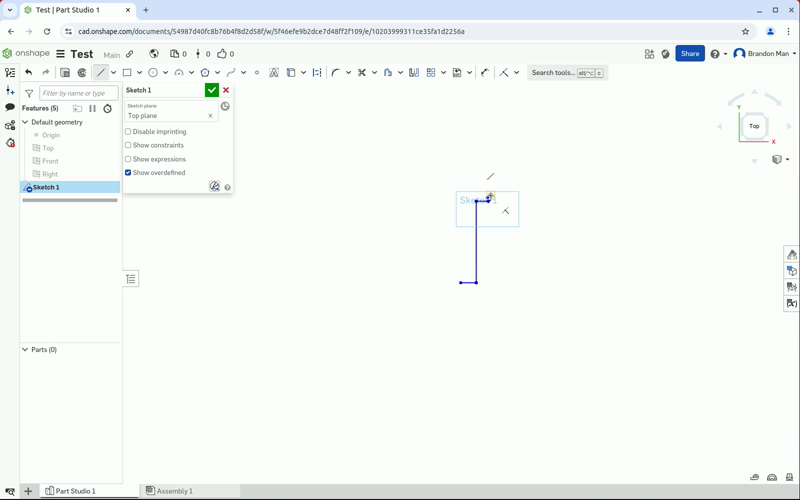
mouse_move(520, 195)
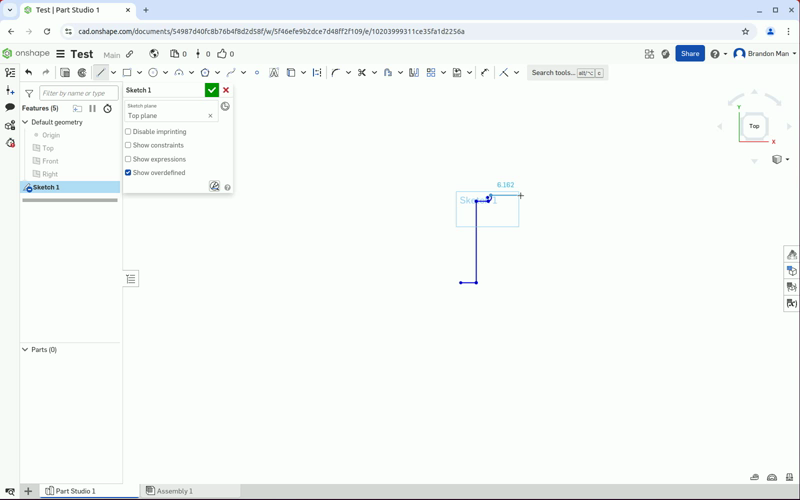
mouse_move(466, 171)
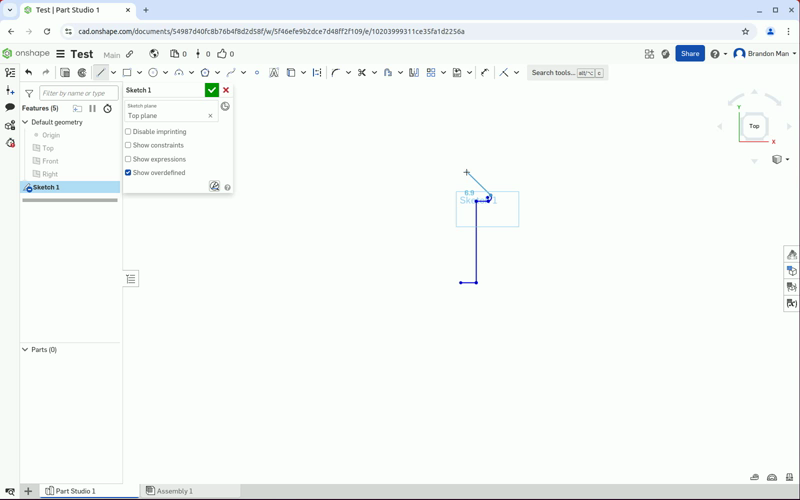
click(466, 171)
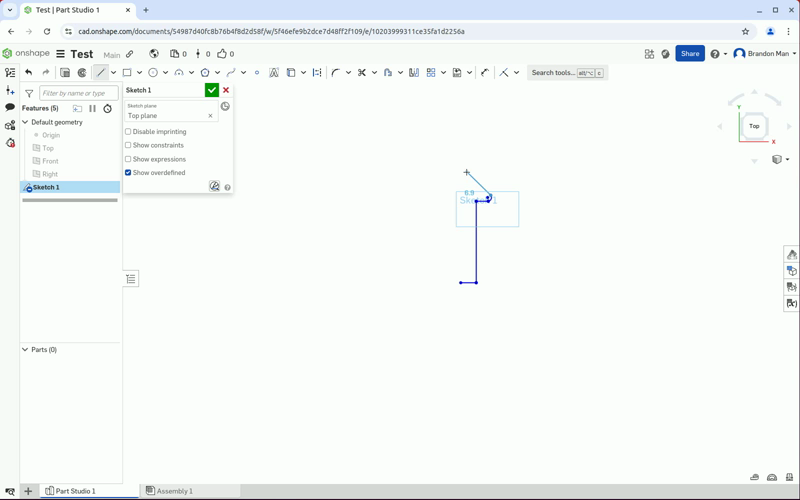
key_up(shift)
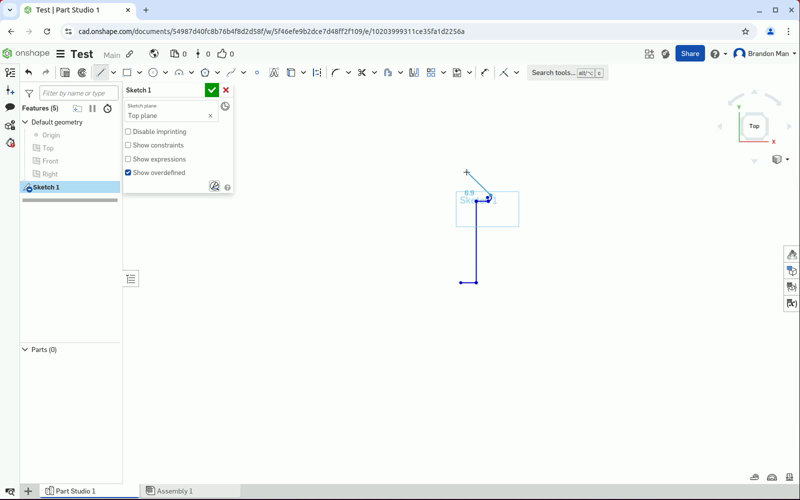
key(esc)
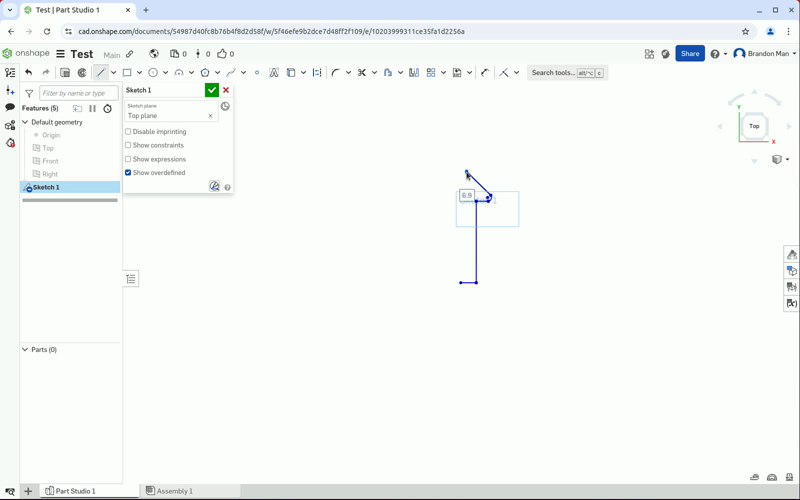
key(a)
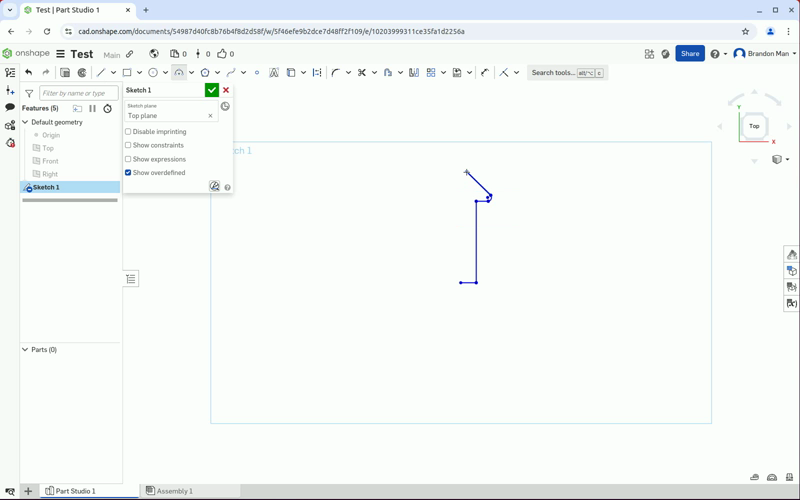
mouse_move(466, 171)
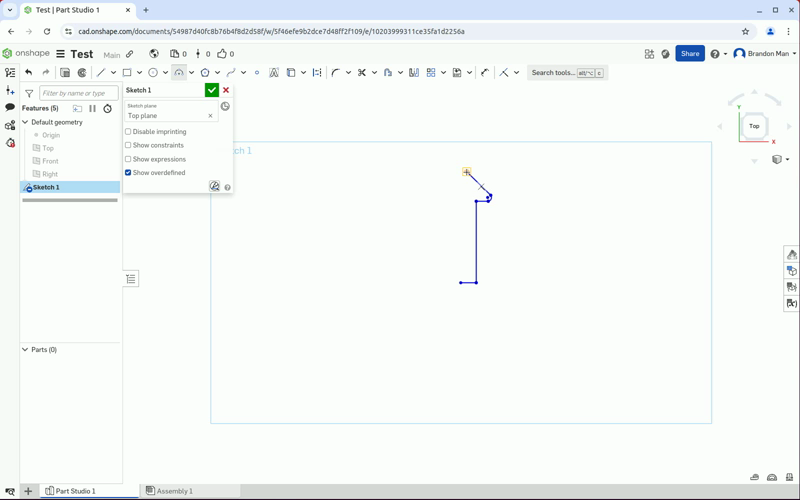
click(466, 171)
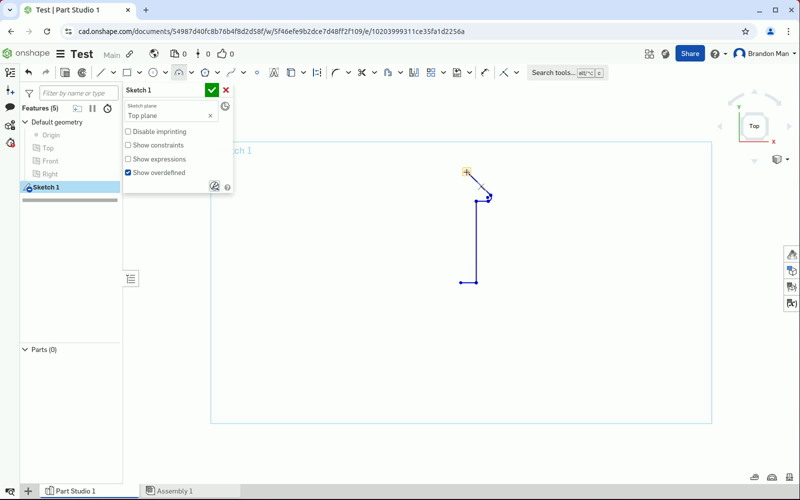
key_down(shift)
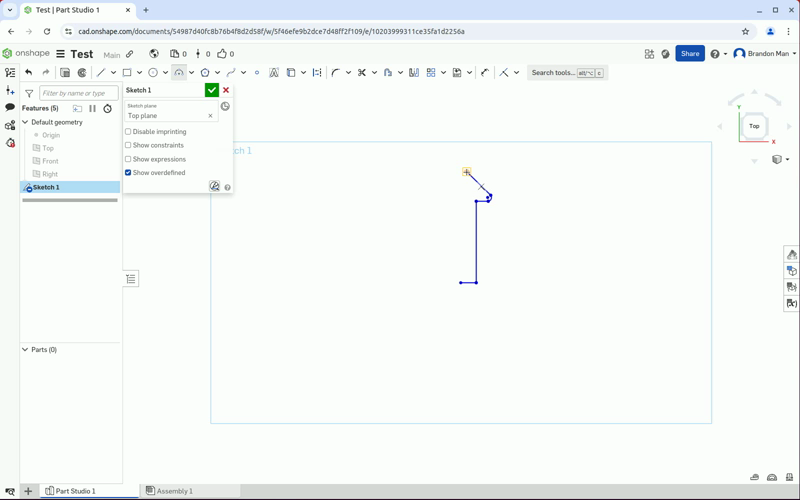
mouse_move(460, 174)
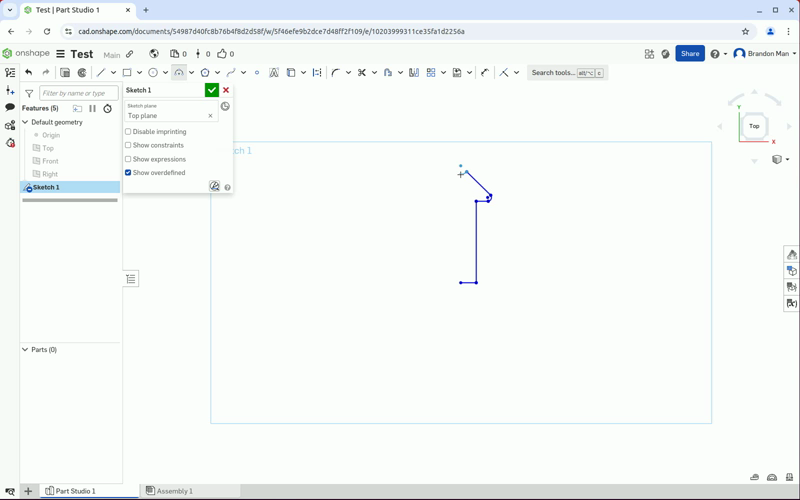
scroll(6)
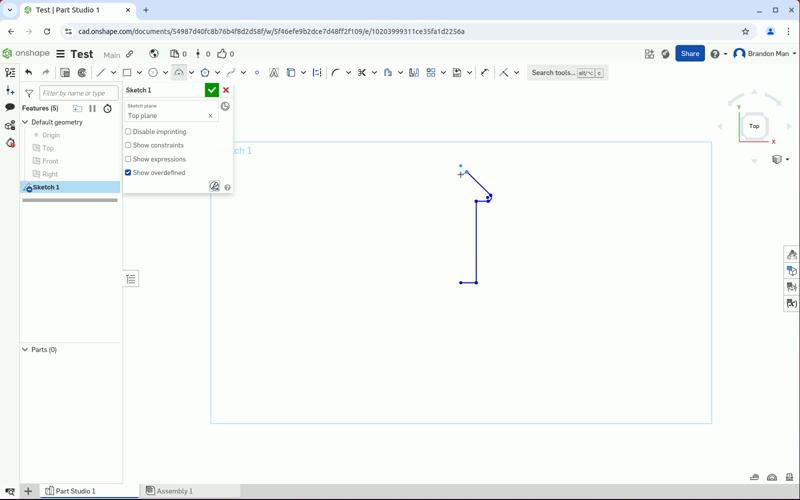
scroll(6)
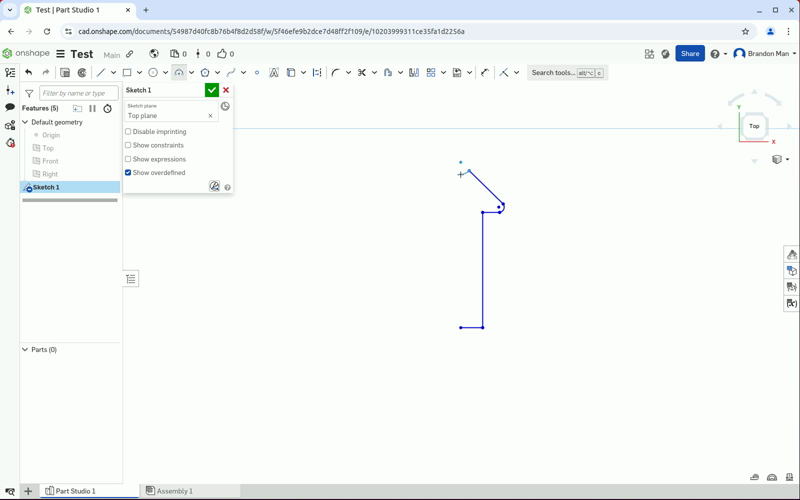
scroll(6)
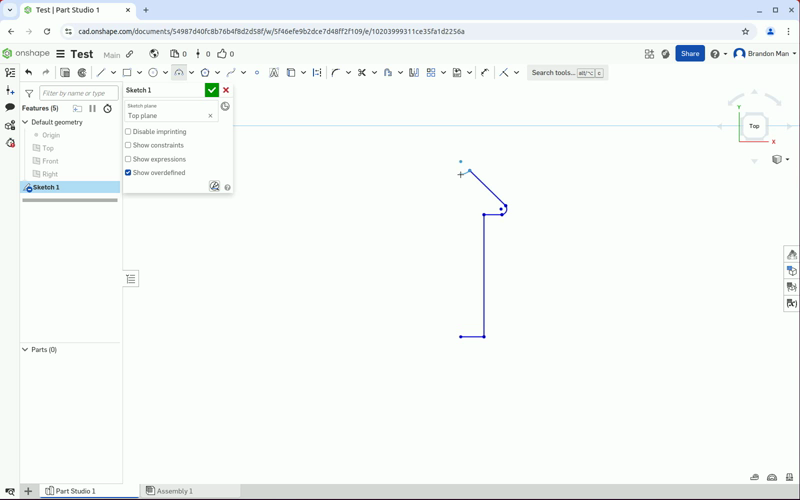
scroll(6)
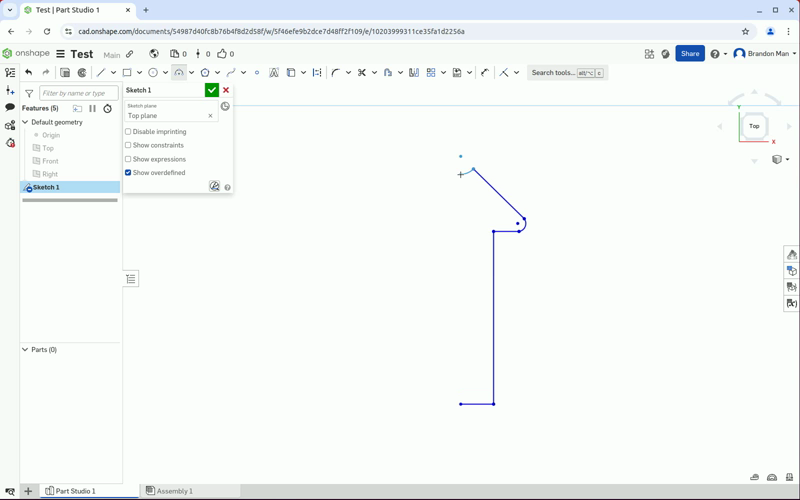
scroll(6)
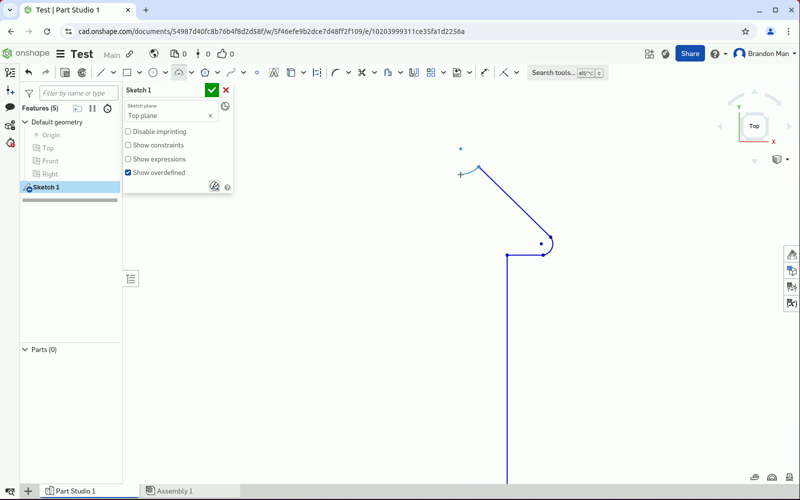
scroll(6)
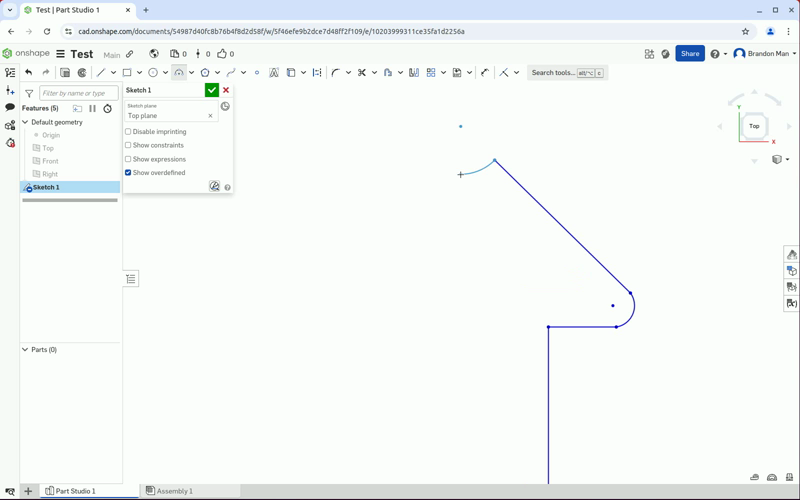
scroll(6)
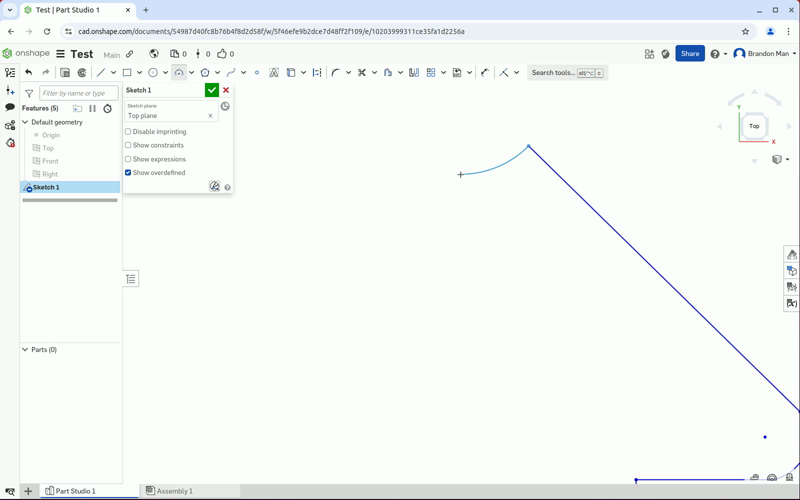
click(460, 174)
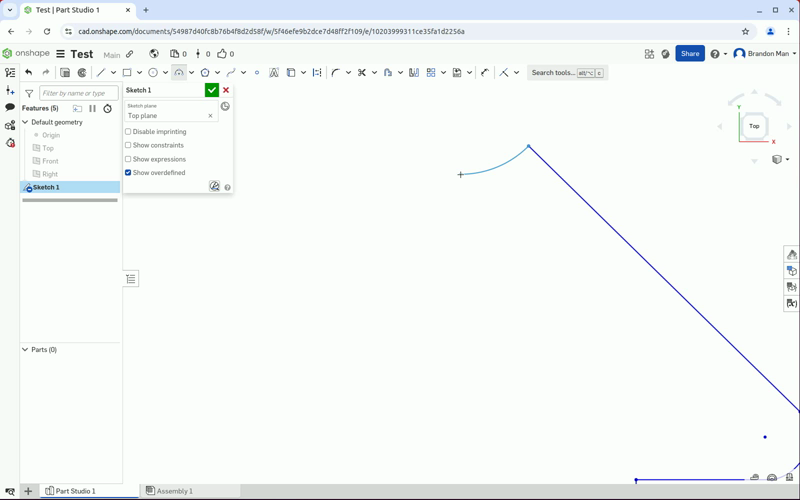
scroll(-6)
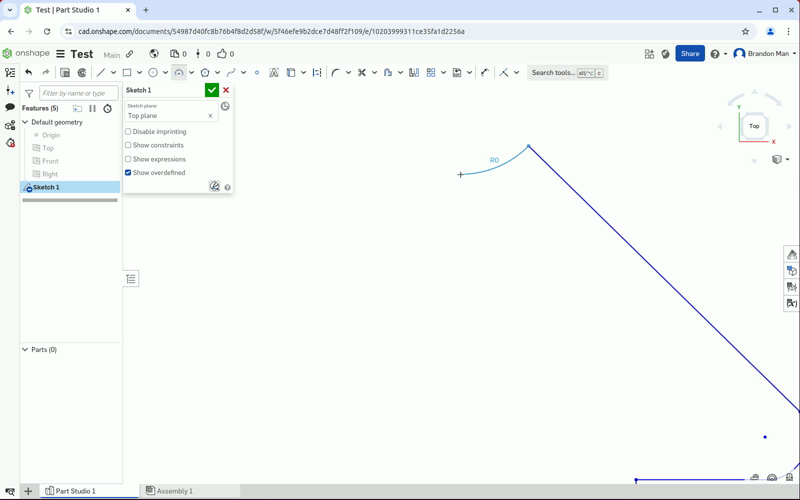
scroll(-6)
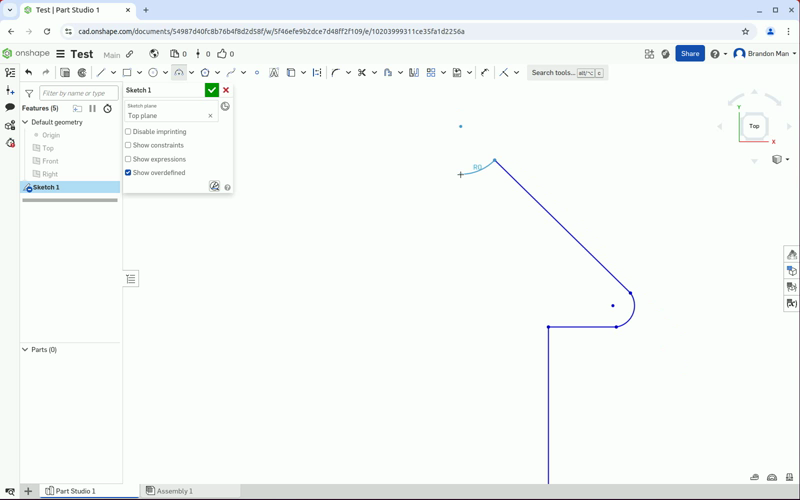
scroll(-6)
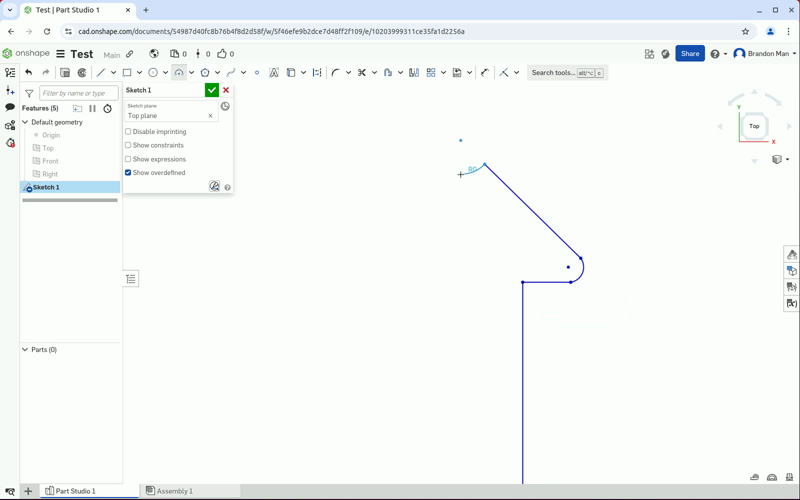
scroll(-6)
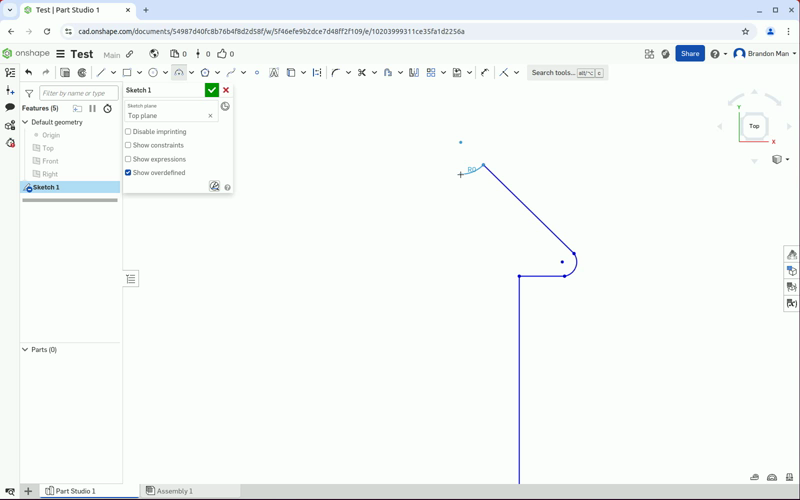
scroll(-6)
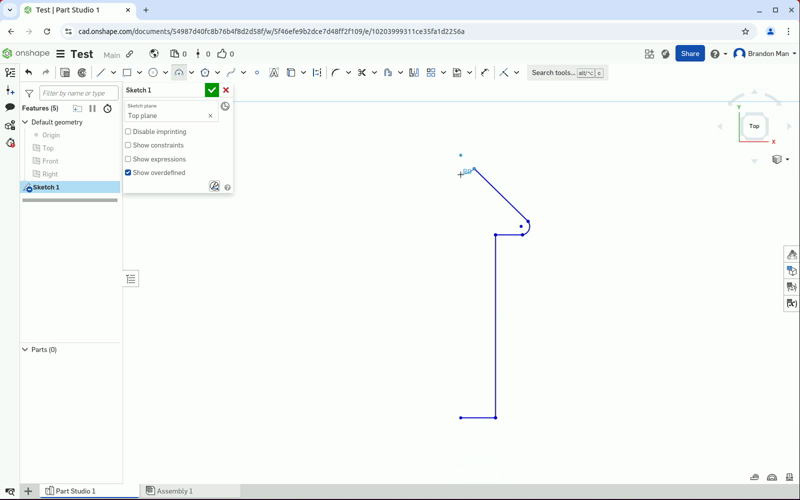
scroll(-6)
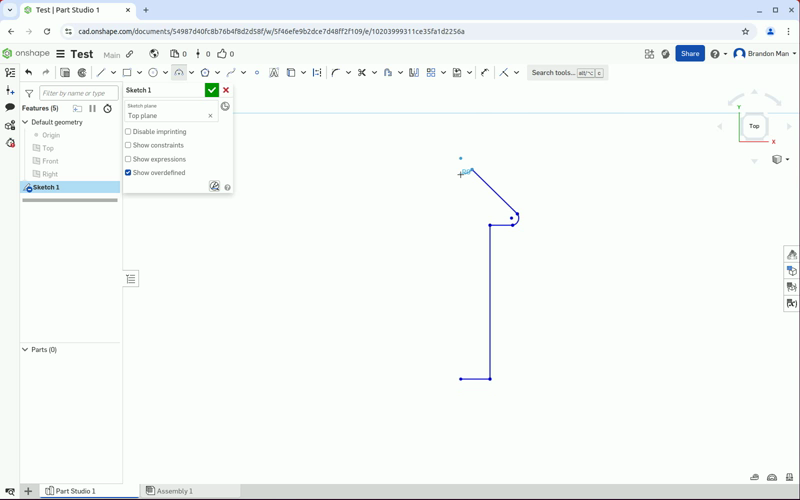
scroll(-6)
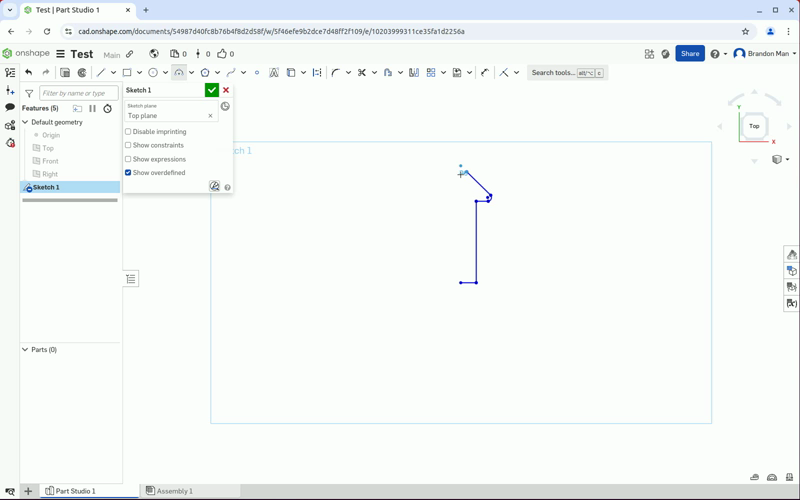
mouse_move(462, 170)
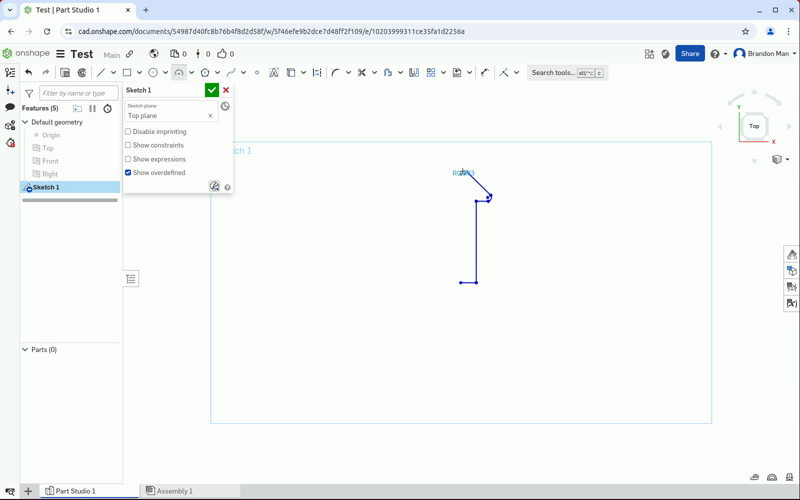
scroll(6)
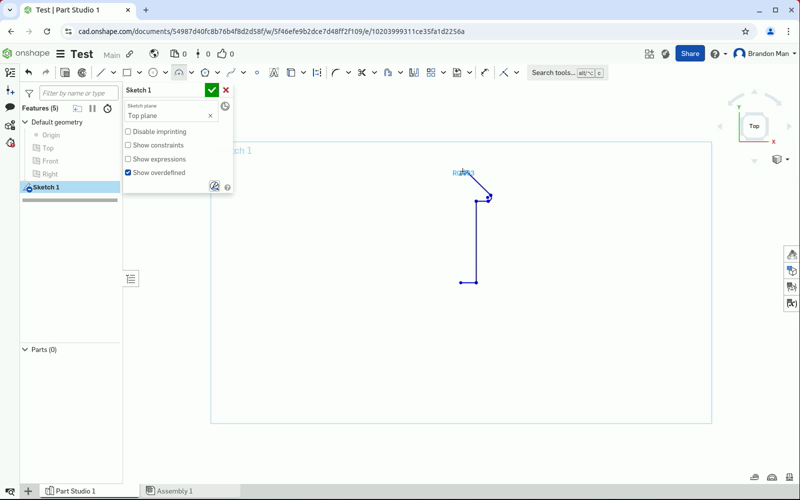
scroll(6)
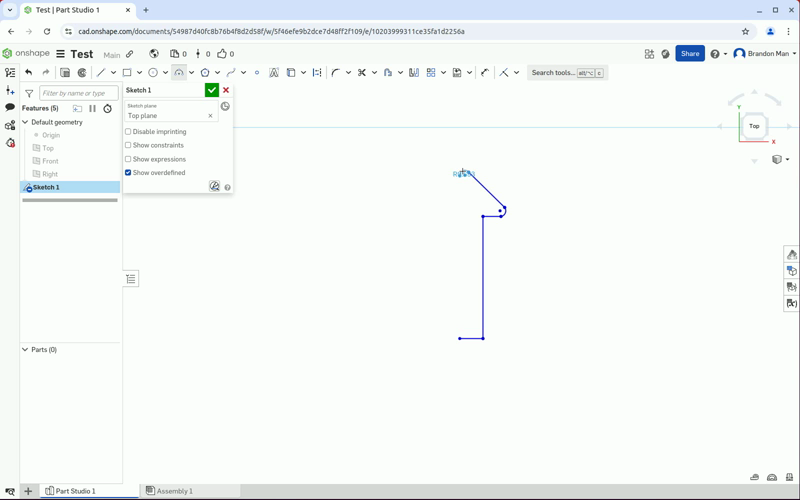
scroll(6)
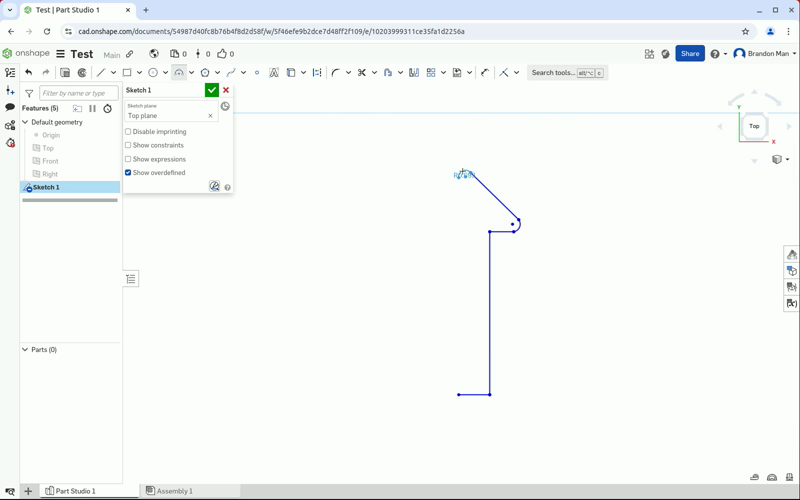
scroll(6)
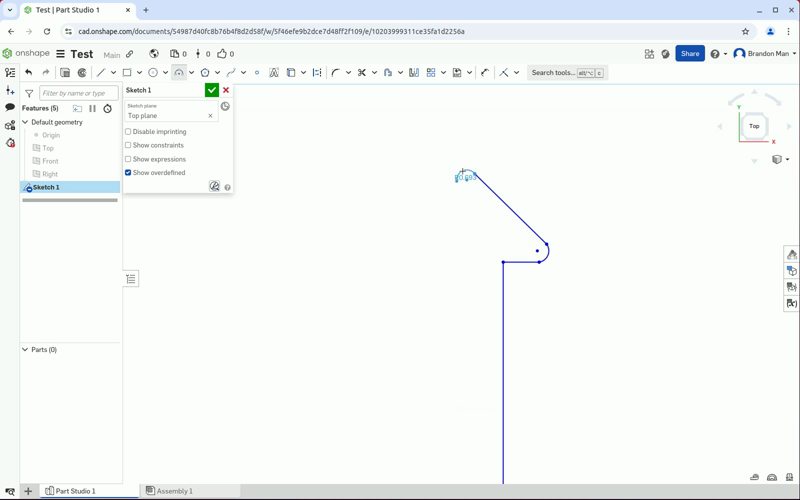
scroll(6)
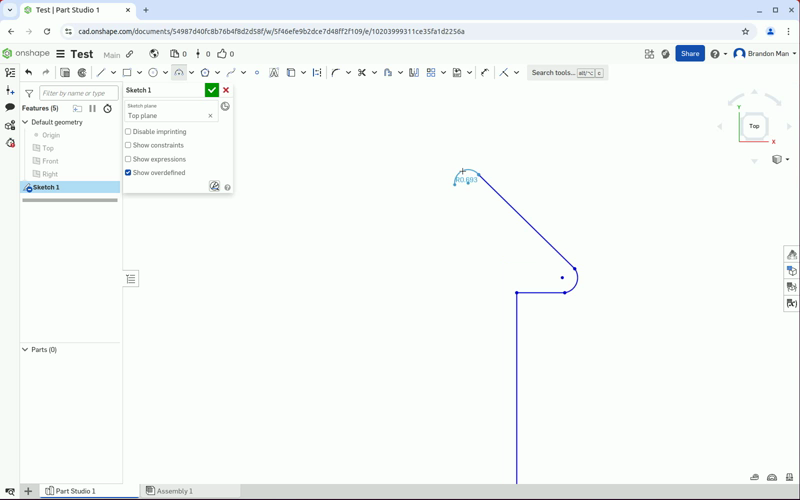
scroll(6)
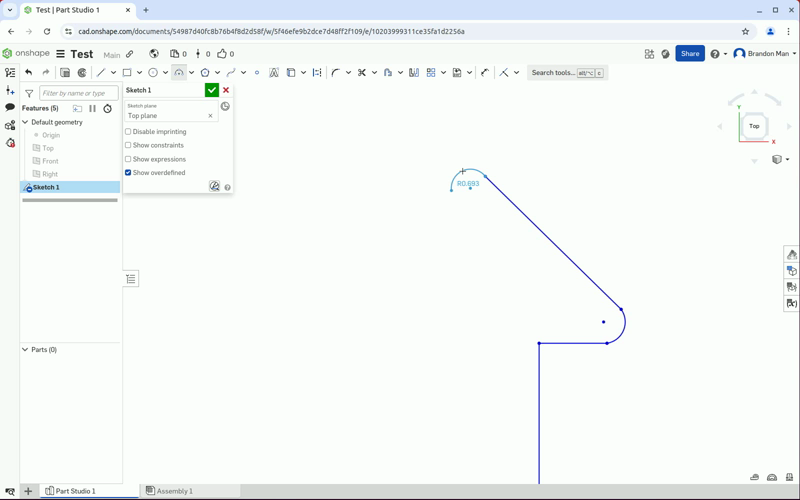
scroll(6)
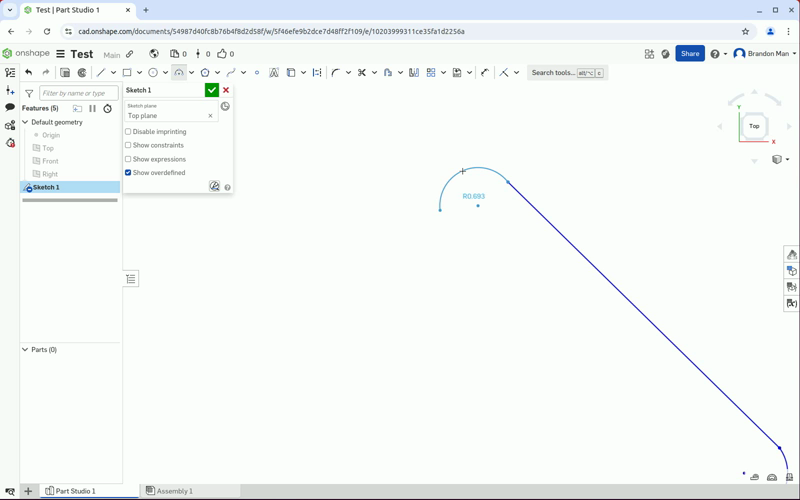
click(462, 170)
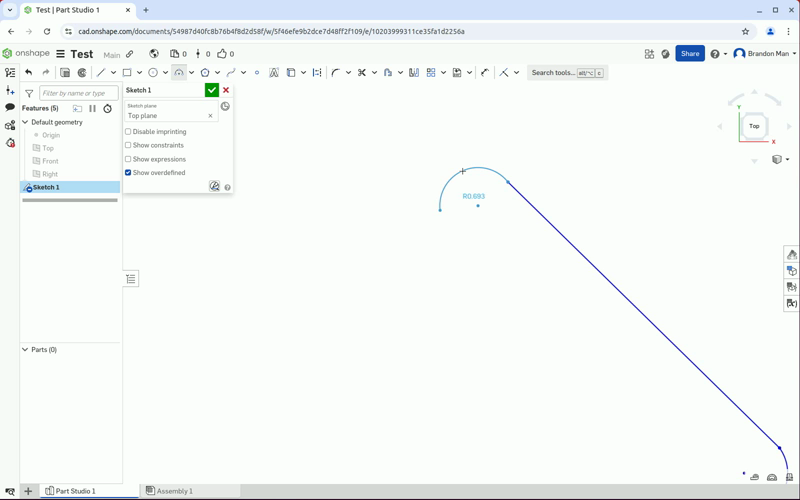
scroll(-6)
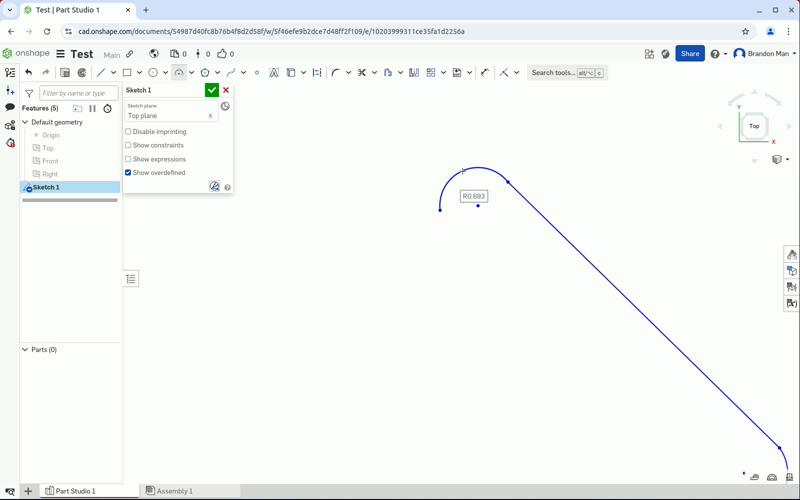
scroll(-6)
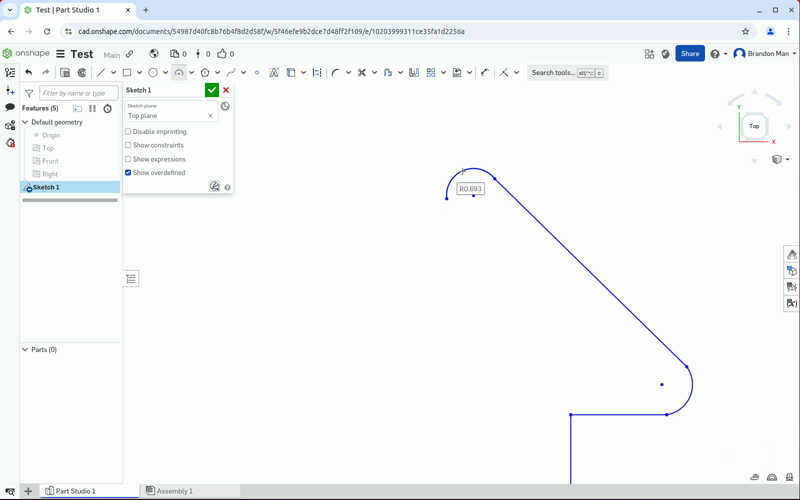
scroll(-6)
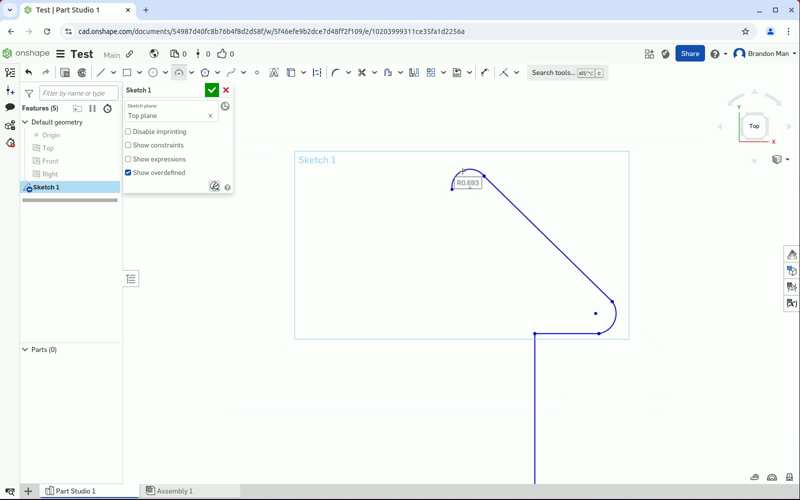
scroll(-6)
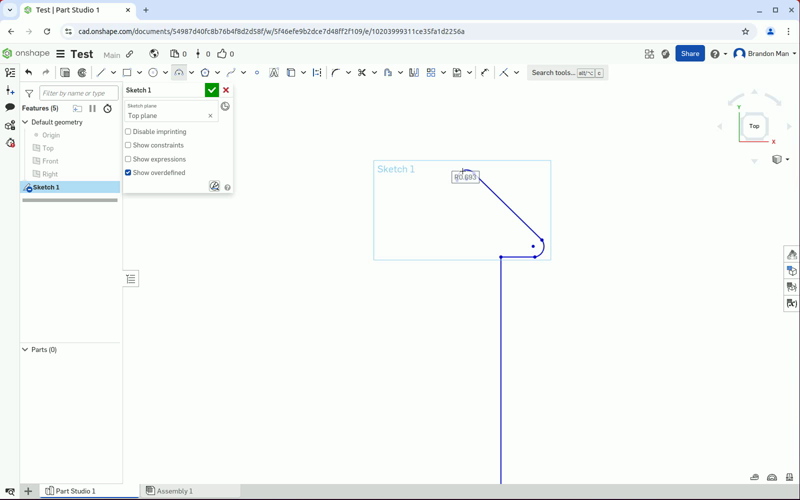
scroll(-6)
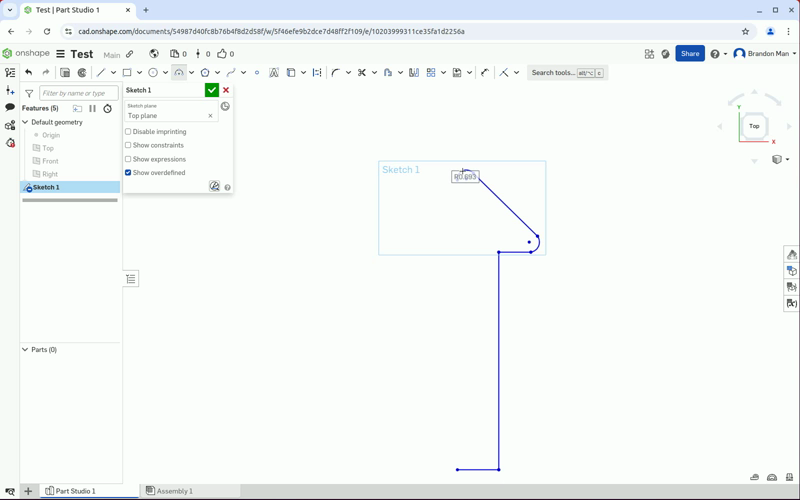
scroll(-6)
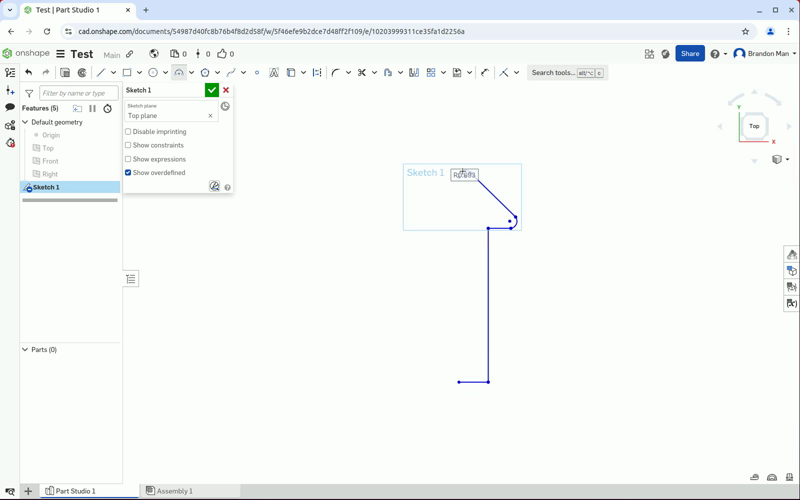
scroll(-6)
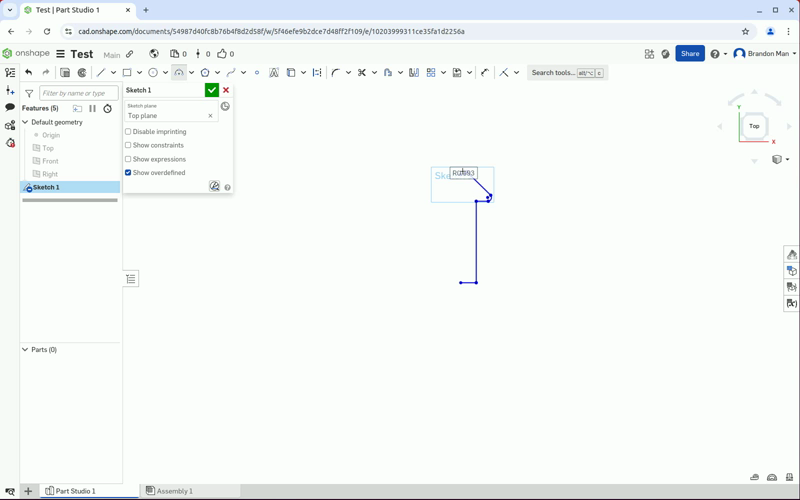
key_up(shift)
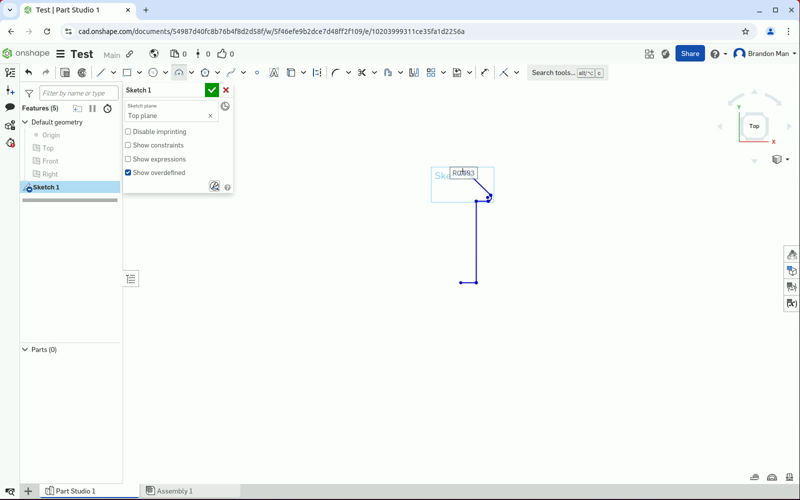
key(esc)
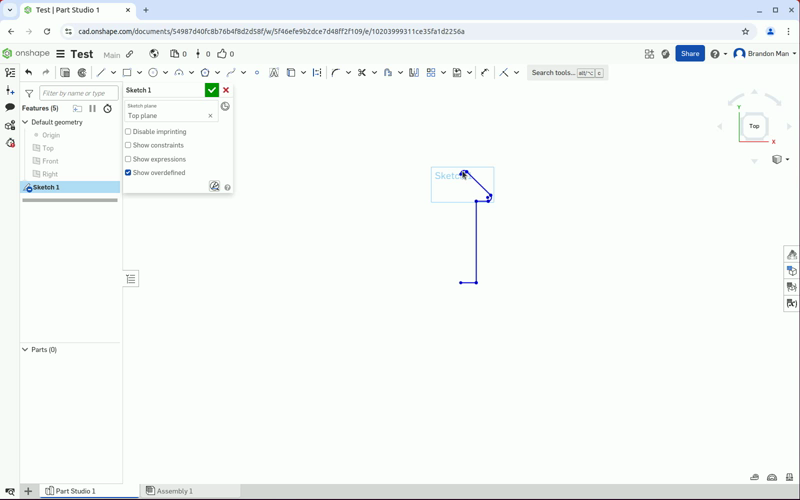
key(l)
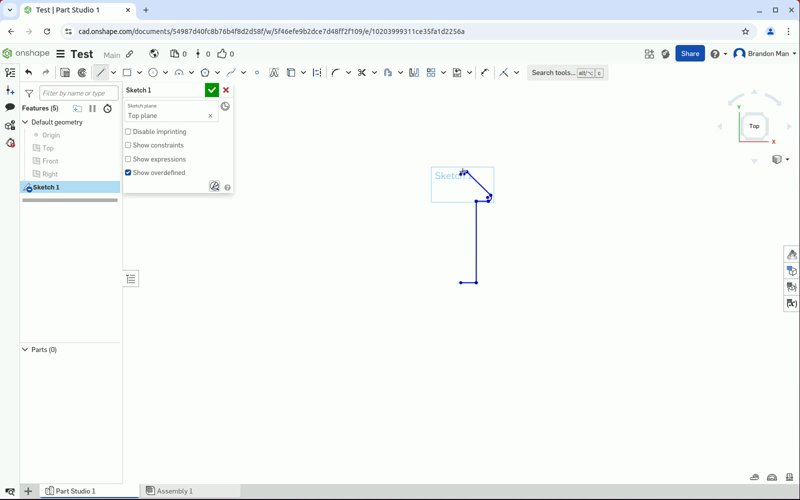
mouse_move(460, 174)
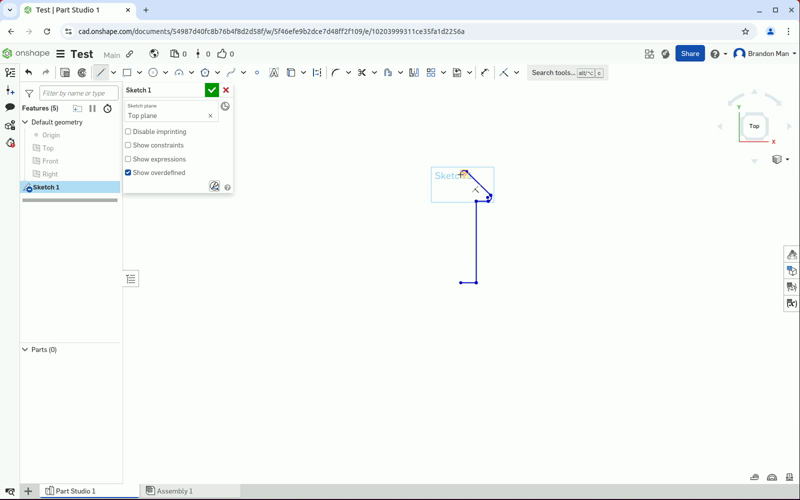
scroll(6)
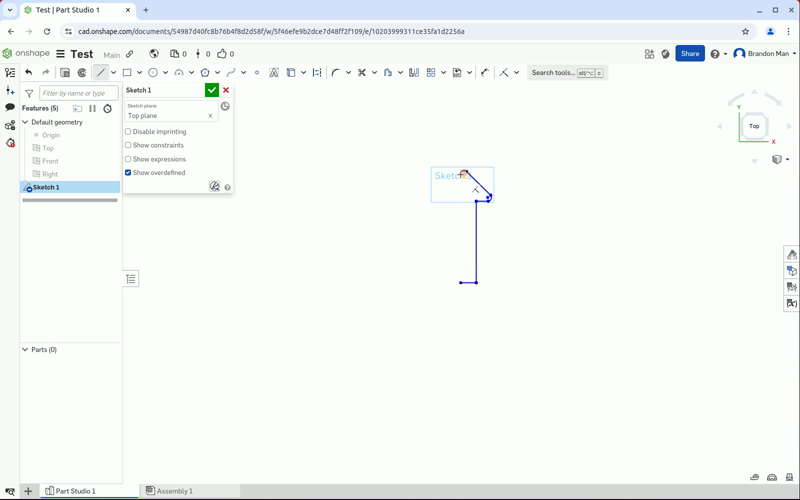
scroll(6)
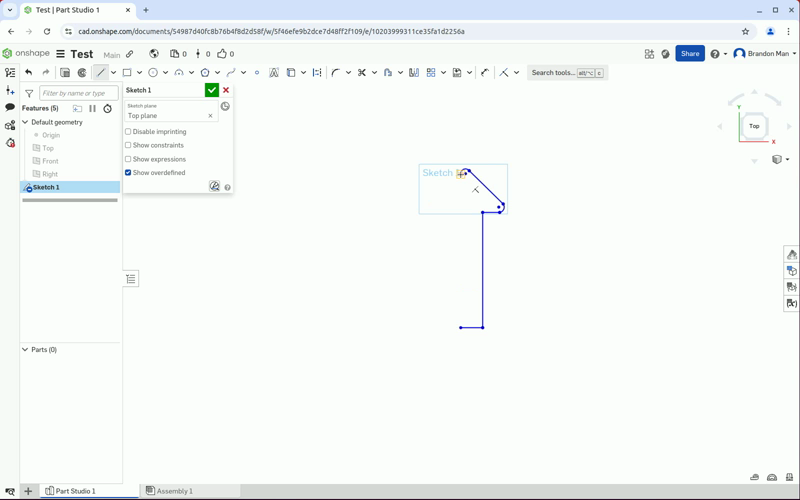
scroll(6)
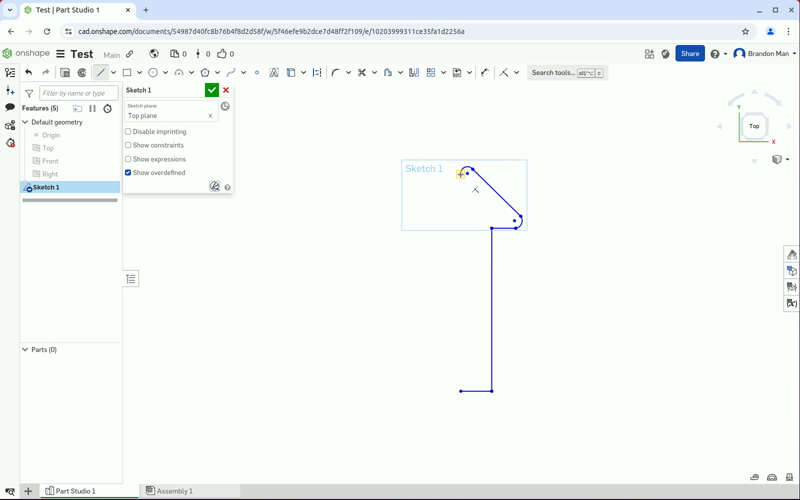
scroll(6)
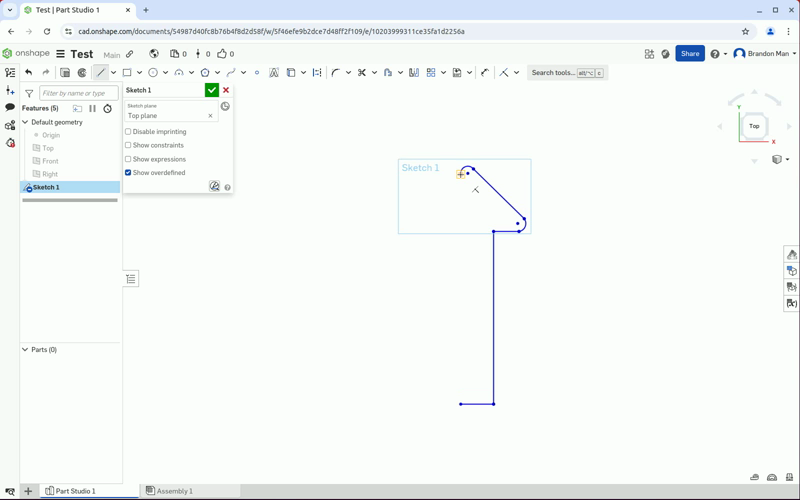
scroll(6)
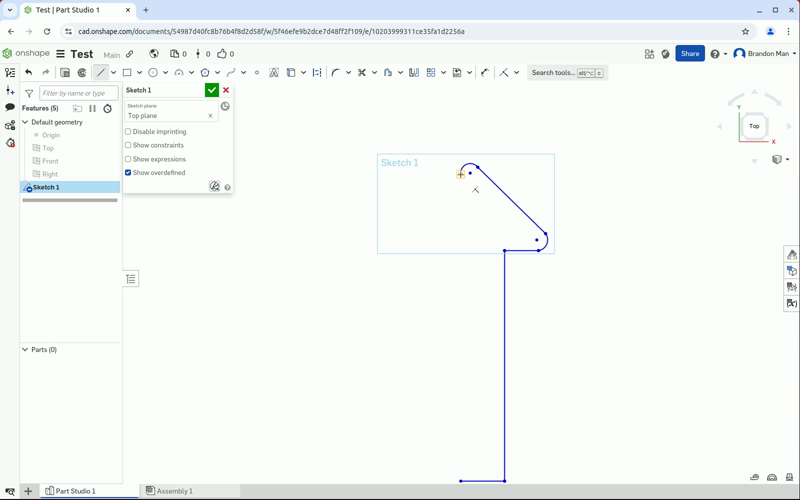
scroll(6)
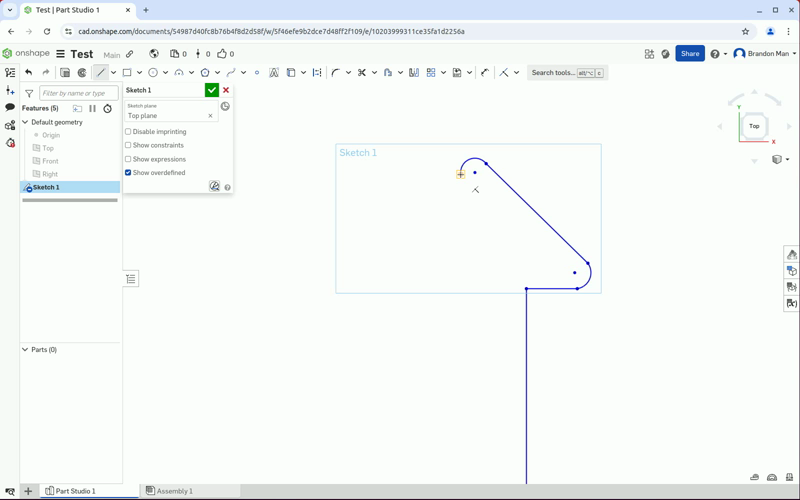
scroll(6)
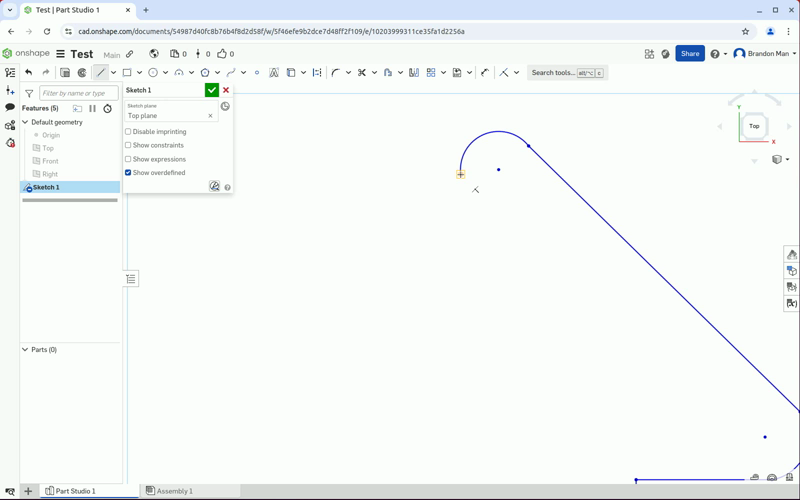
click(460, 174)
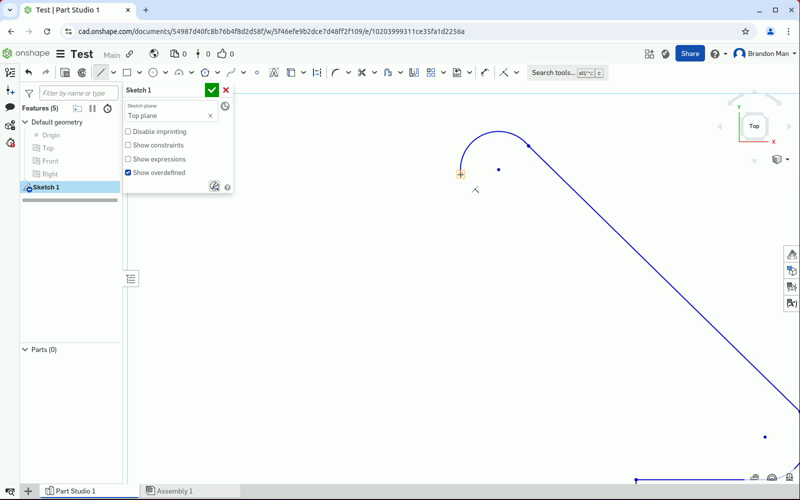
scroll(-6)
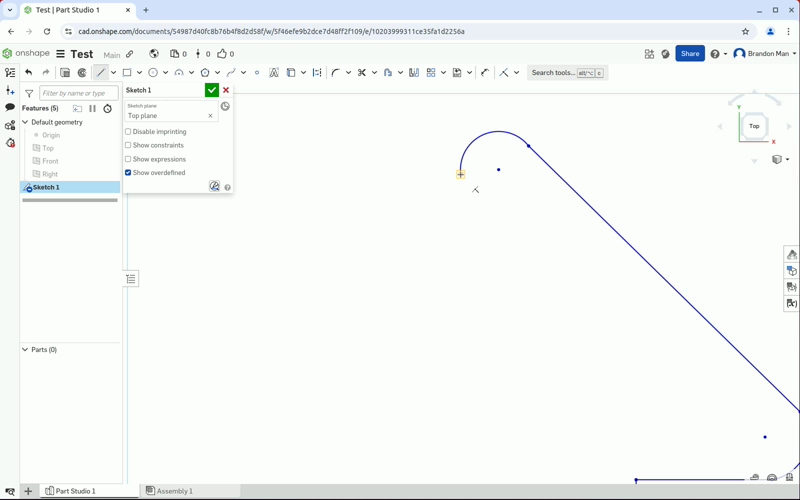
scroll(-6)
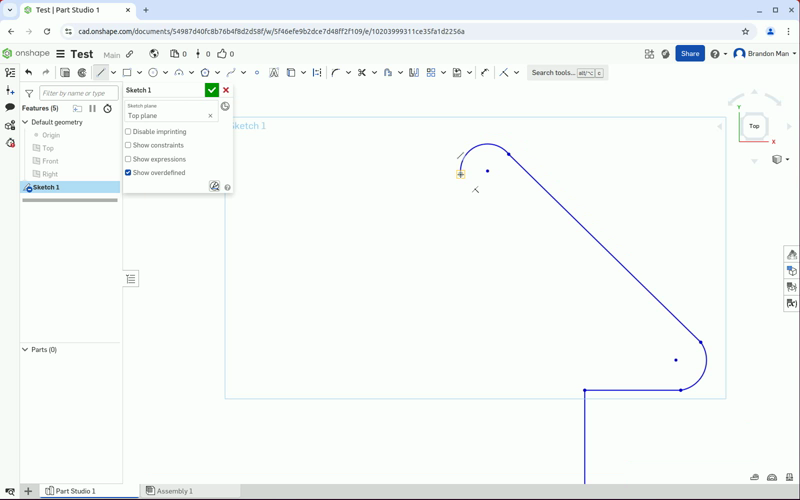
scroll(-6)
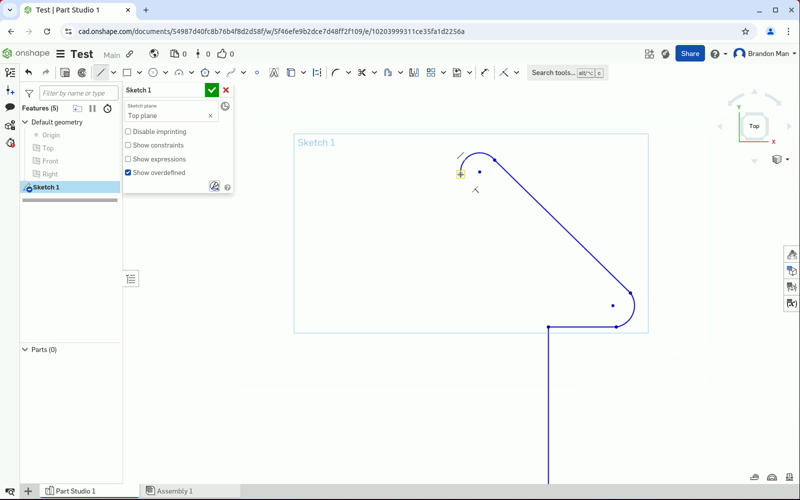
scroll(-6)
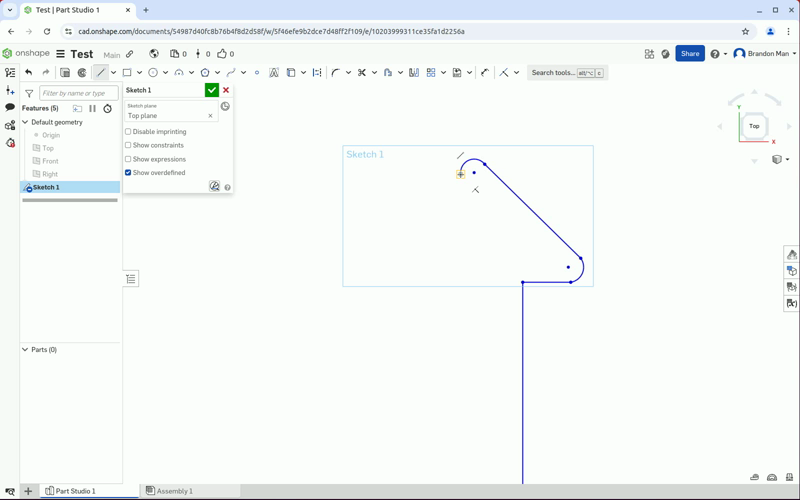
scroll(-6)
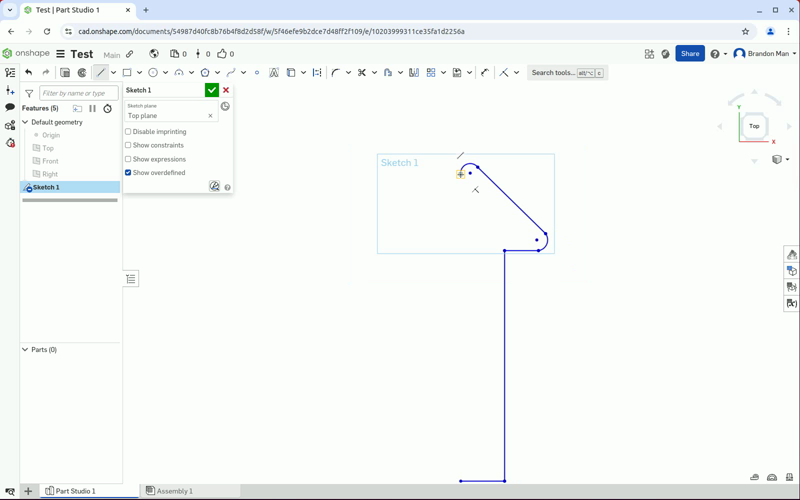
scroll(-6)
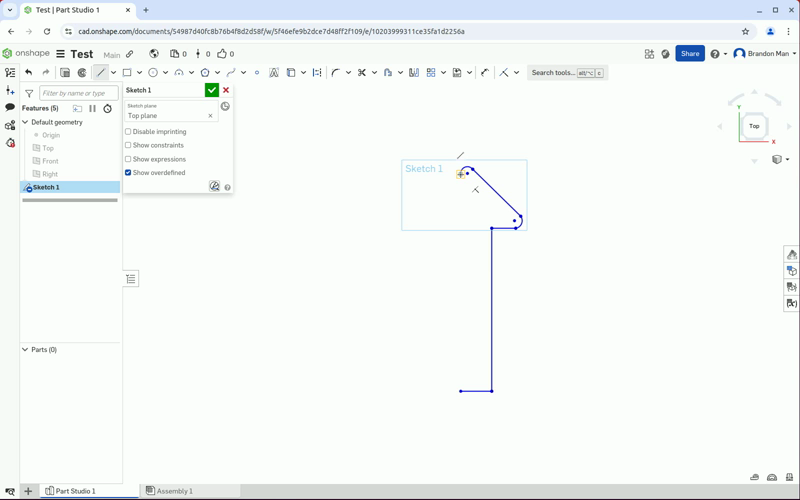
scroll(-6)
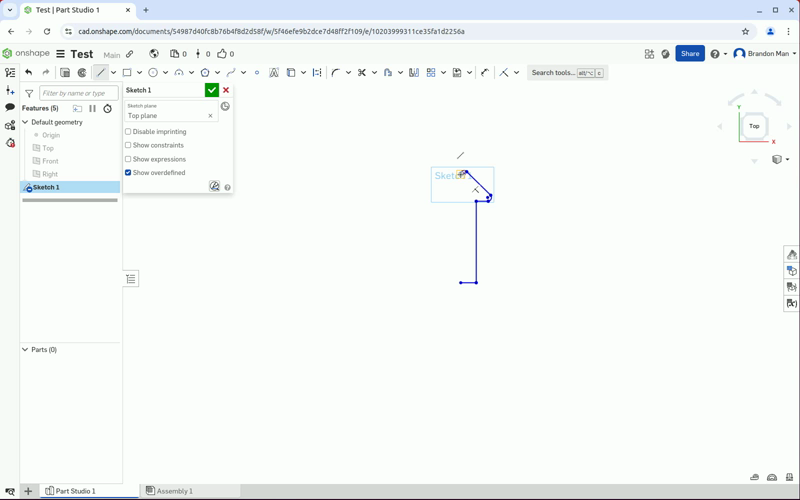
key_down(shift)
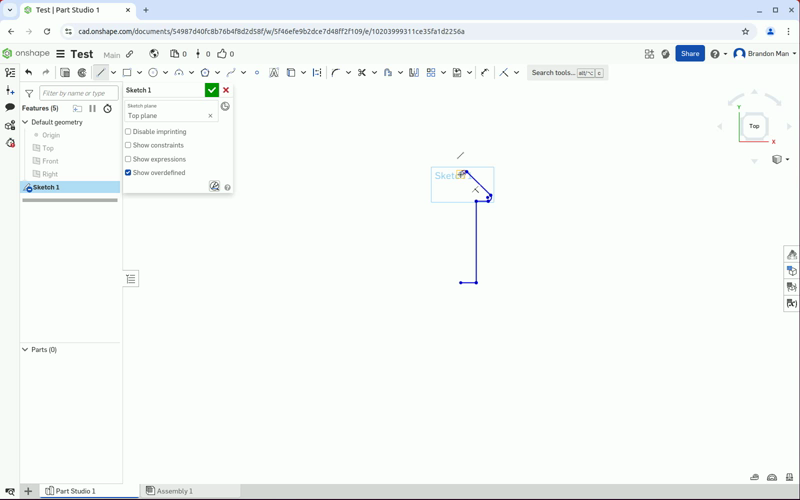
mouse_move(490, 174)
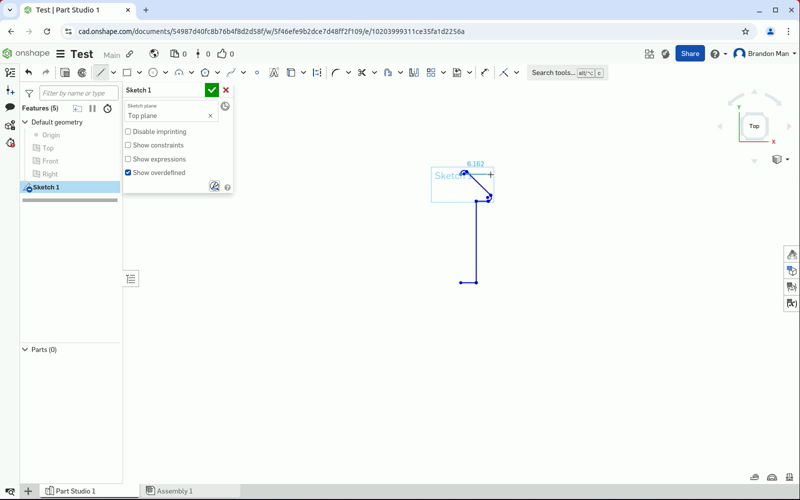
mouse_move(460, 201)
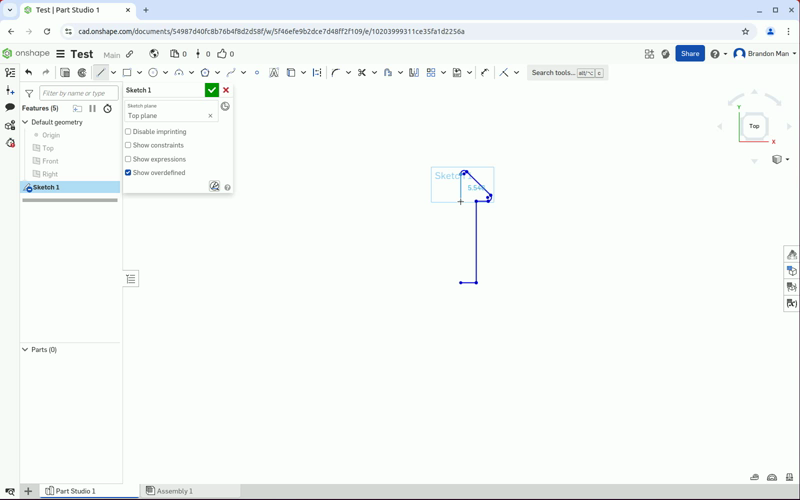
click(460, 201)
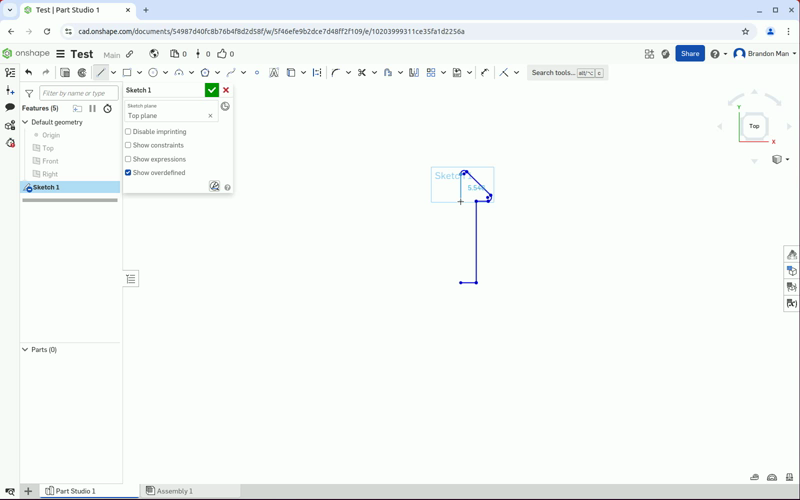
key_up(shift)
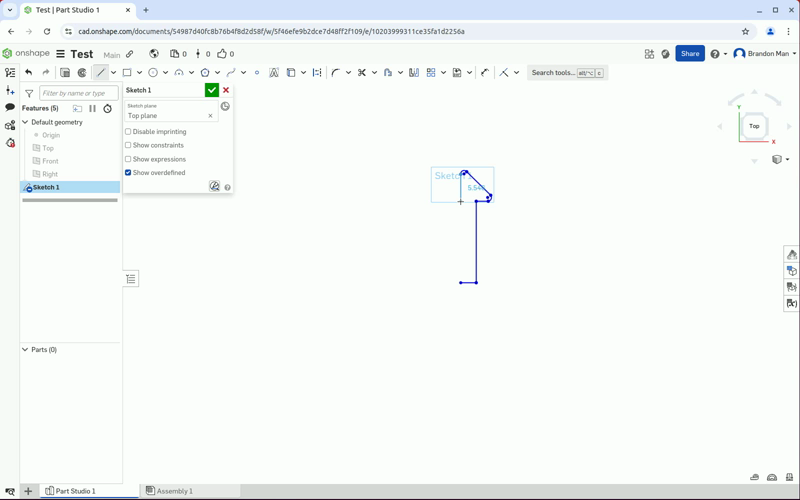
key_down(shift)
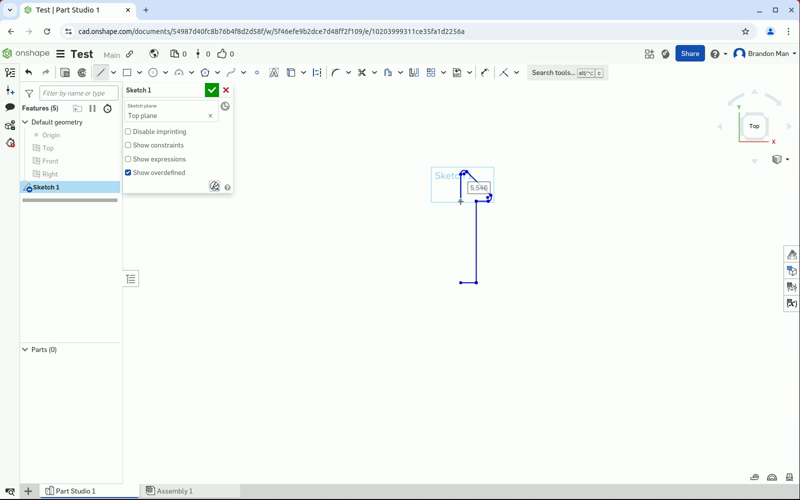
mouse_move(460, 282)
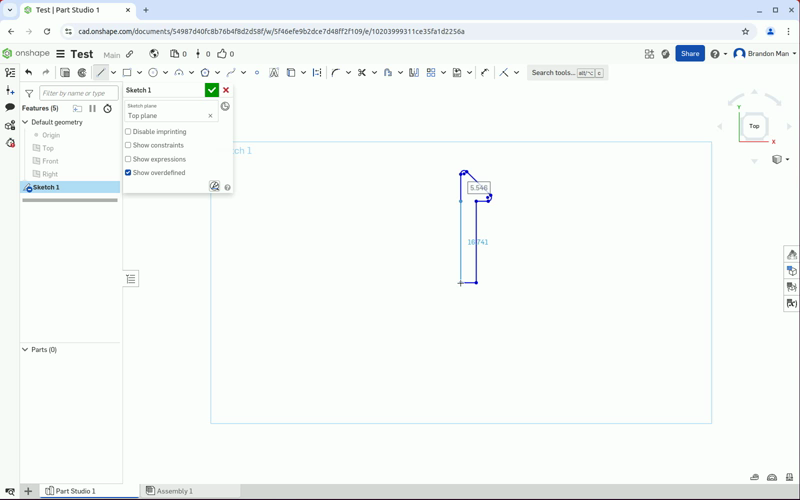
key_up(shift)
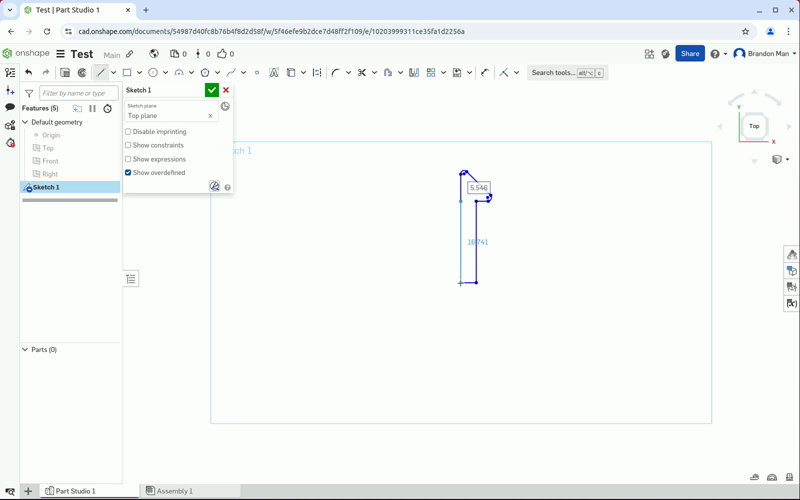
click(460, 282)
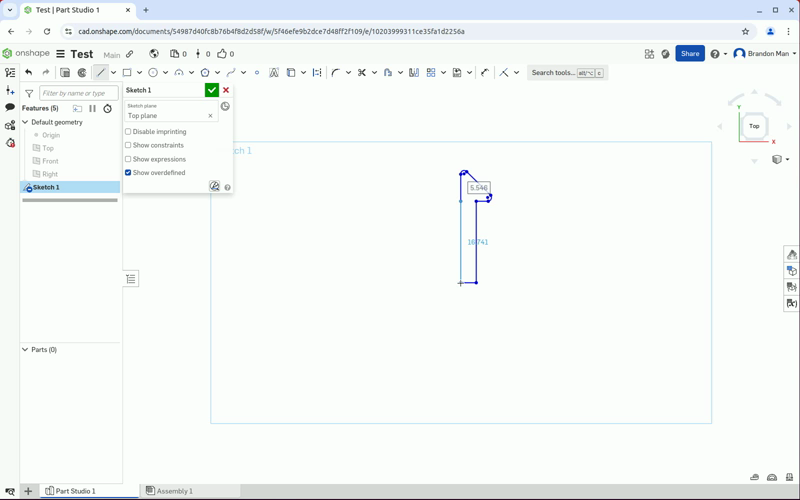
key(esc)
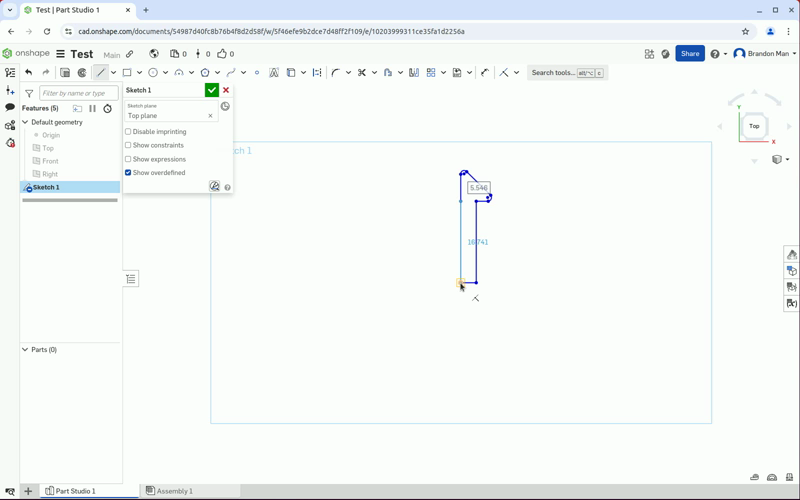
mouse_move(473, 213)
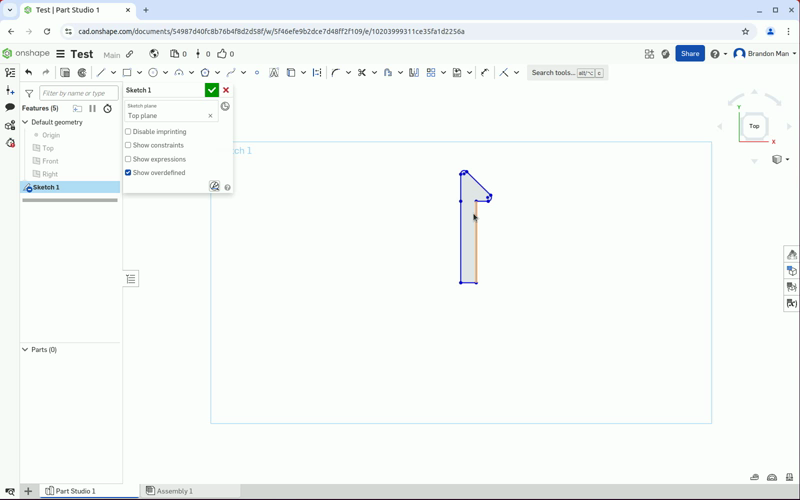
click(473, 213)
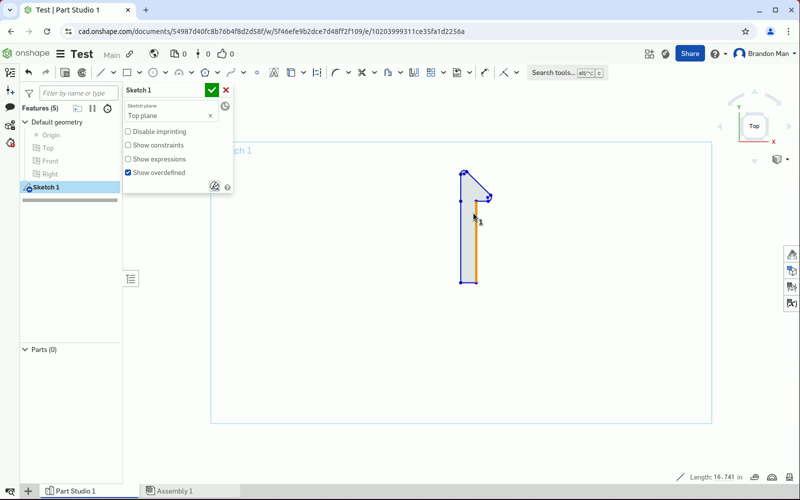
mouse_move(73, 352)
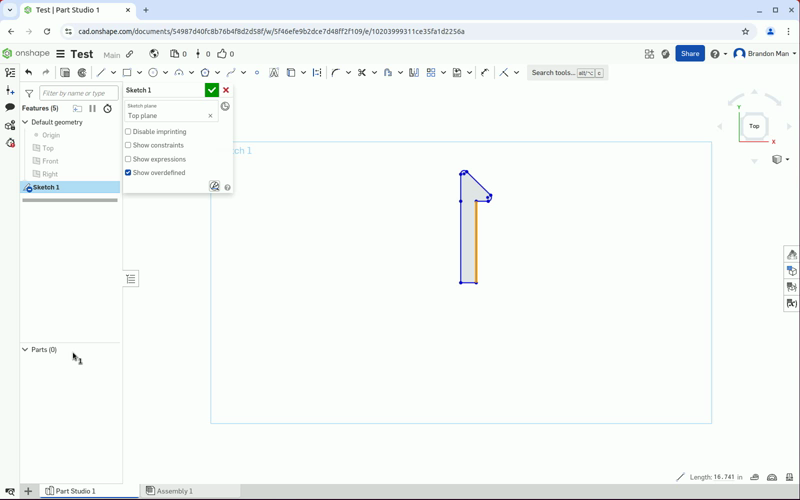
key(shift+y)
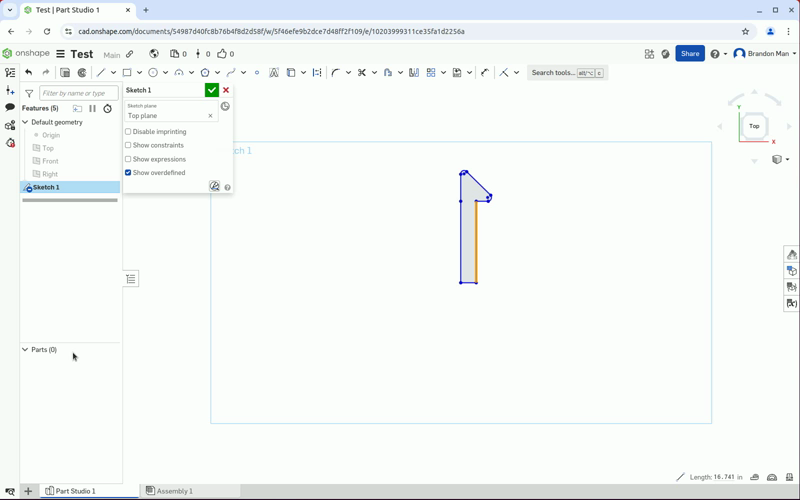
key(shift+e)
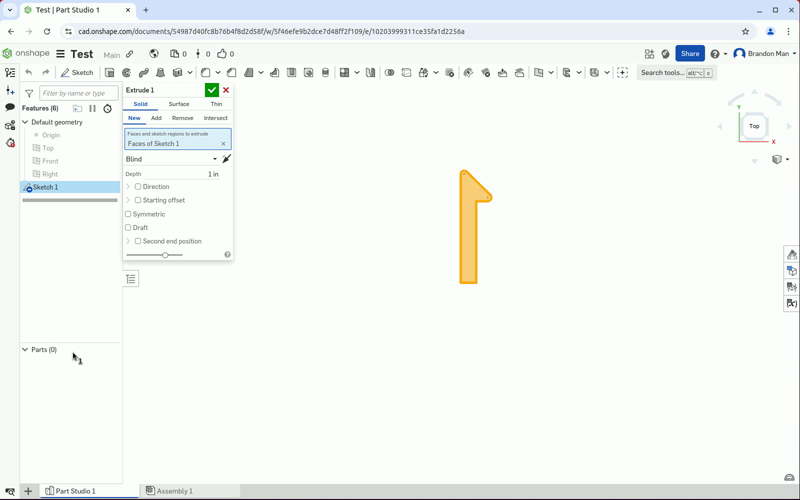
mouse_move(143, 106)
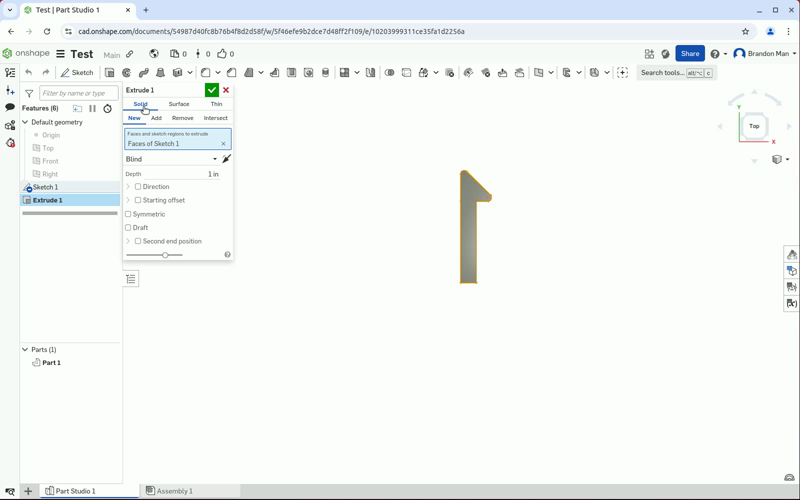
click(143, 106)
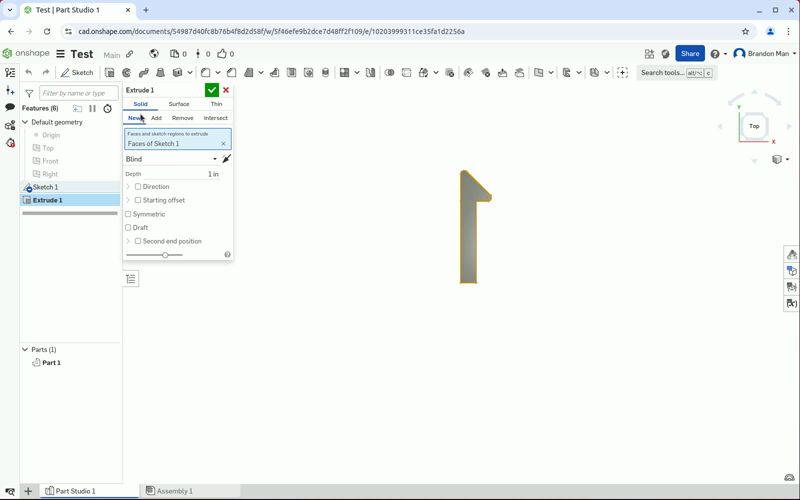
mouse_move(137, 120)
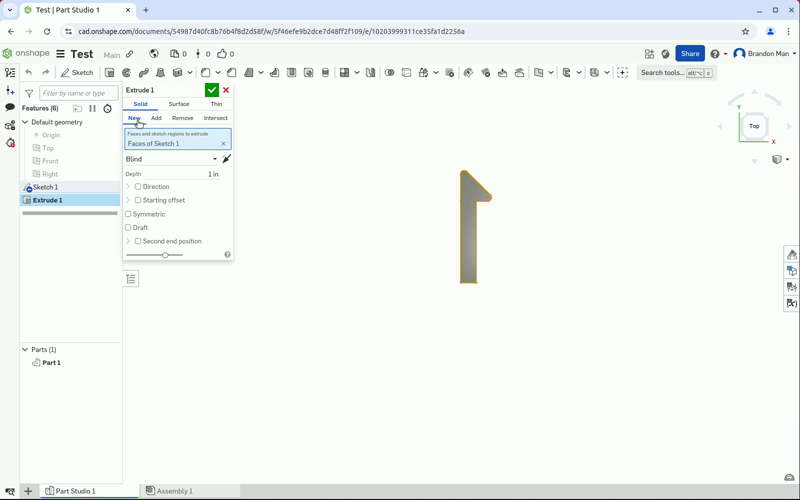
click(137, 120)
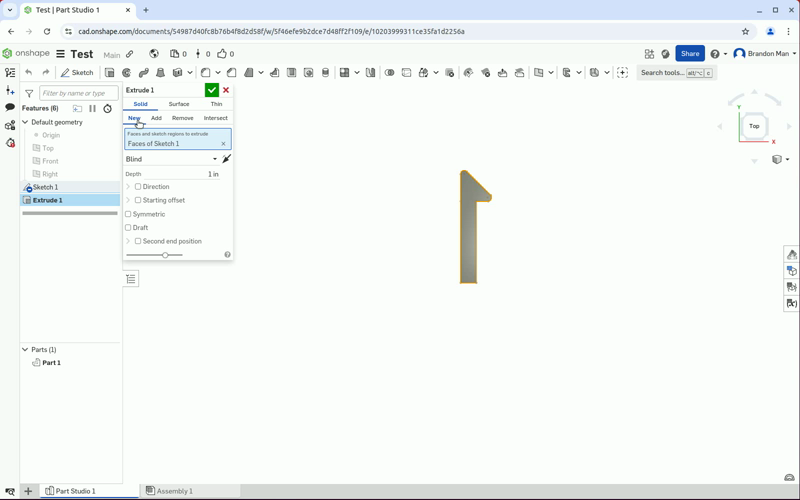
key(tab, 4)
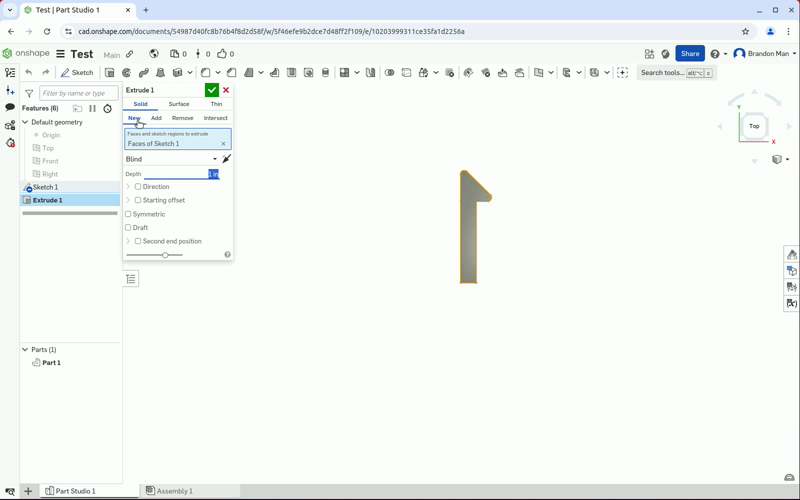
text(-4.814)
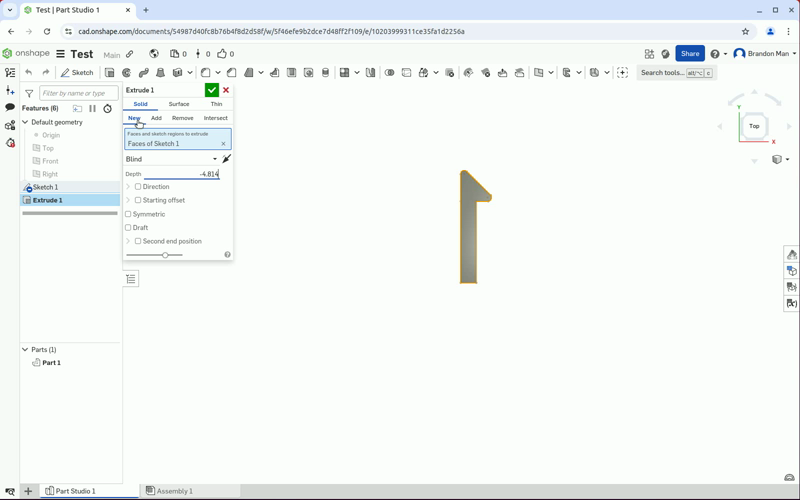
key(tab, 3)
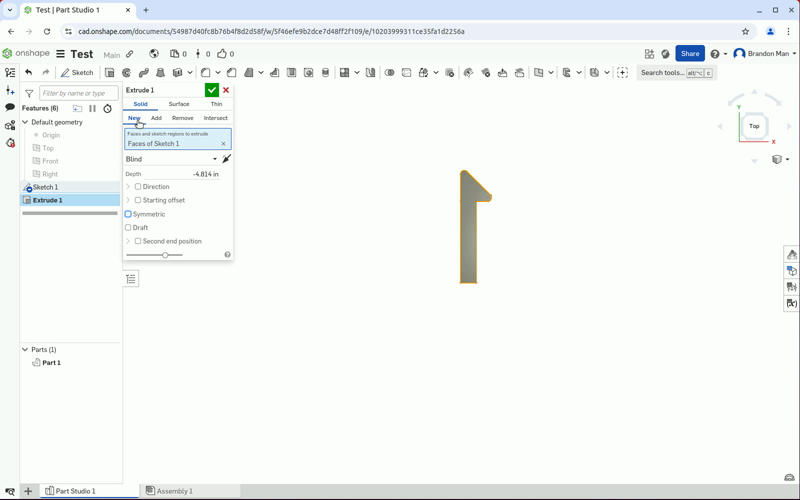
key(space)
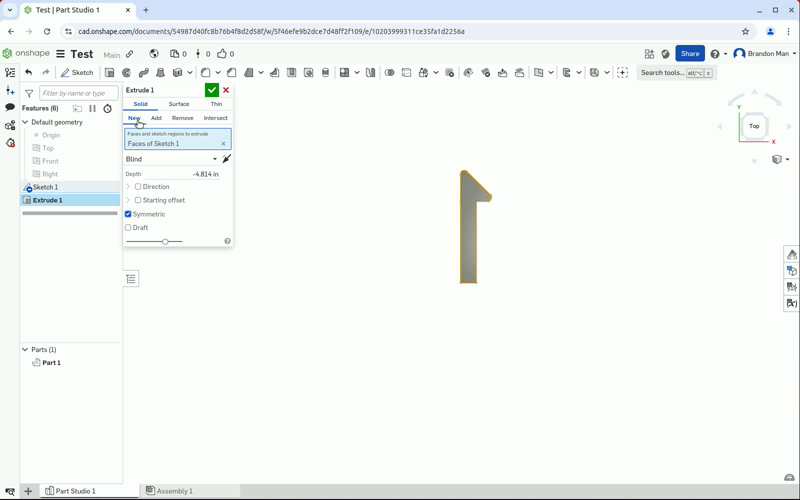
key(enter)
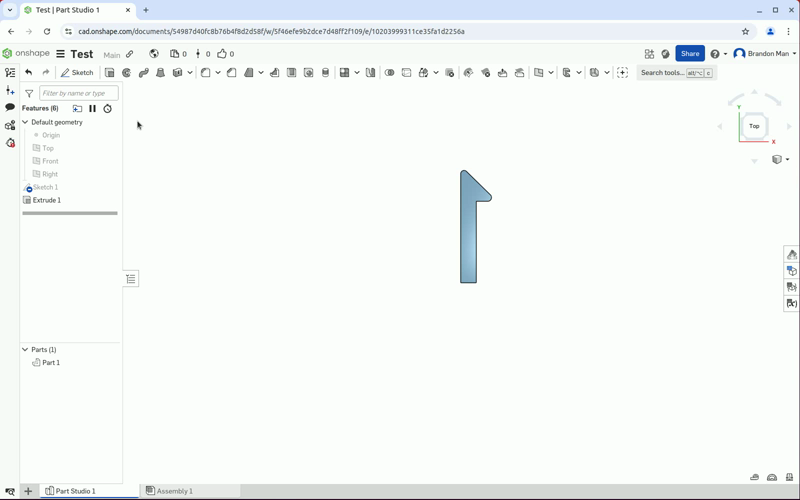
key(shift+h)
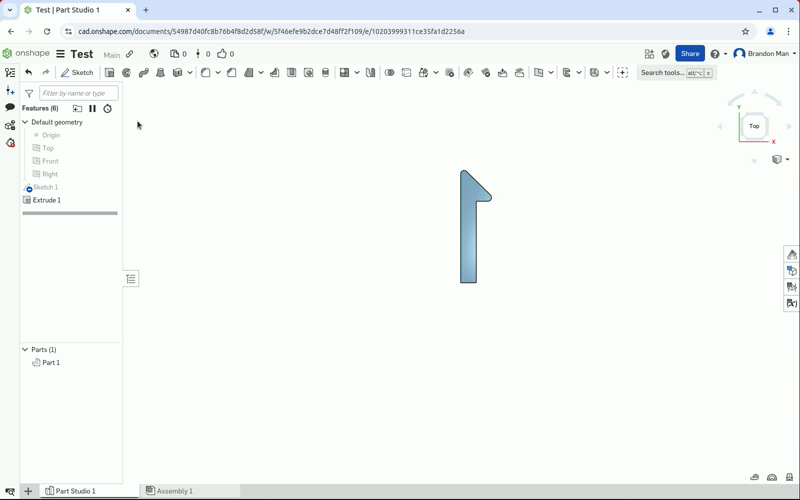
key(shift+h)
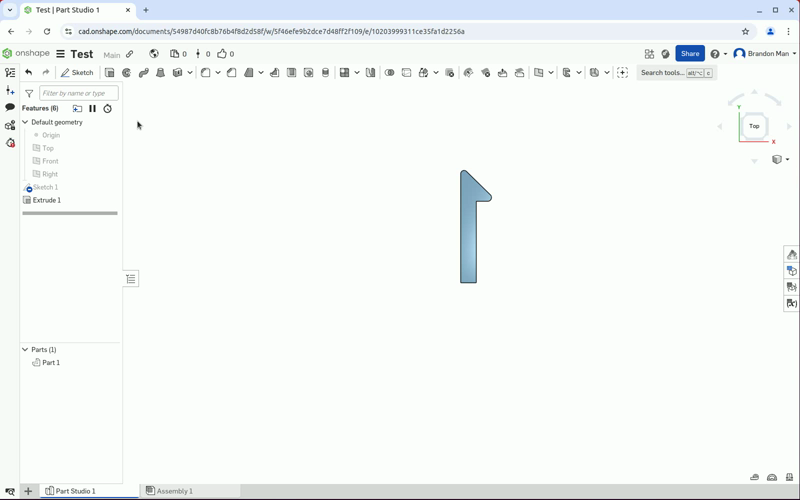
mouse_move(73, 189)
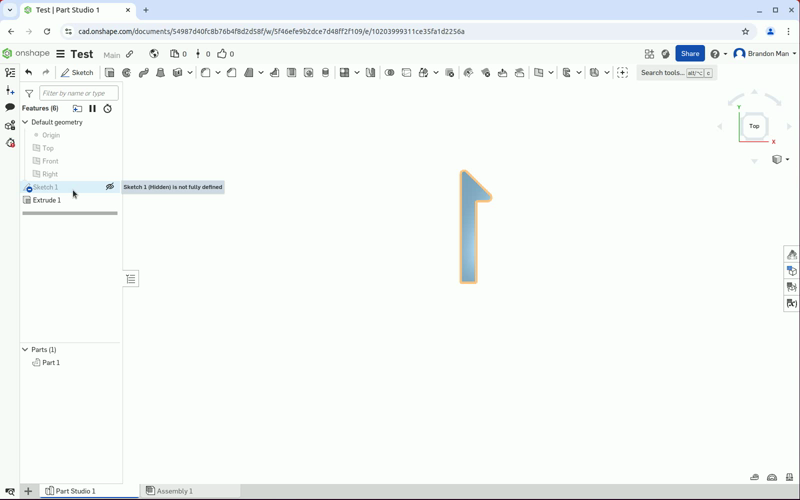
click(73, 189)
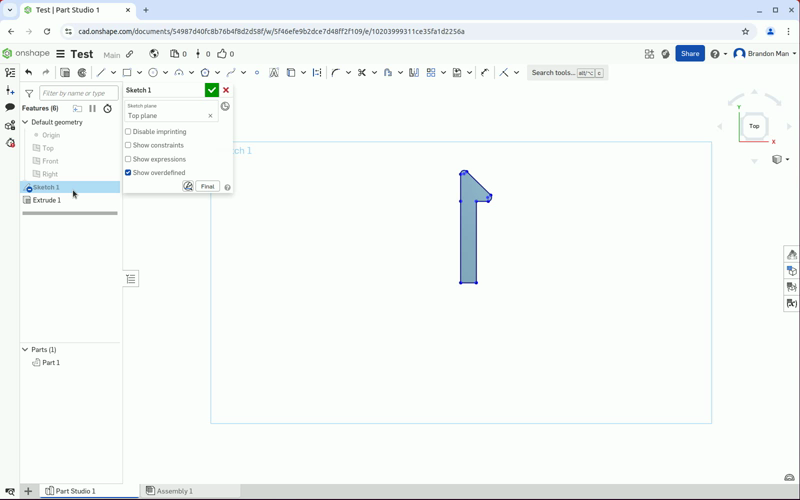
mouse_move(229, 92)
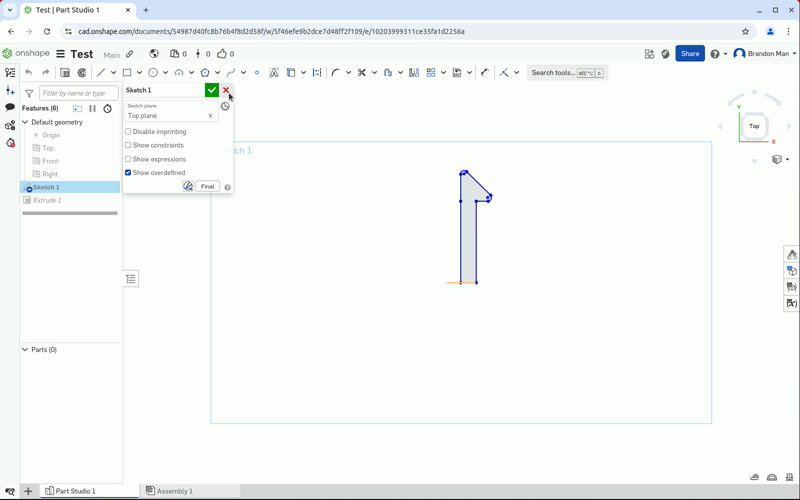
click(229, 92)
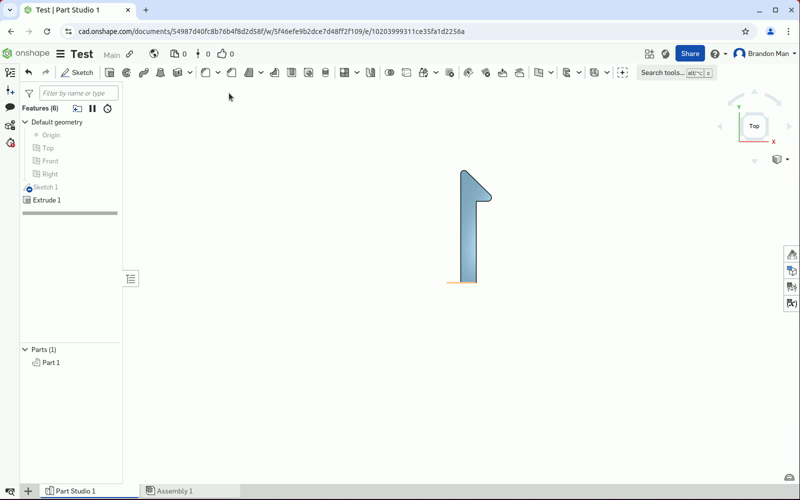
mouse_move(73, 352)
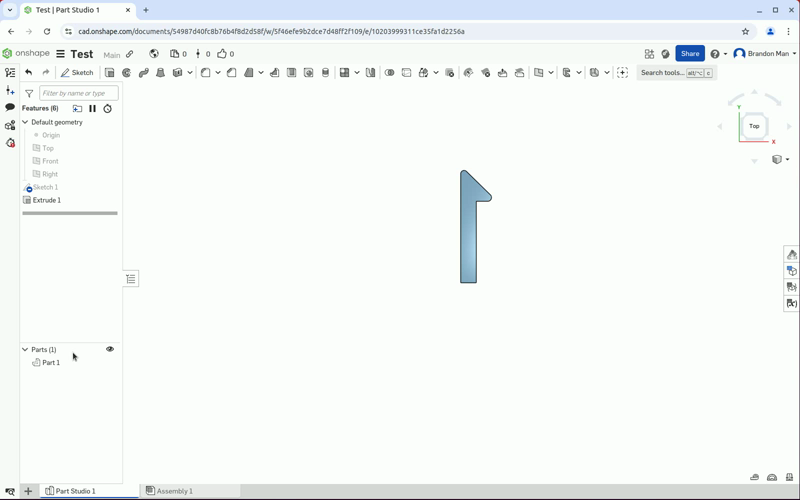
key(y)
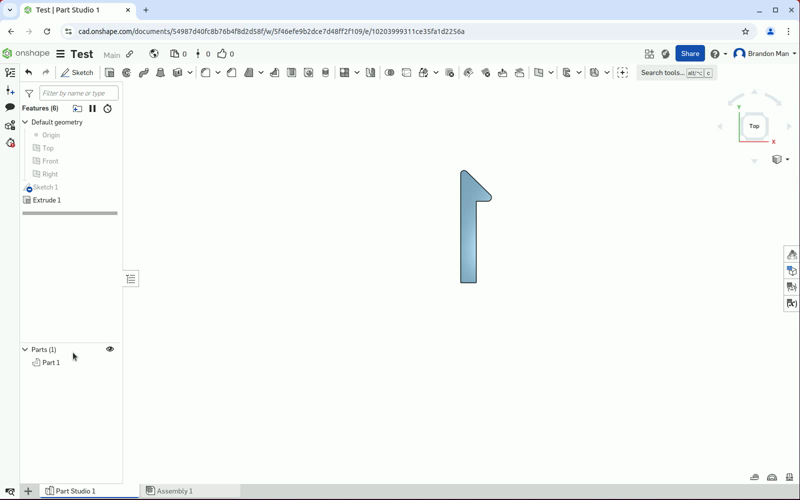
key(shift+p)
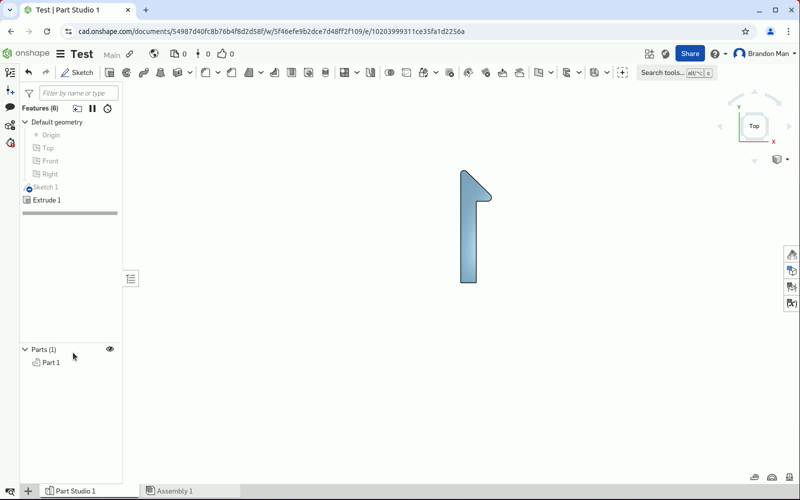
key(space)
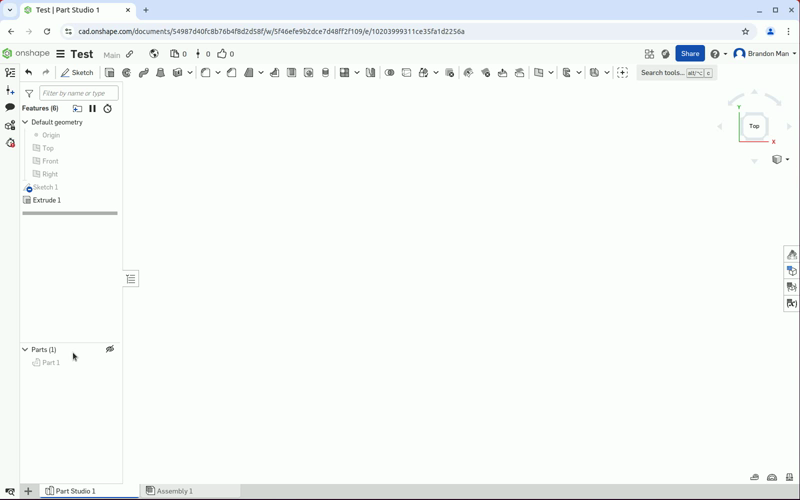
key_down(shift)
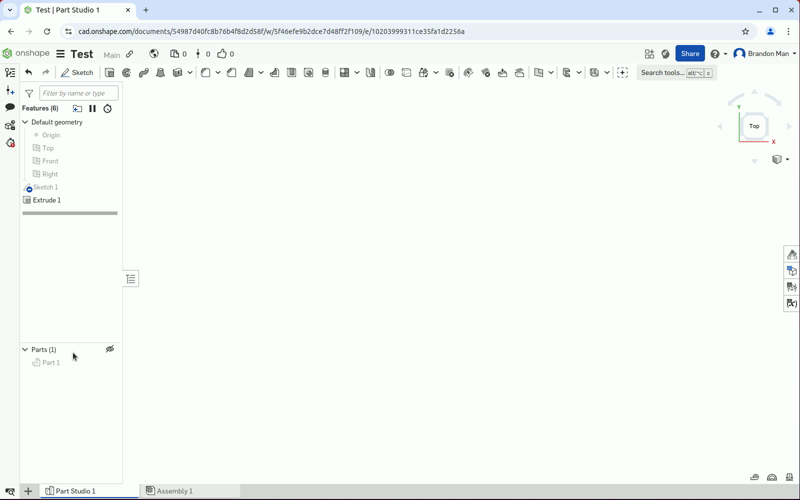
key(up)
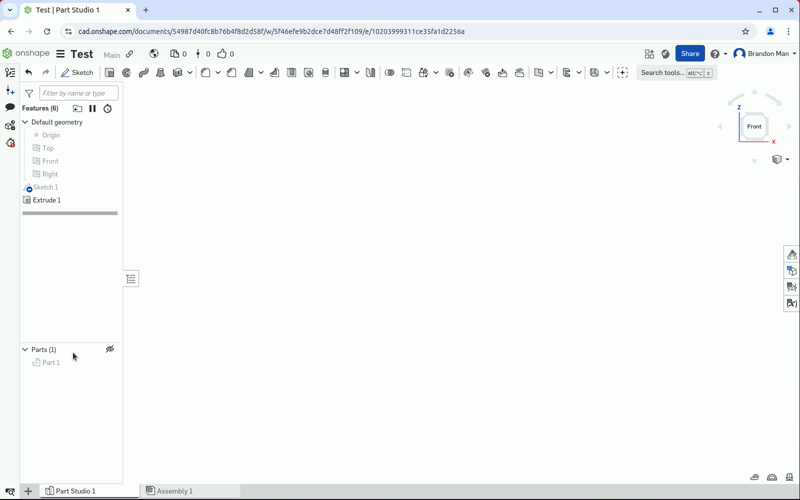
key_up(shift)
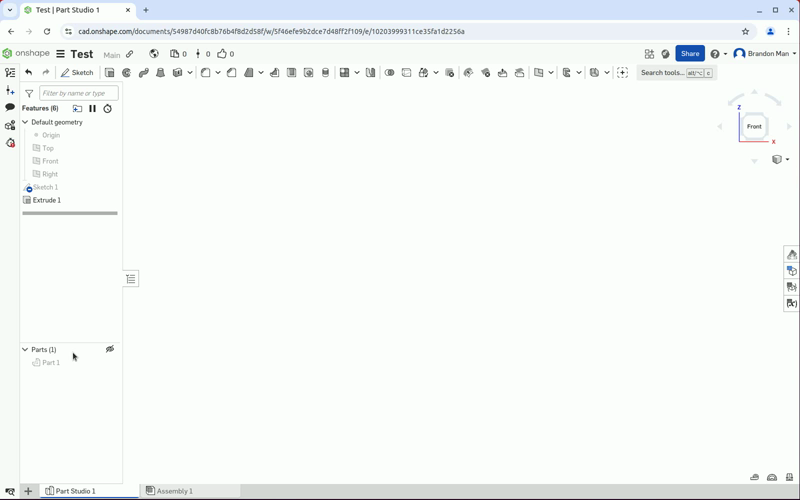
mouse_move(73, 352)
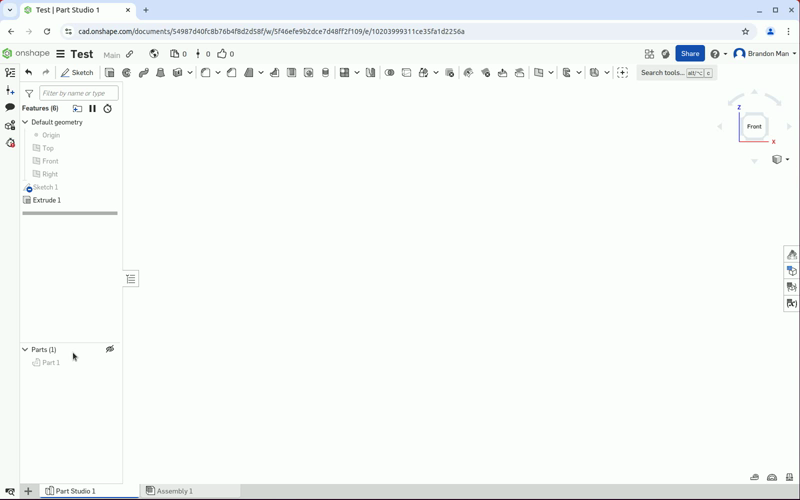
key(shift+y)
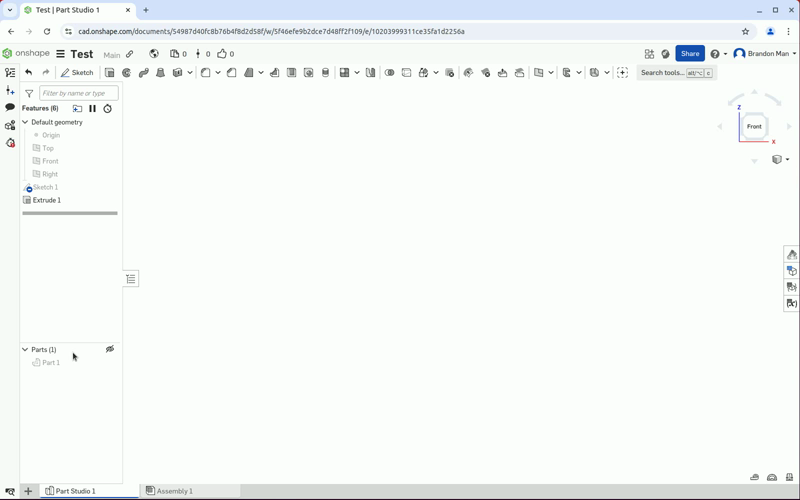
key(shift+s)
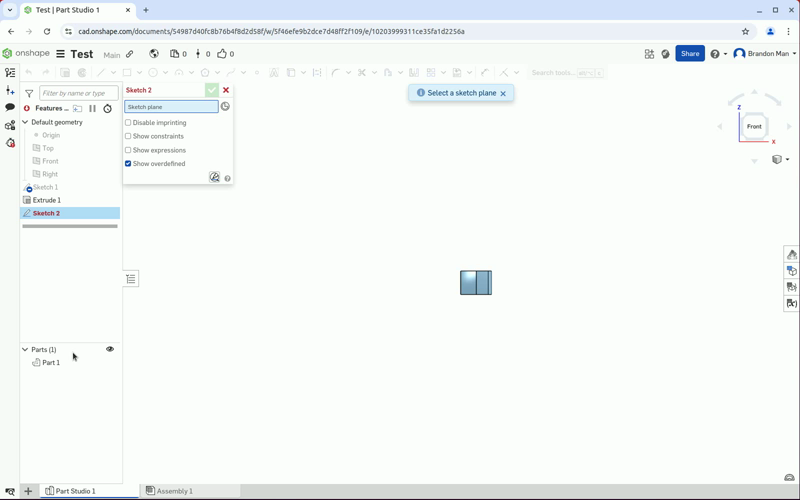
mouse_move(73, 163)
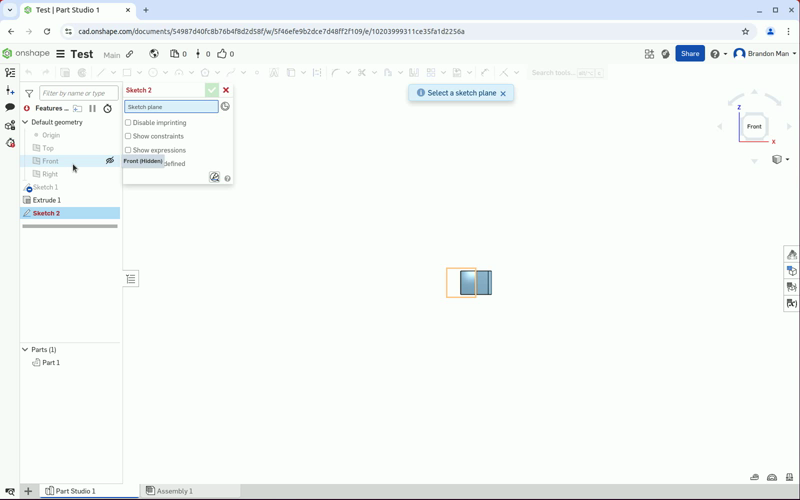
click(73, 163)
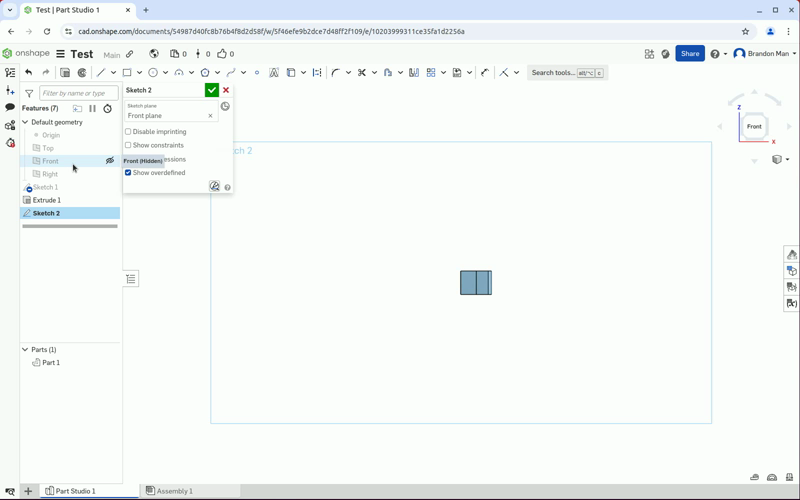
mouse_move(73, 352)
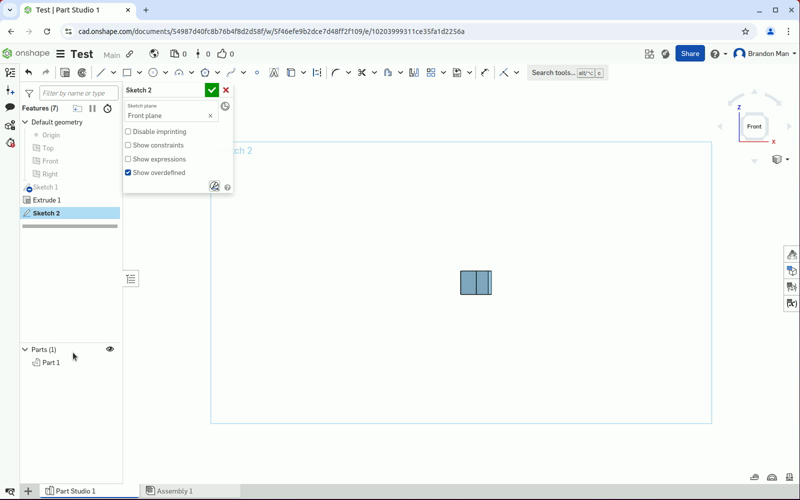
key(y)
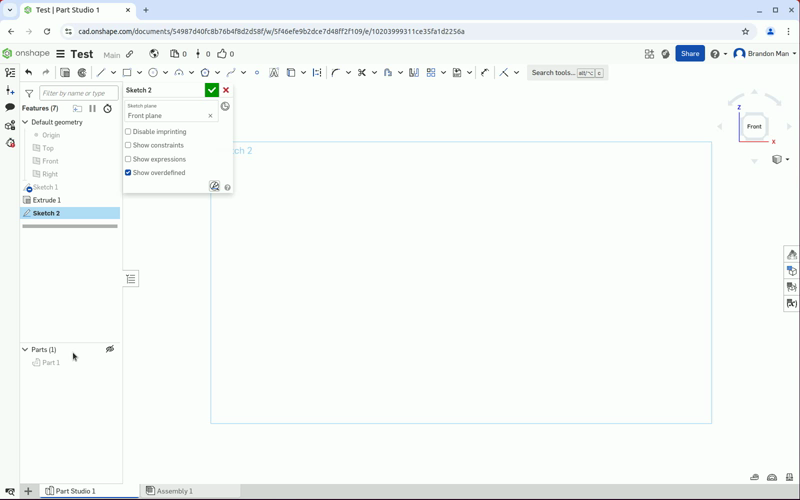
key(c)
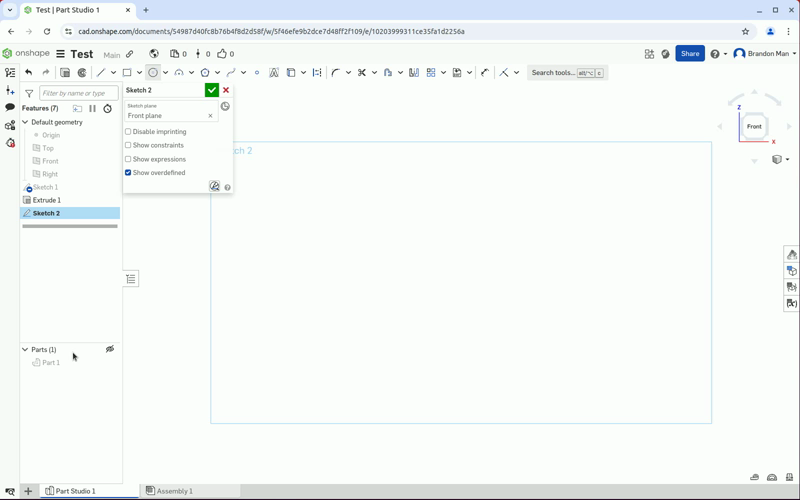
key_down(shift)
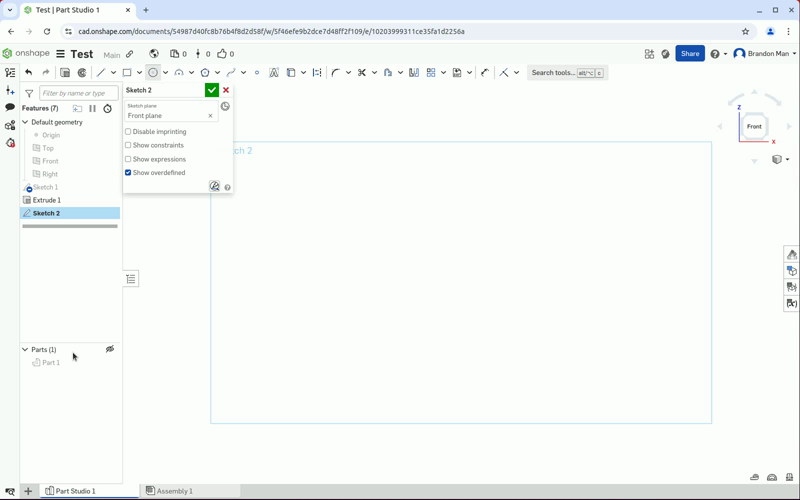
mouse_move(461, 282)
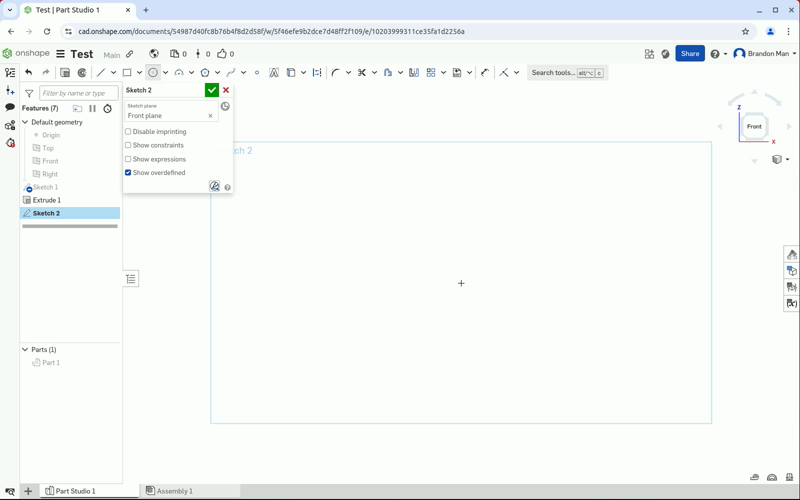
click(461, 282)
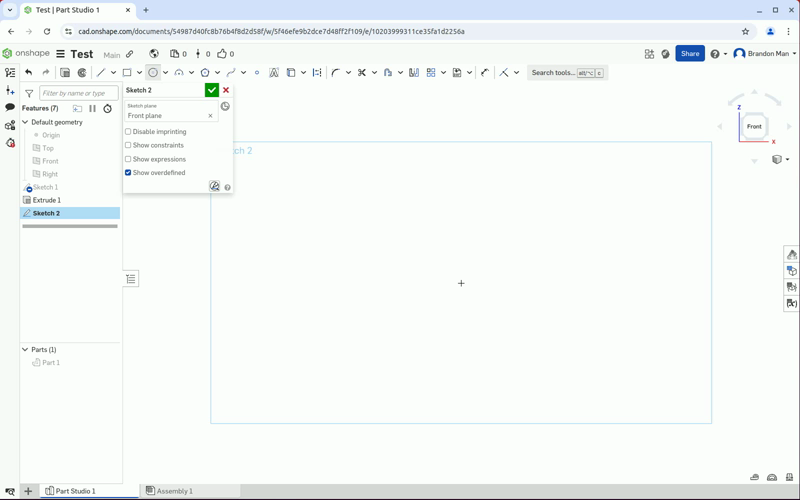
key_up(shift)
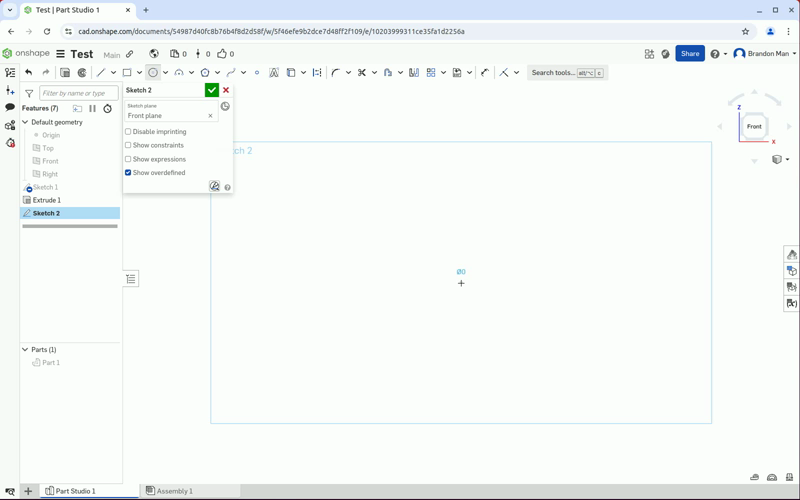
mouse_move(466, 282)
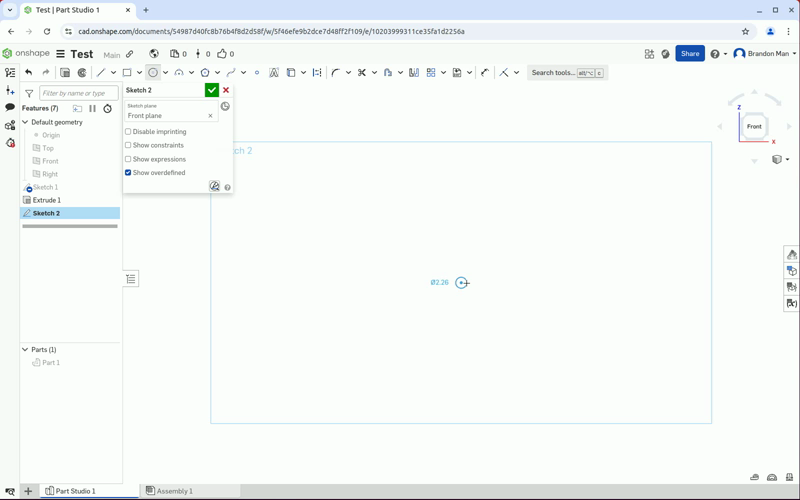
click(466, 282)
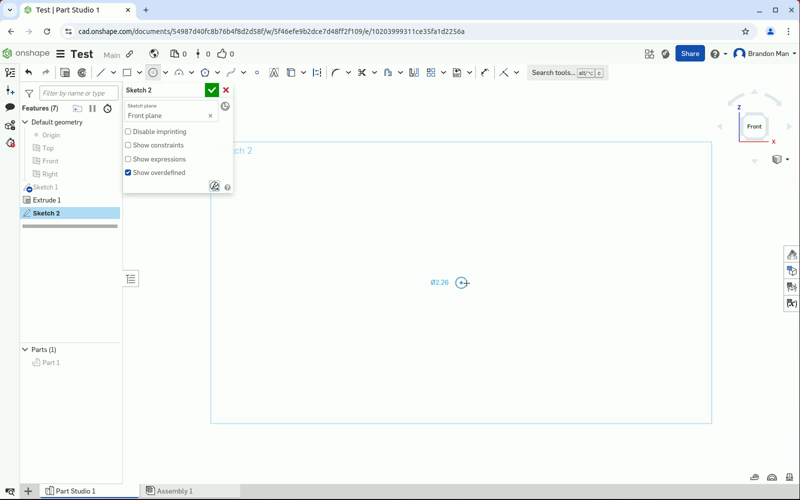
key(esc)
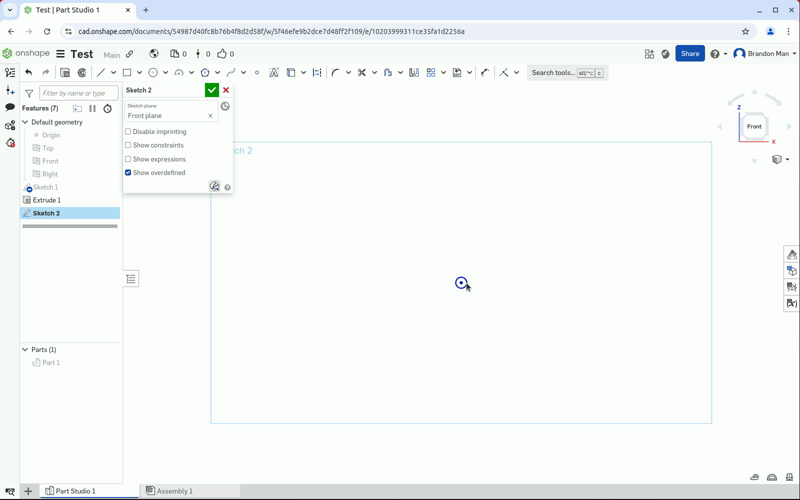
mouse_move(457, 284)
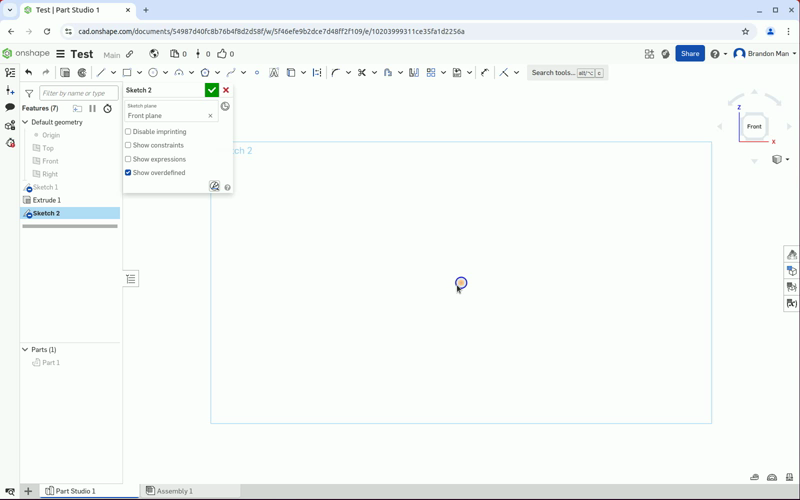
scroll(6)
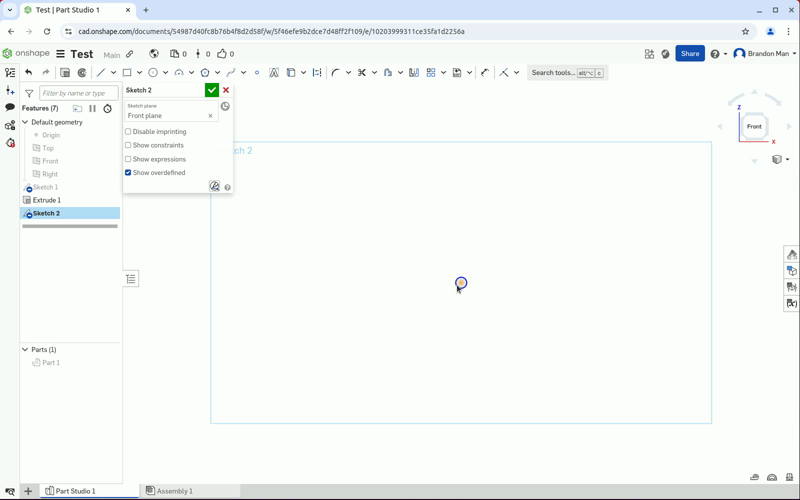
scroll(6)
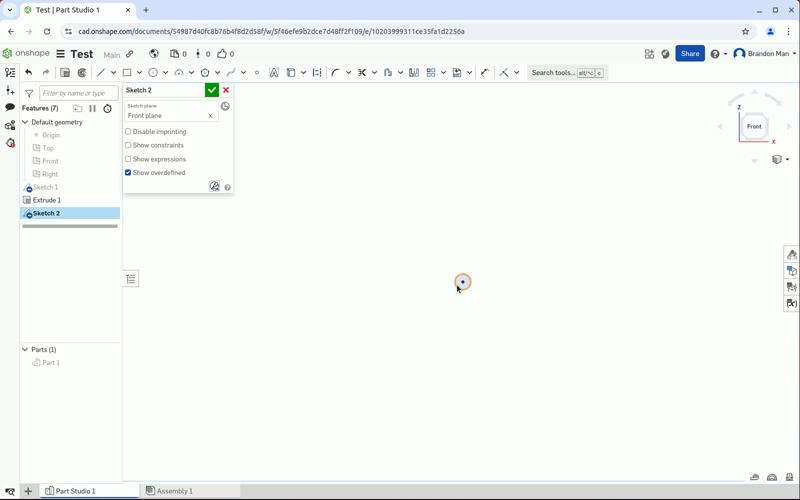
scroll(6)
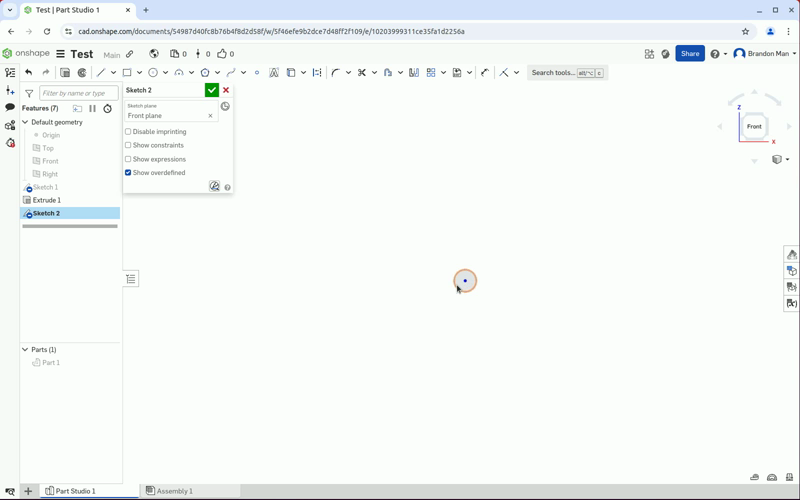
scroll(6)
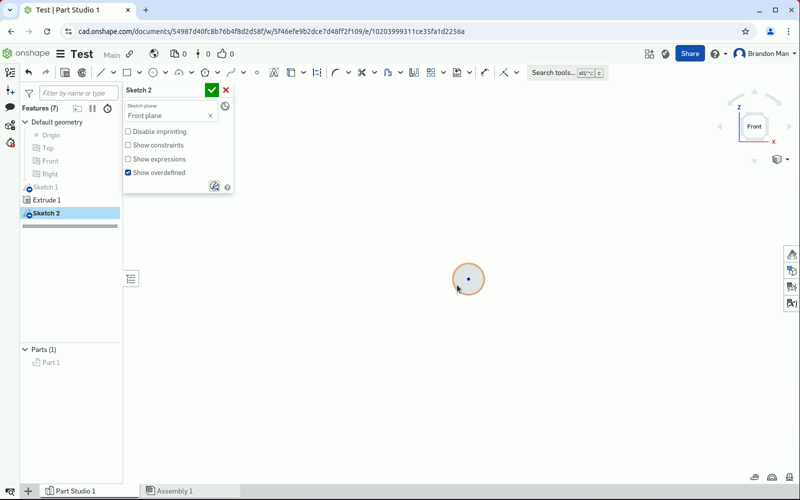
scroll(6)
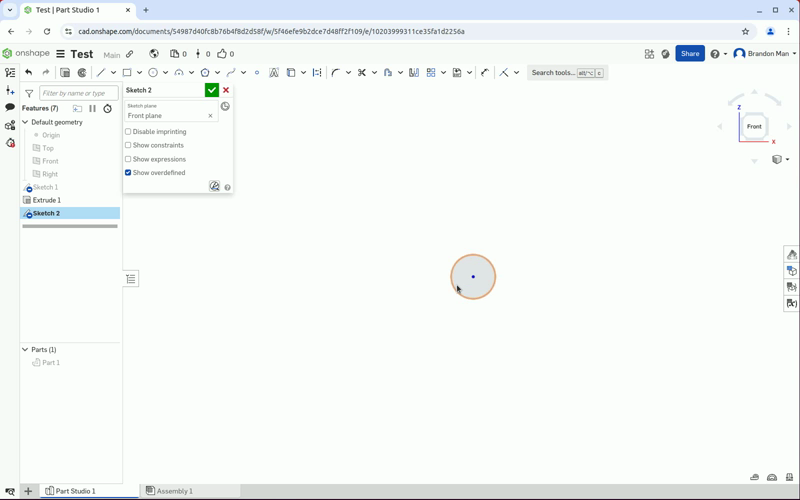
scroll(6)
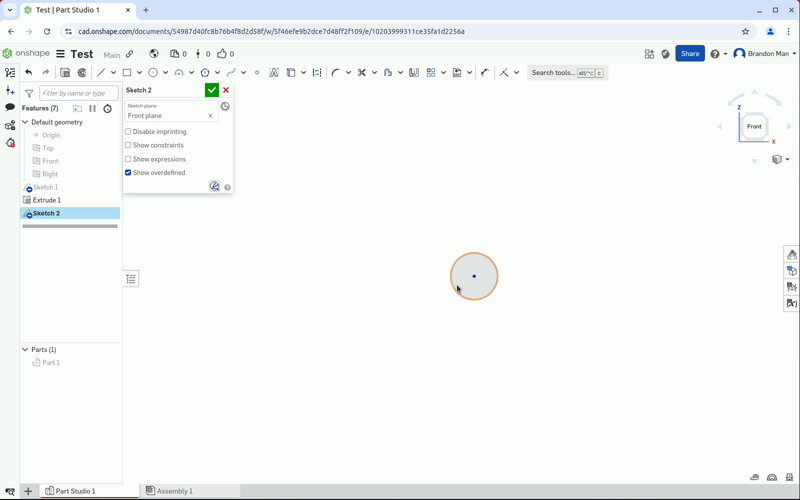
scroll(6)
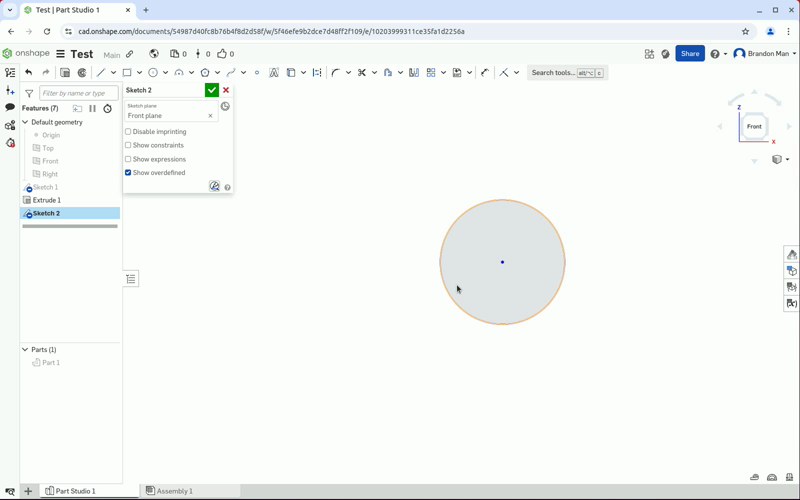
click(457, 284)
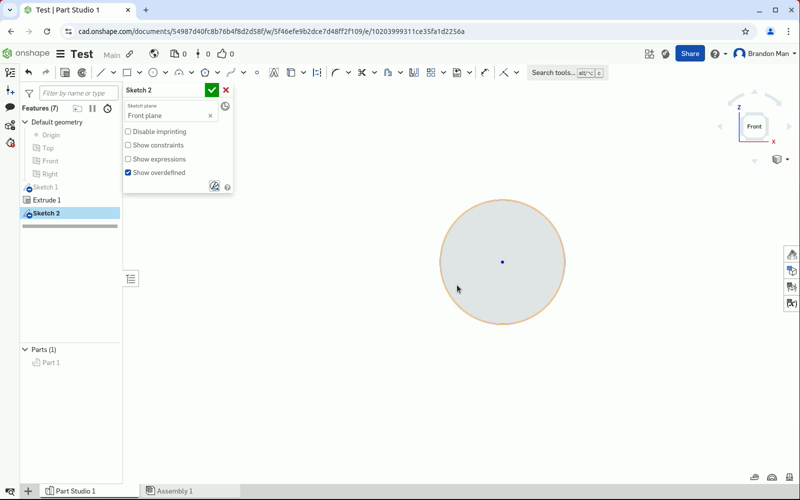
scroll(-6)
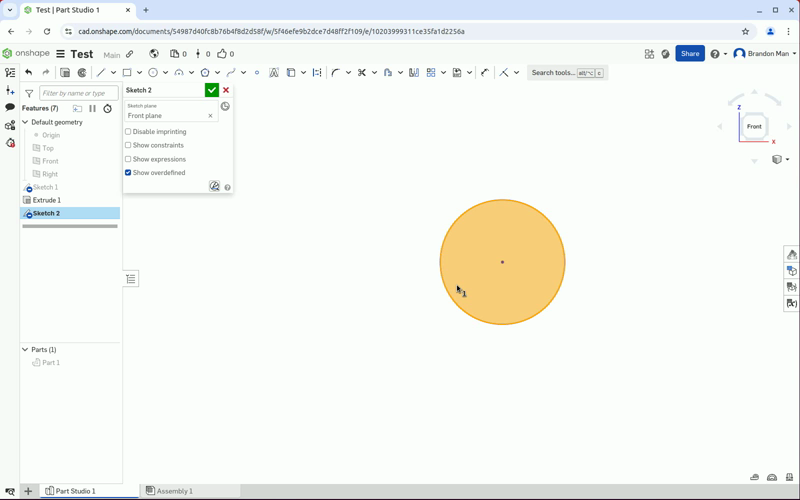
scroll(-6)
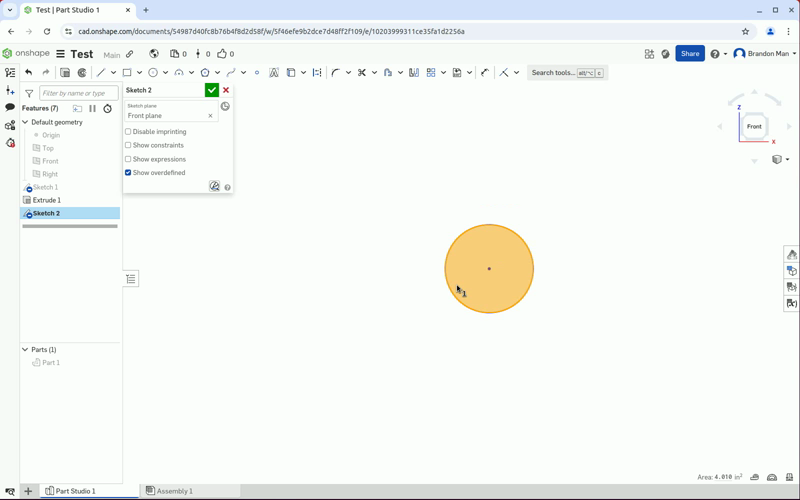
scroll(-6)
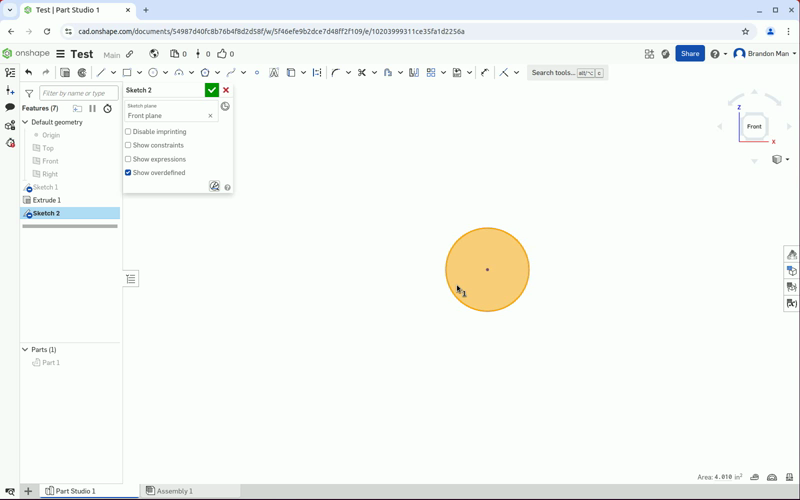
scroll(-6)
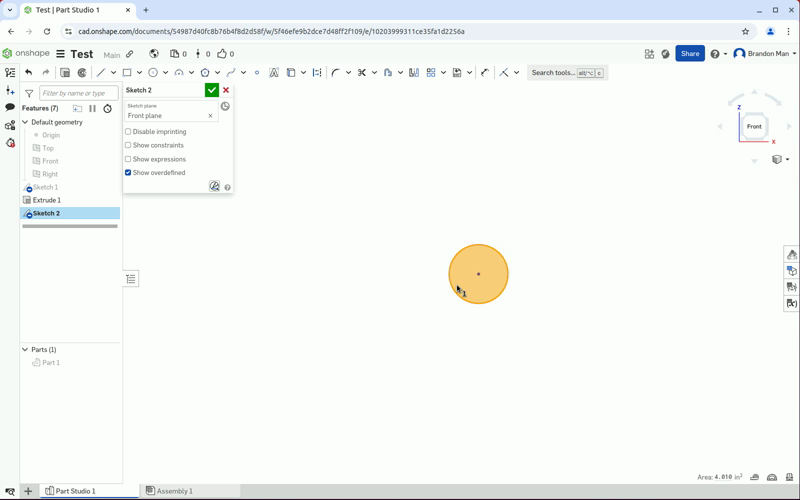
scroll(-6)
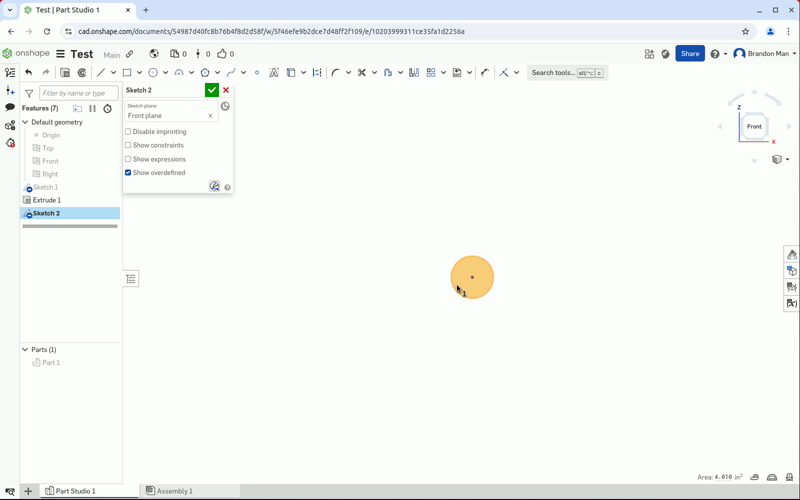
scroll(-6)
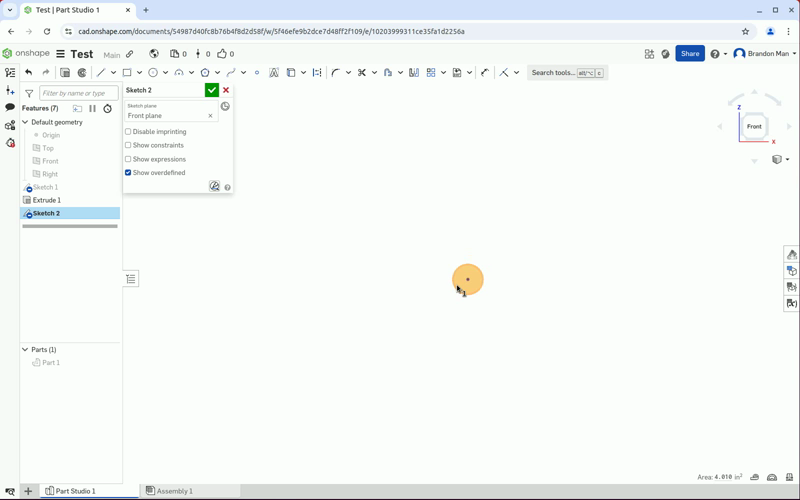
scroll(-6)
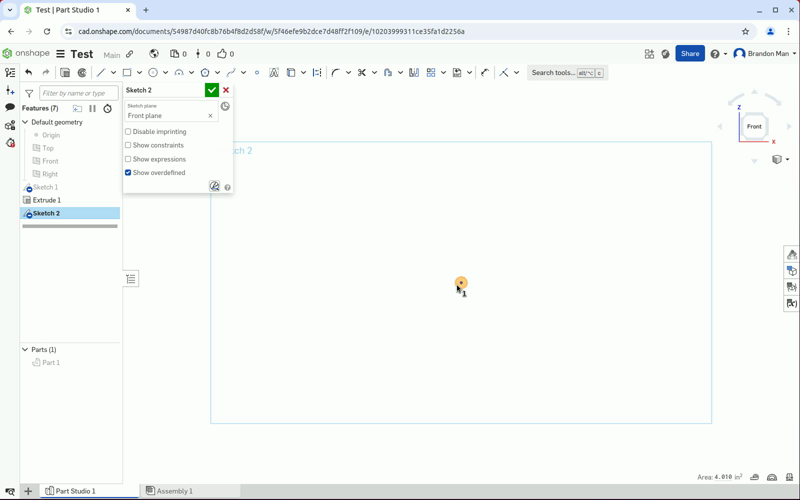
mouse_move(73, 352)
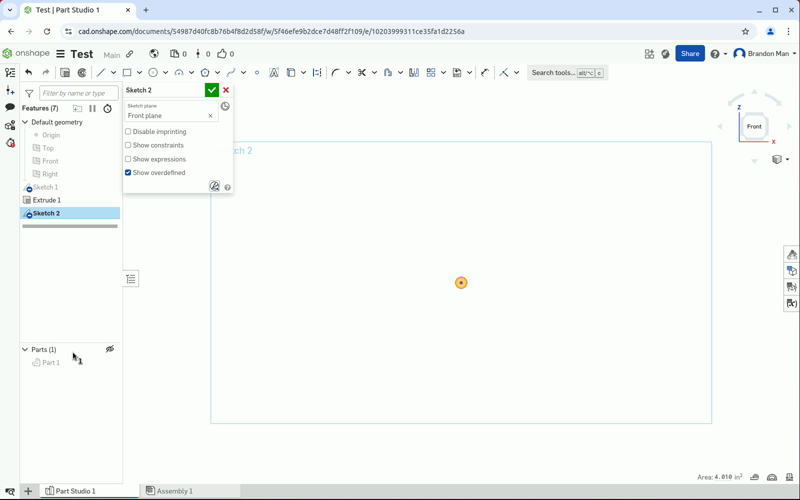
key(shift+y)
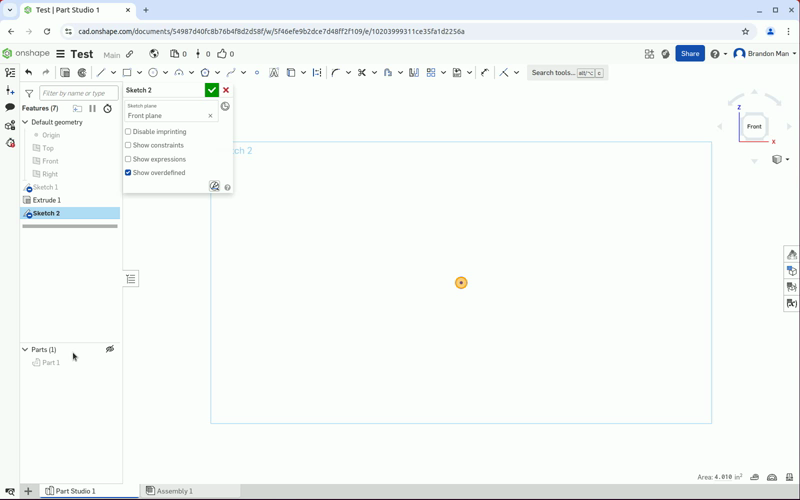
key(shift+e)
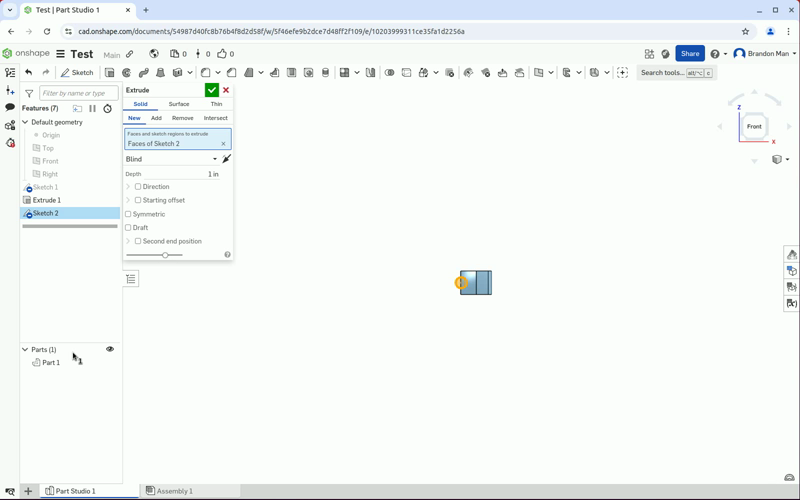
mouse_move(143, 106)
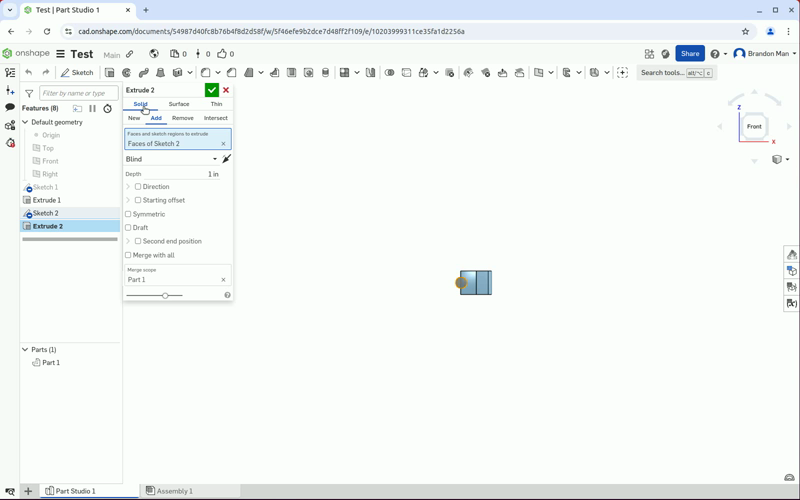
click(143, 106)
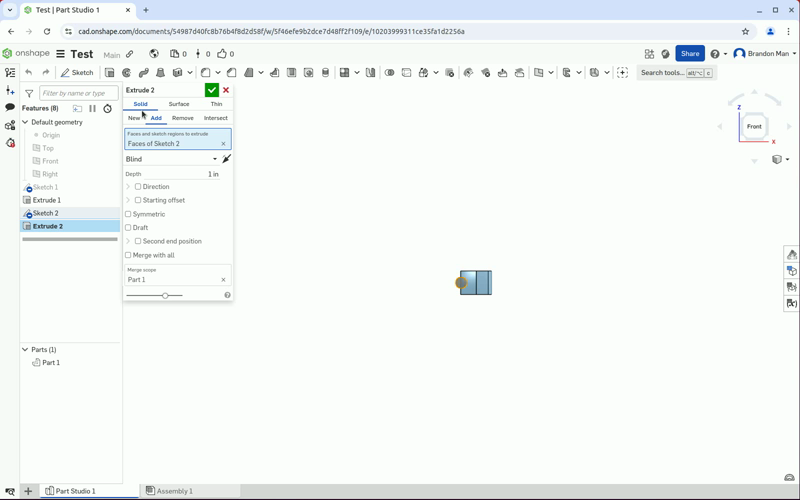
mouse_move(137, 120)
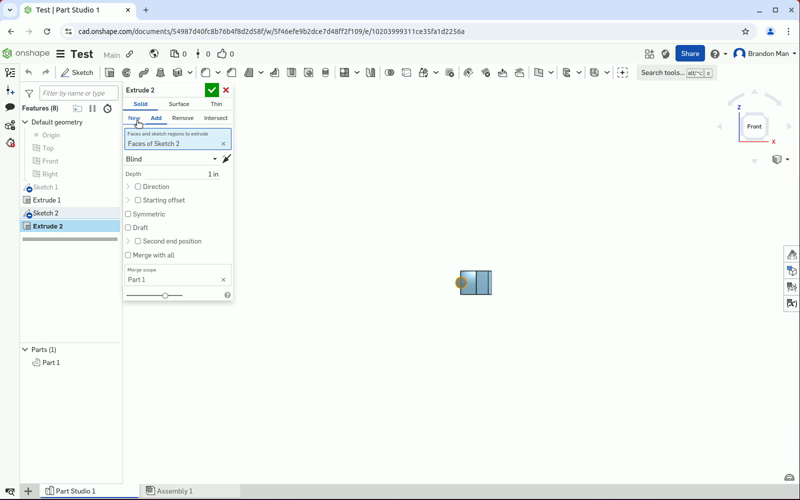
click(137, 120)
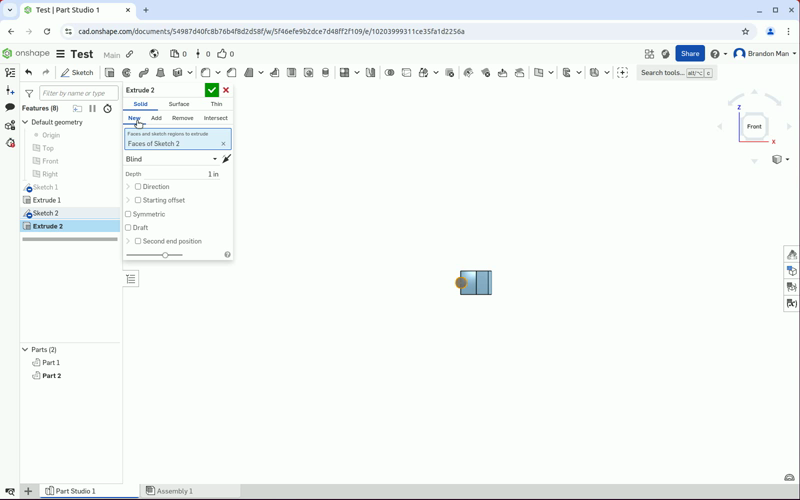
key(tab, 4)
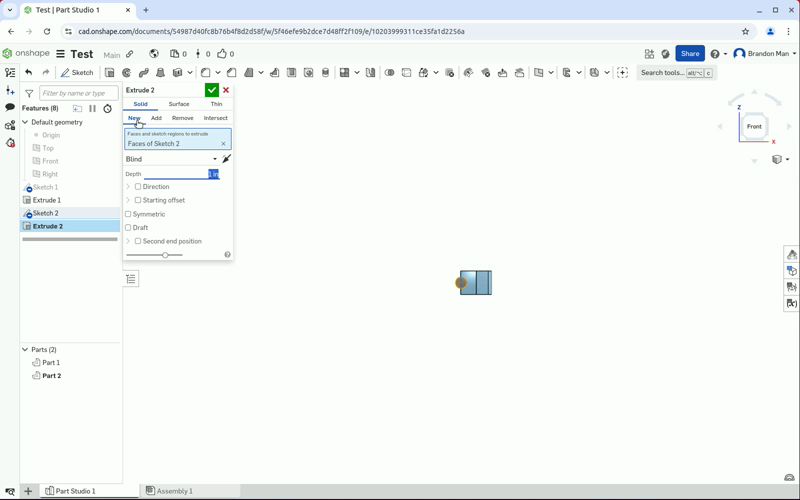
text(-7.703)
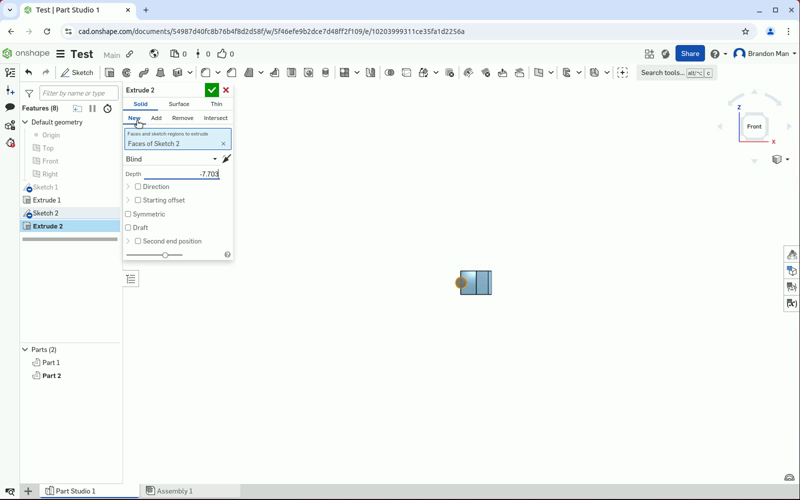
key(enter)
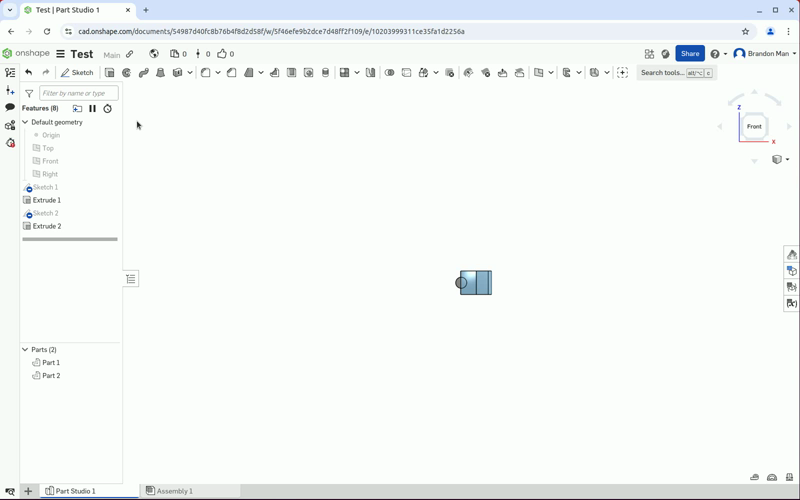
key(shift+h)
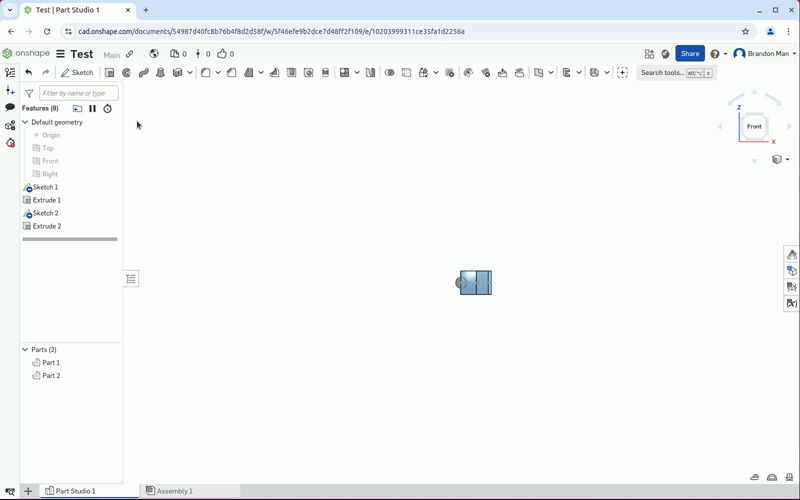
key(shift+h)
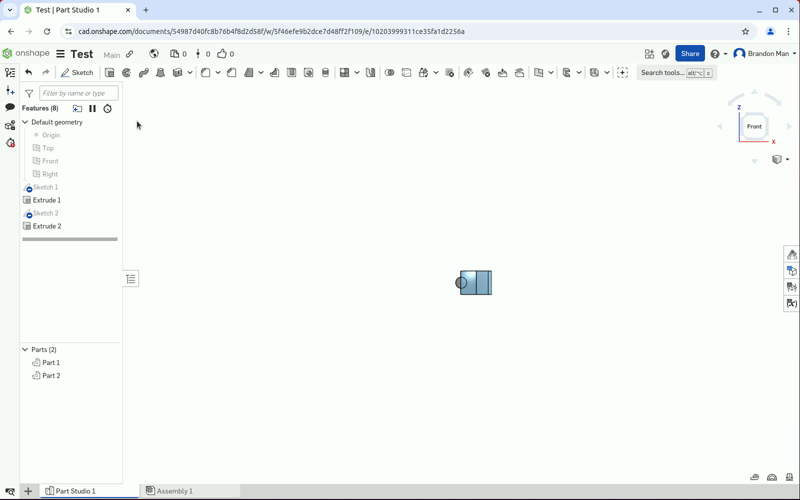
mouse_move(73, 189)
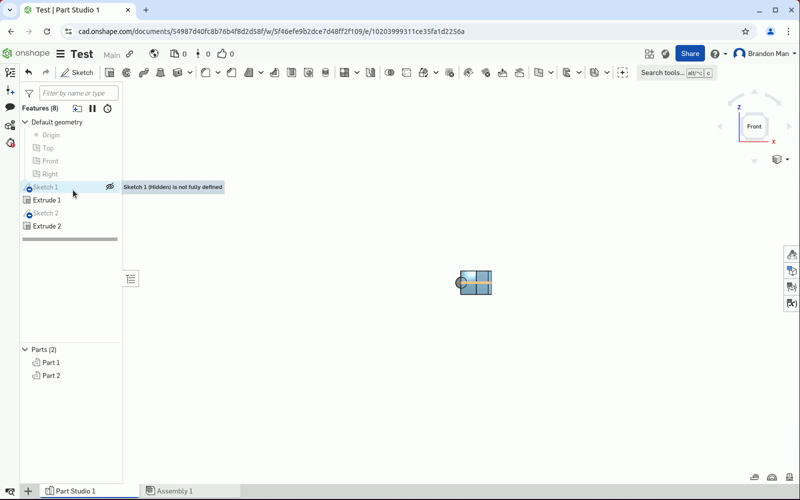
click(73, 189)
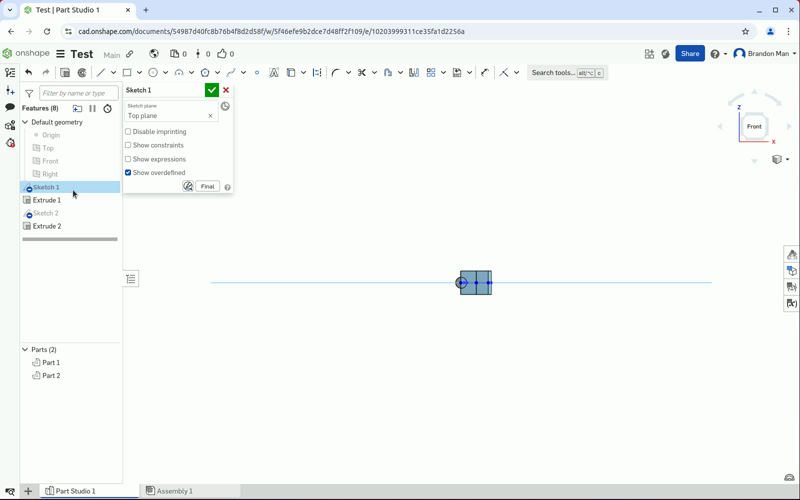
mouse_move(229, 92)
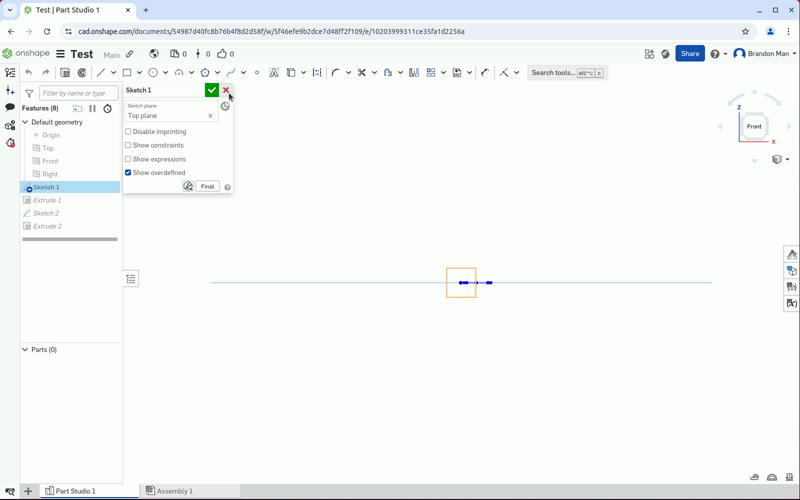
click(229, 92)
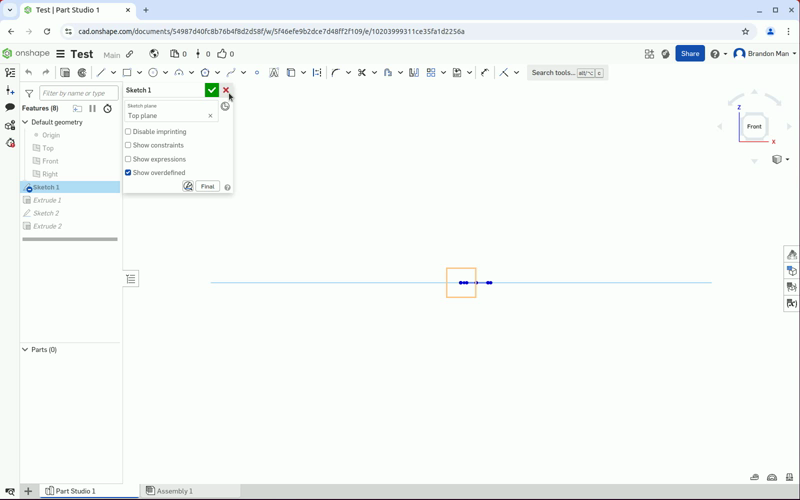
key(shift+s)
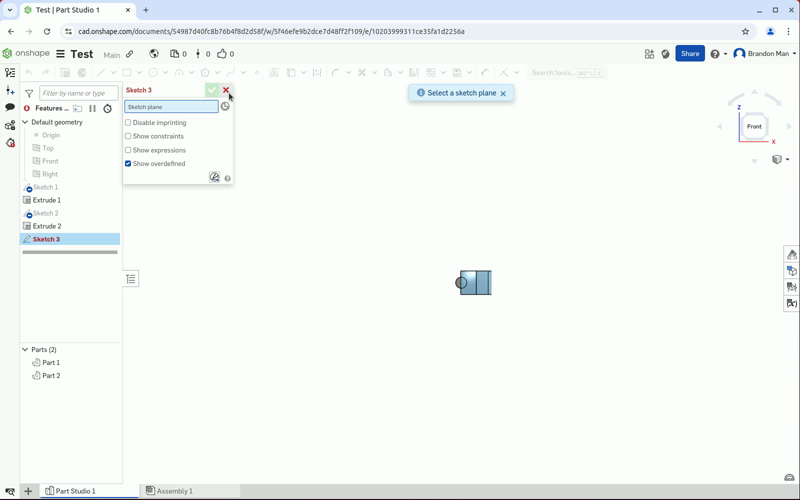
mouse_move(73, 163)
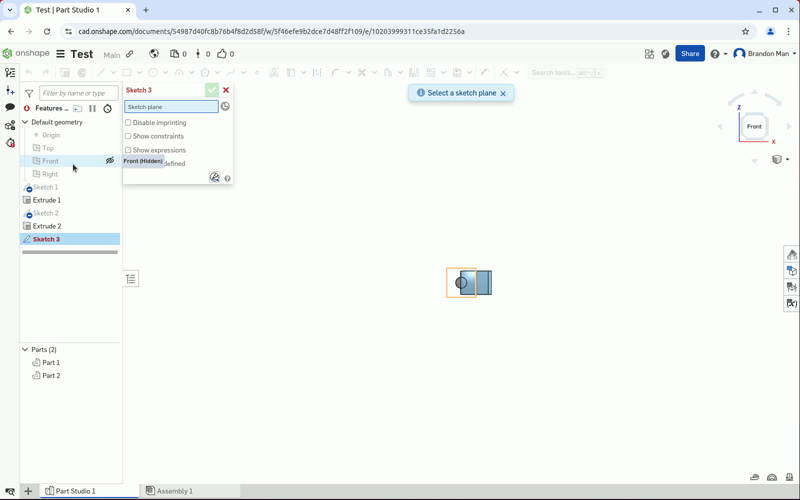
click(73, 163)
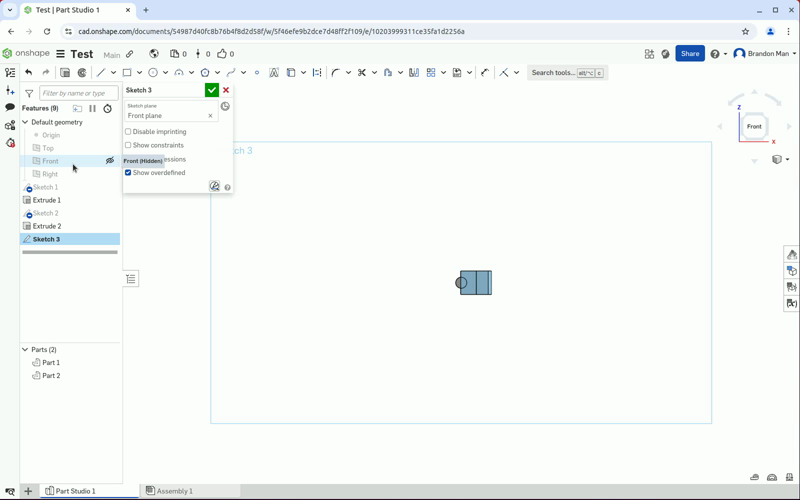
mouse_move(73, 352)
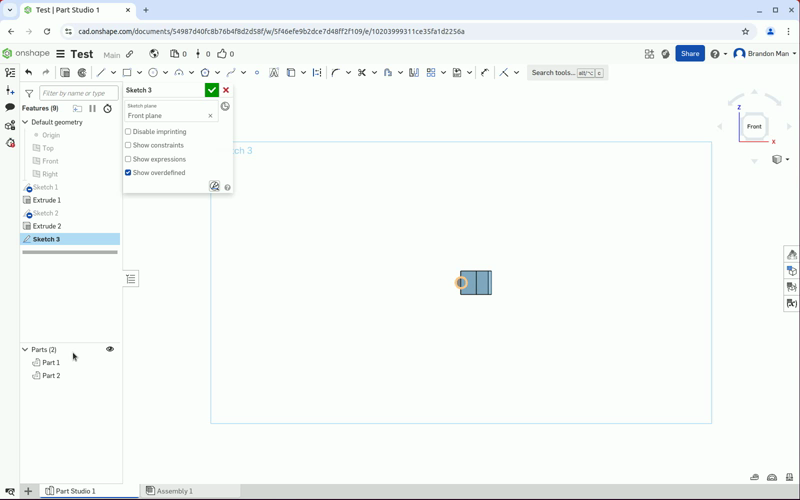
key(y)
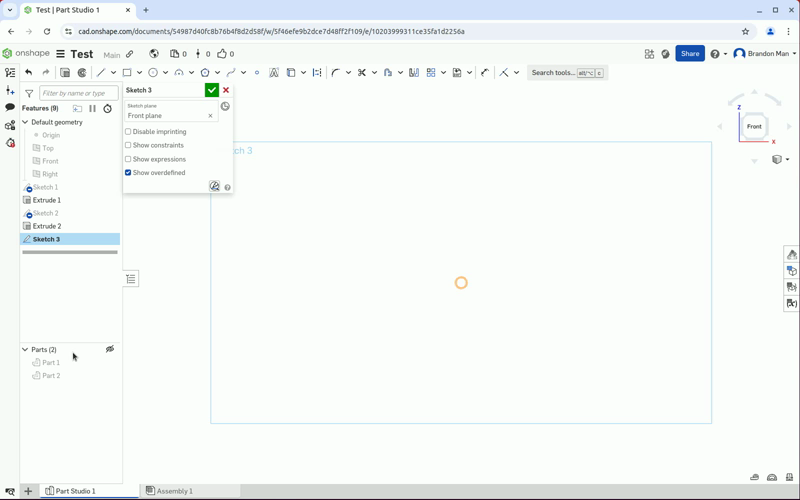
key(c)
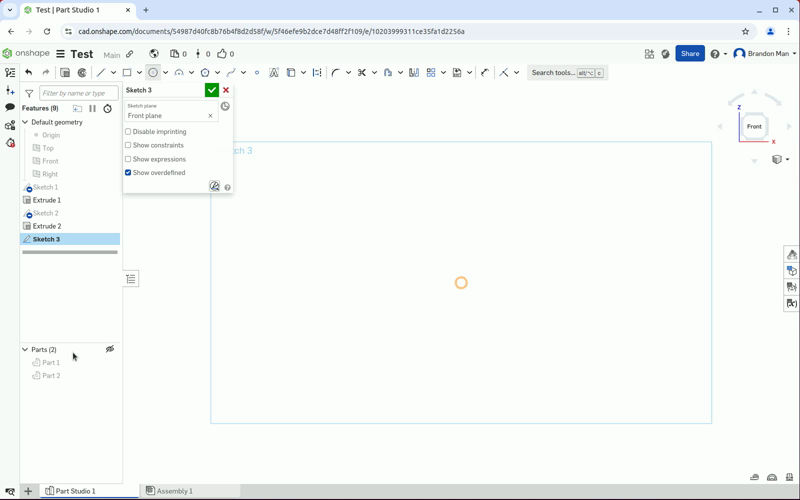
key_down(shift)
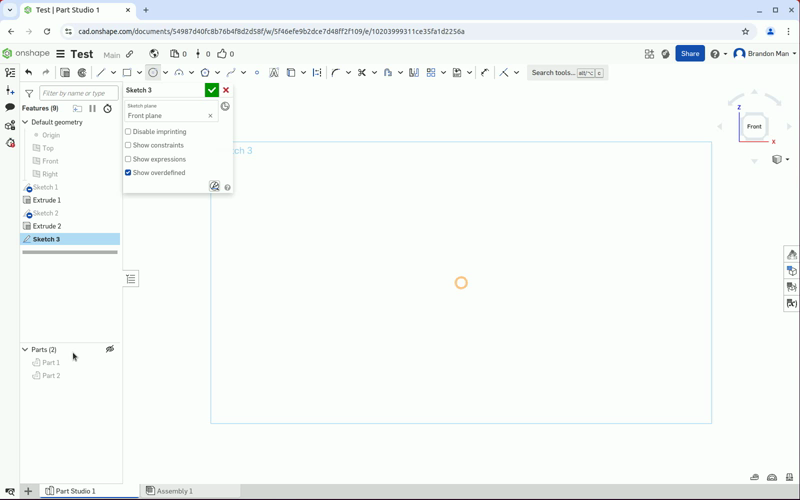
mouse_move(461, 282)
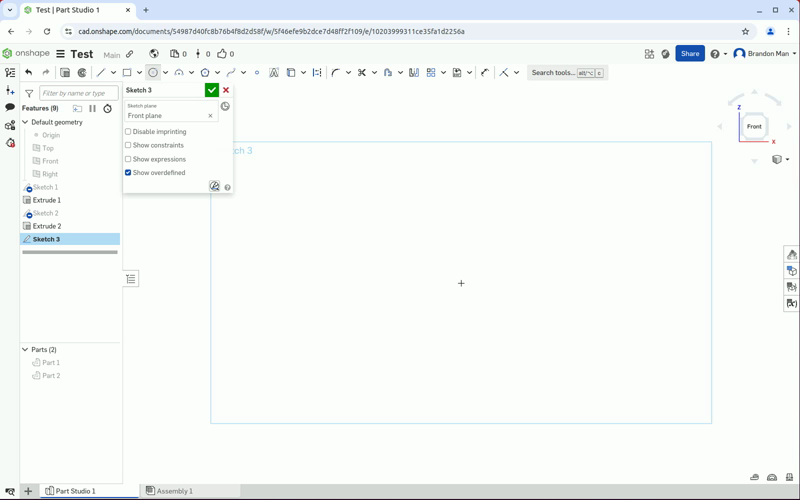
click(461, 282)
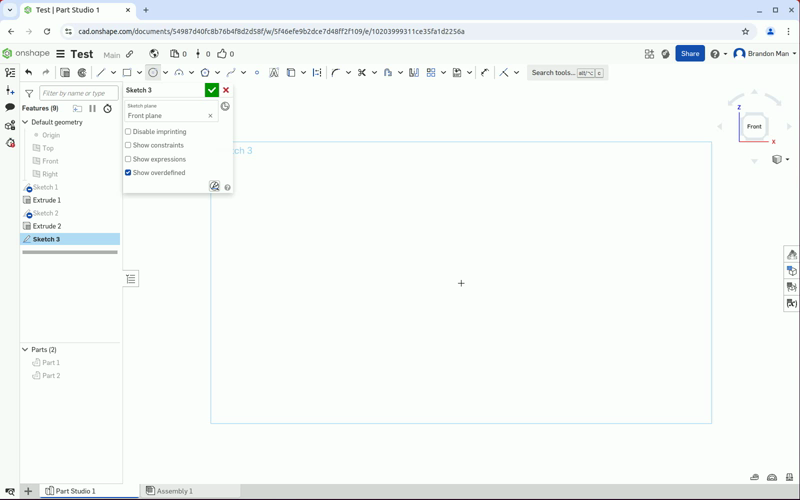
key_up(shift)
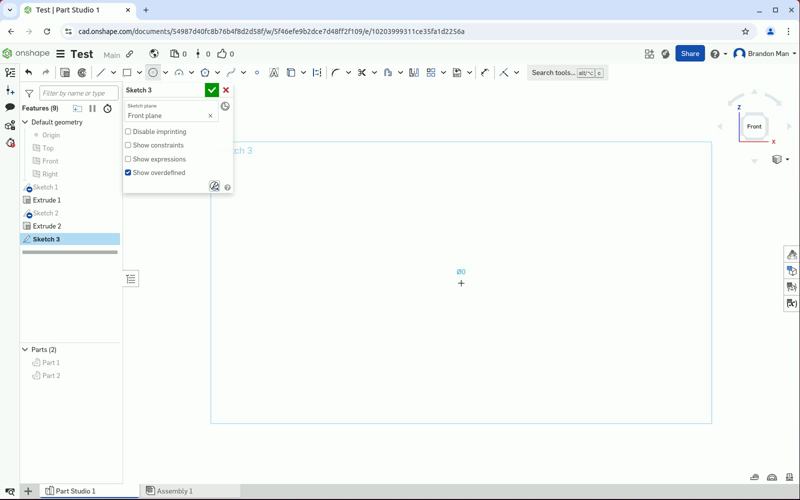
mouse_move(471, 282)
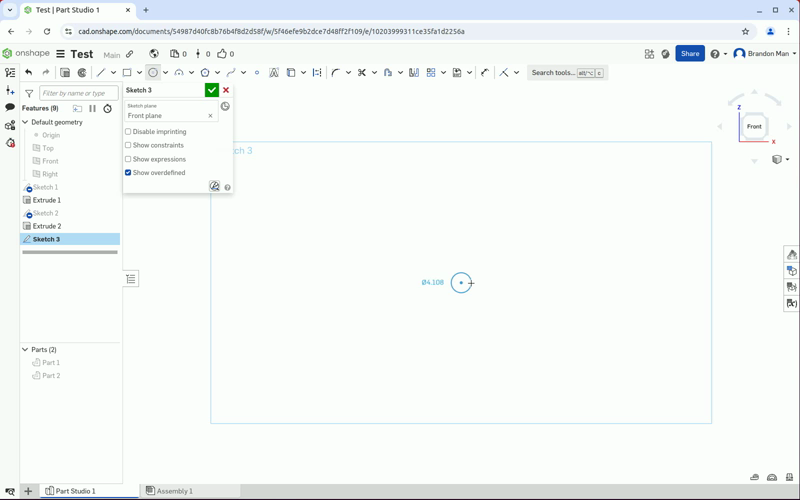
click(471, 282)
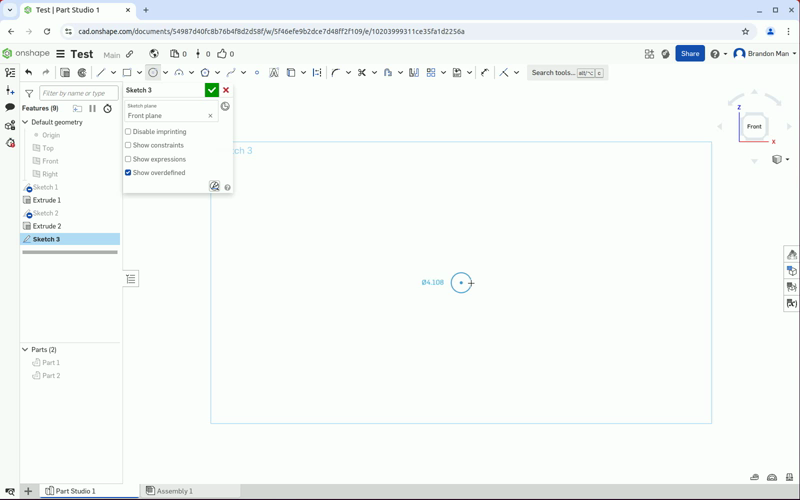
key(esc)
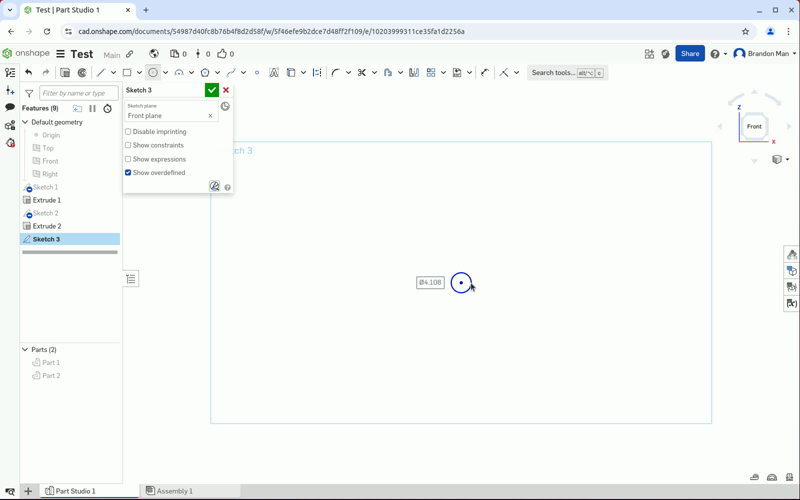
key(c)
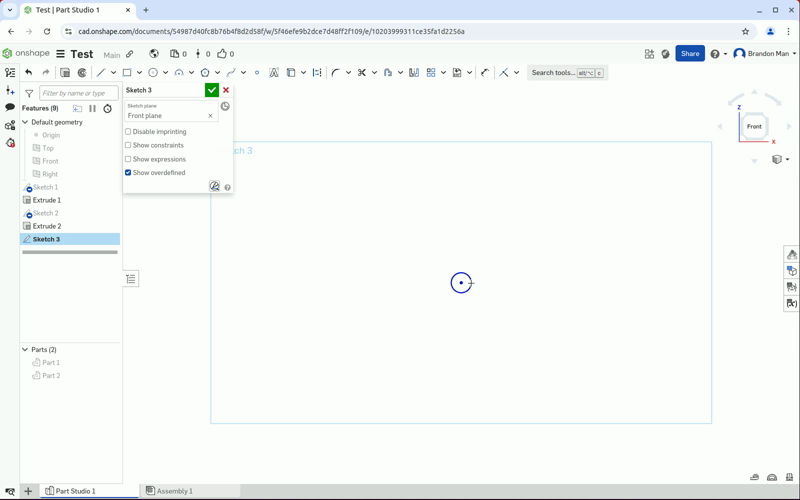
key_down(shift)
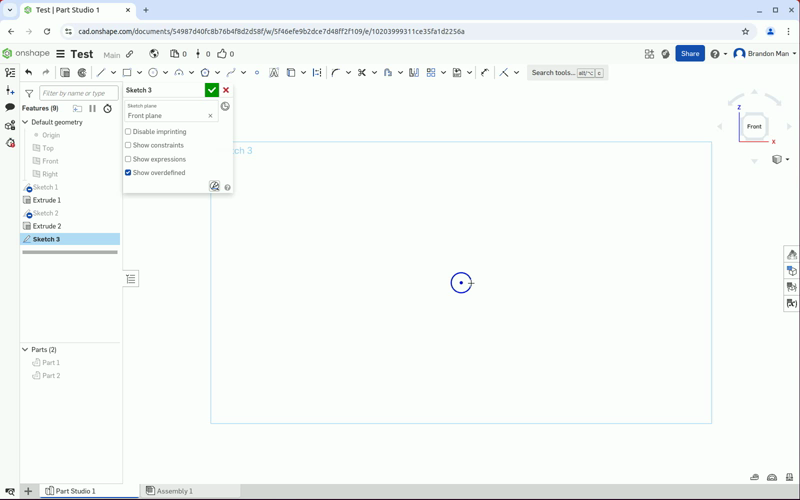
mouse_move(461, 282)
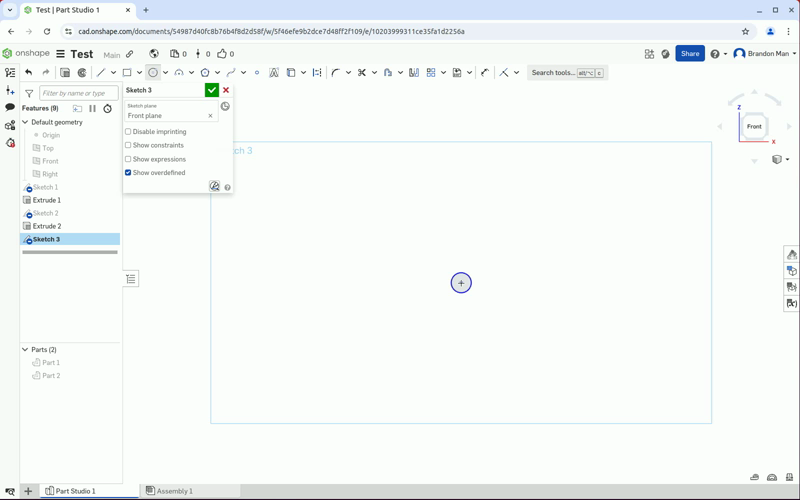
click(461, 282)
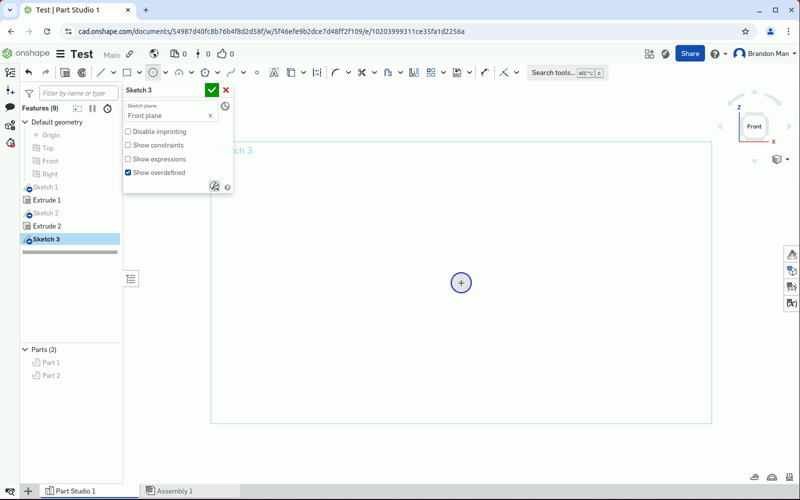
key_up(shift)
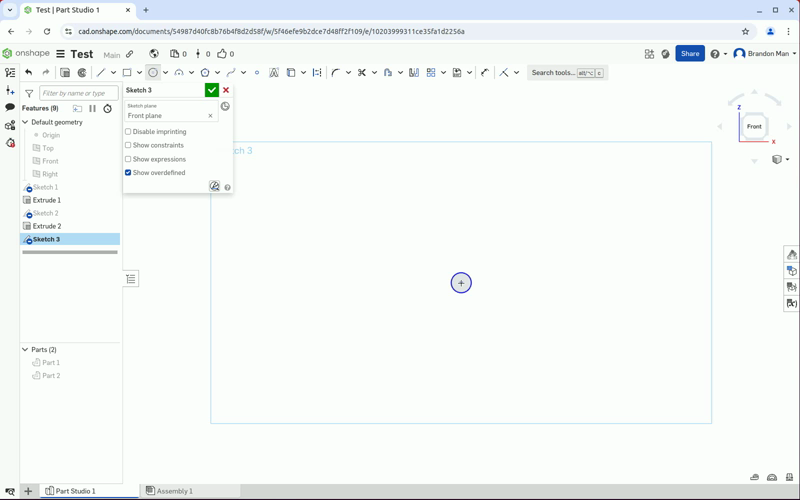
mouse_move(466, 282)
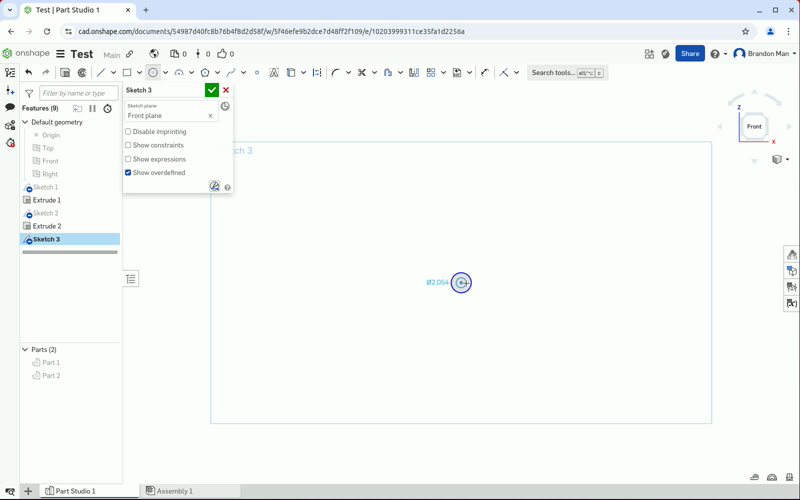
click(466, 282)
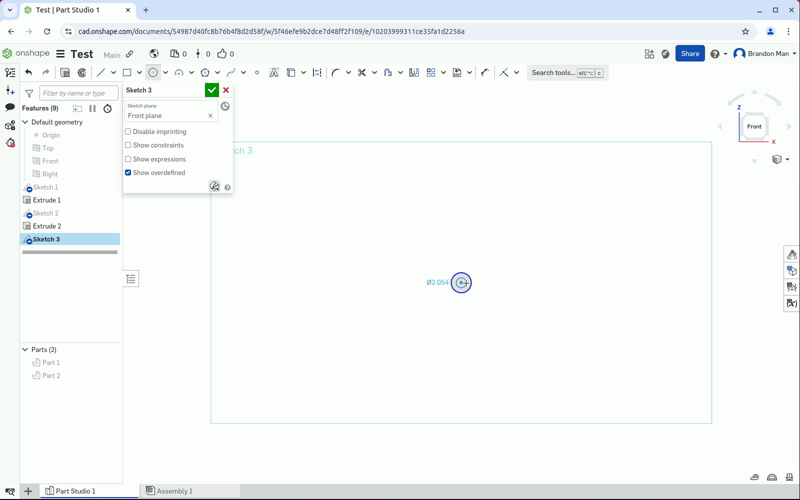
key(esc)
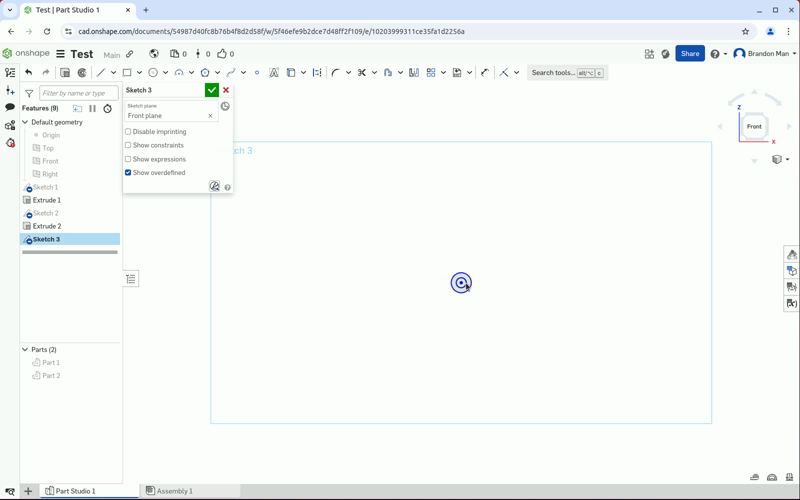
mouse_move(457, 287)
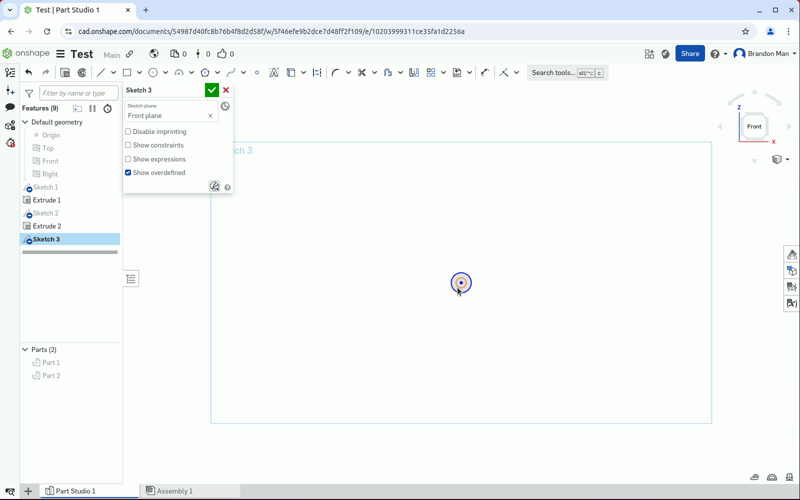
scroll(6)
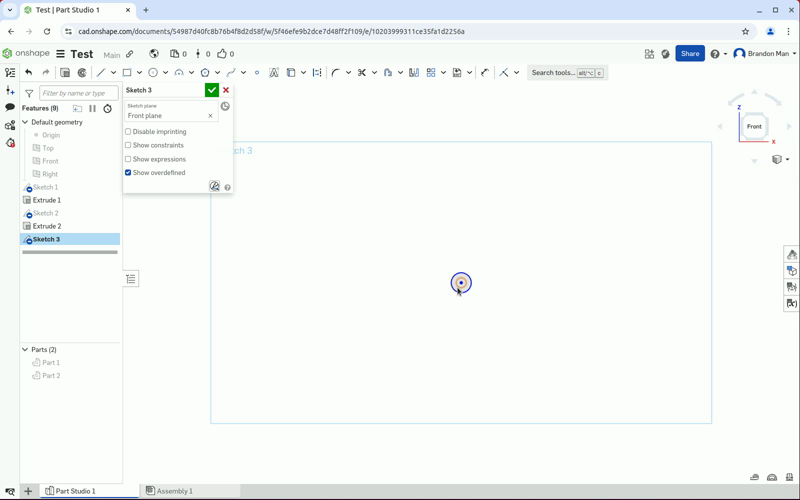
scroll(6)
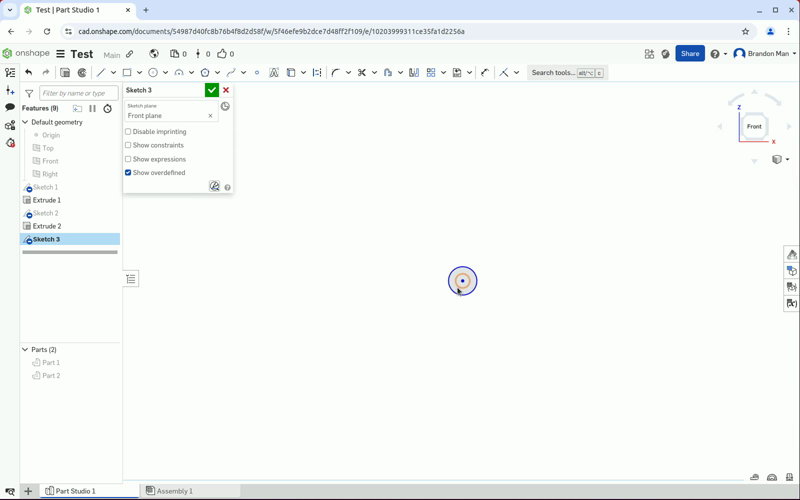
scroll(6)
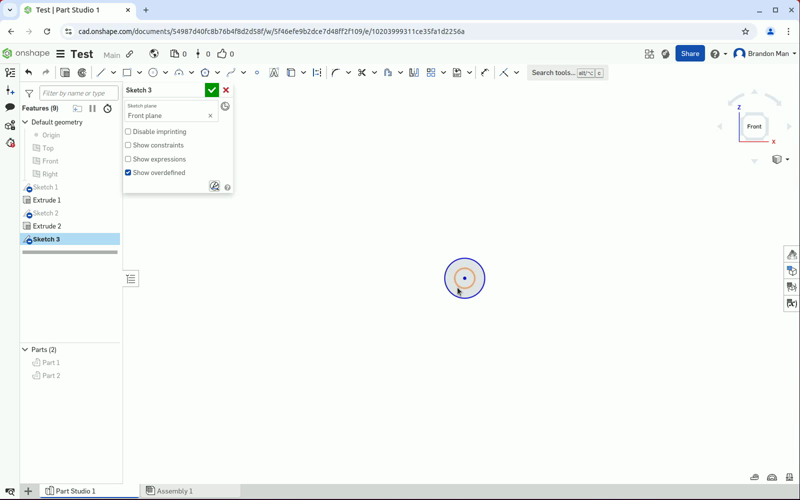
scroll(6)
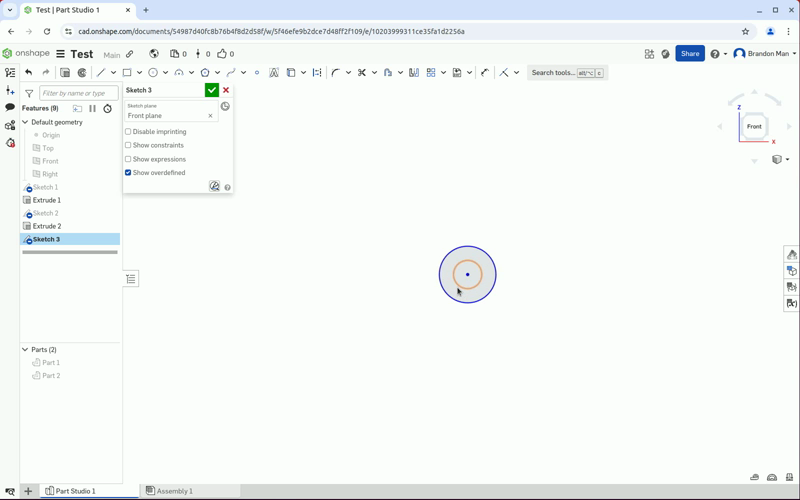
scroll(6)
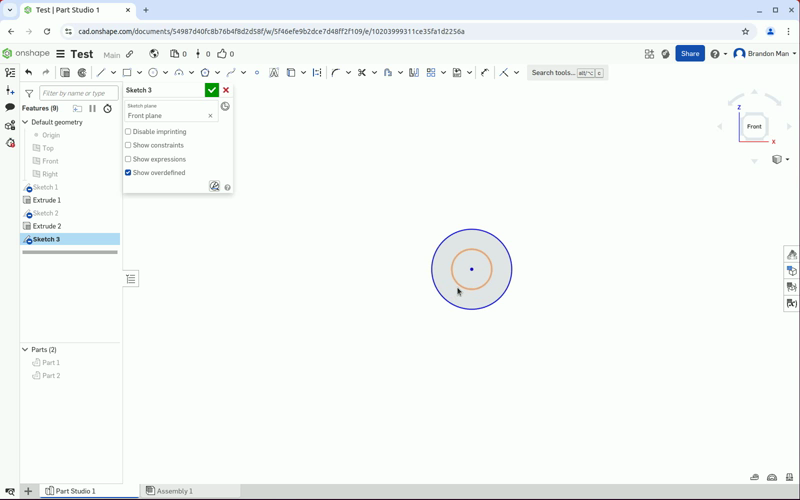
scroll(6)
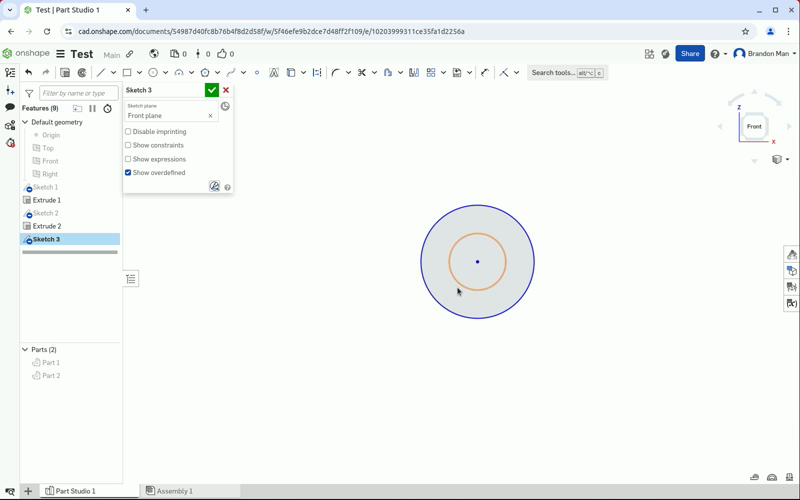
scroll(6)
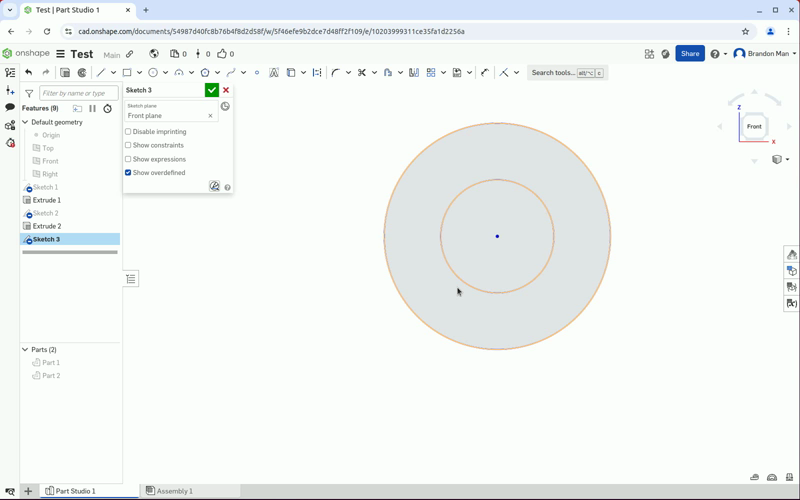
click(457, 287)
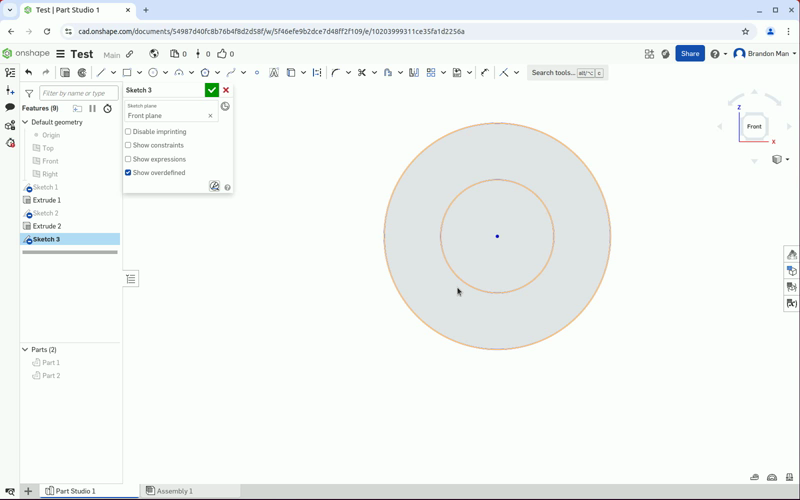
scroll(-6)
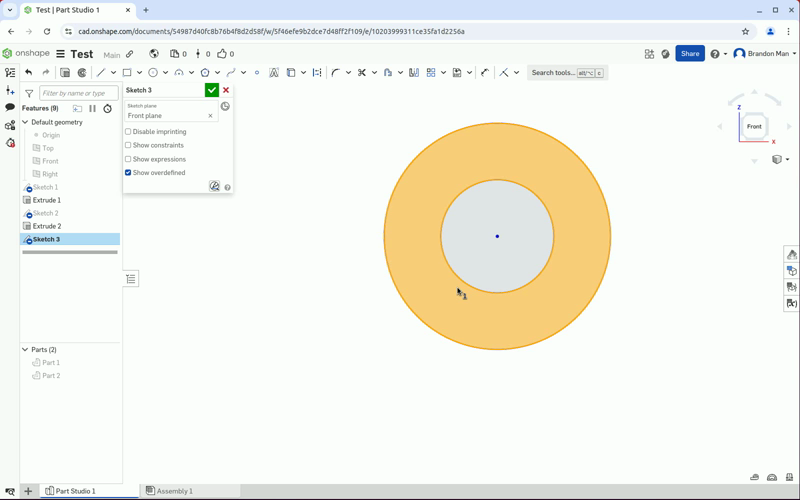
scroll(-6)
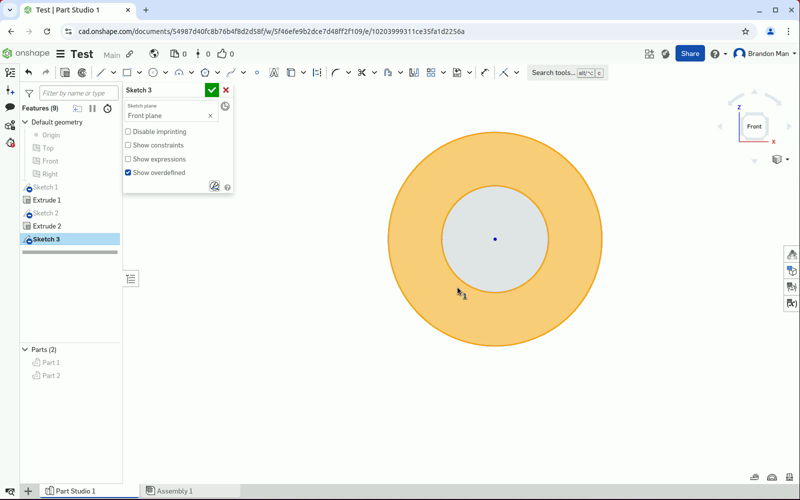
scroll(-6)
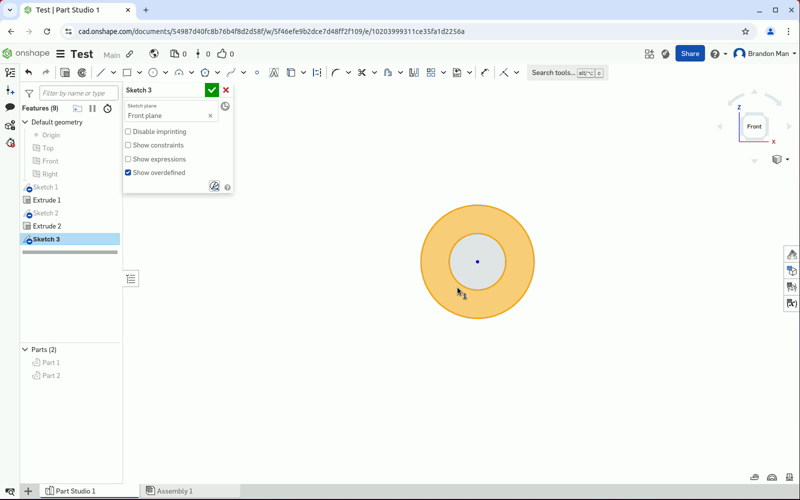
scroll(-6)
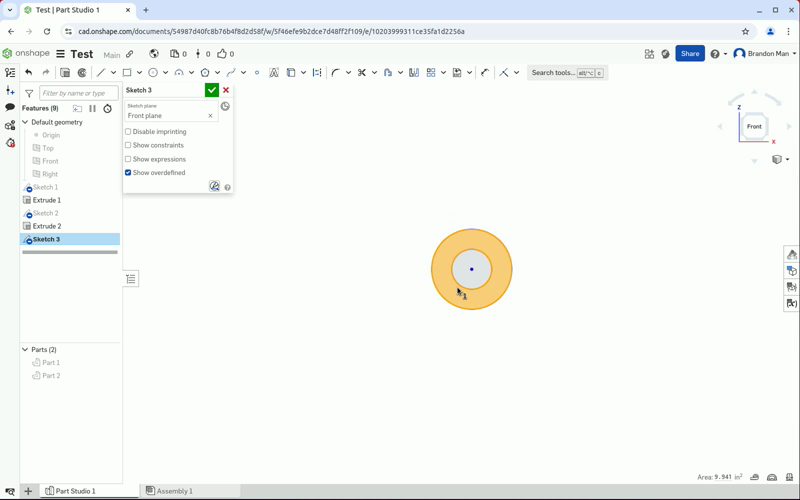
scroll(-6)
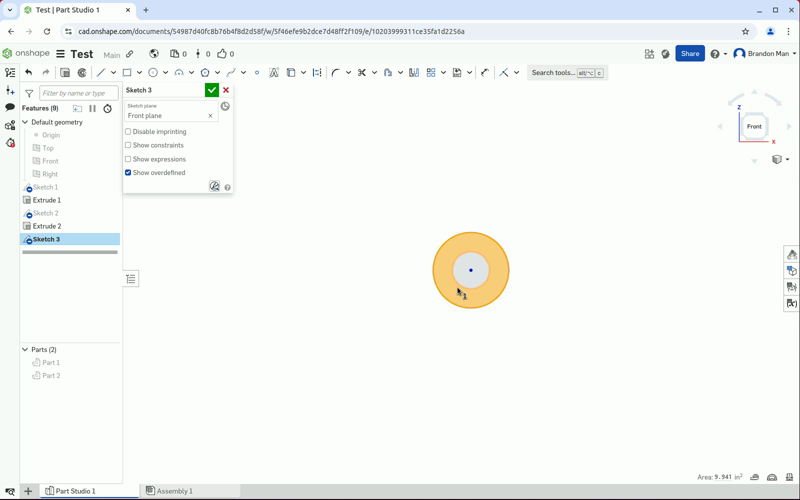
scroll(-6)
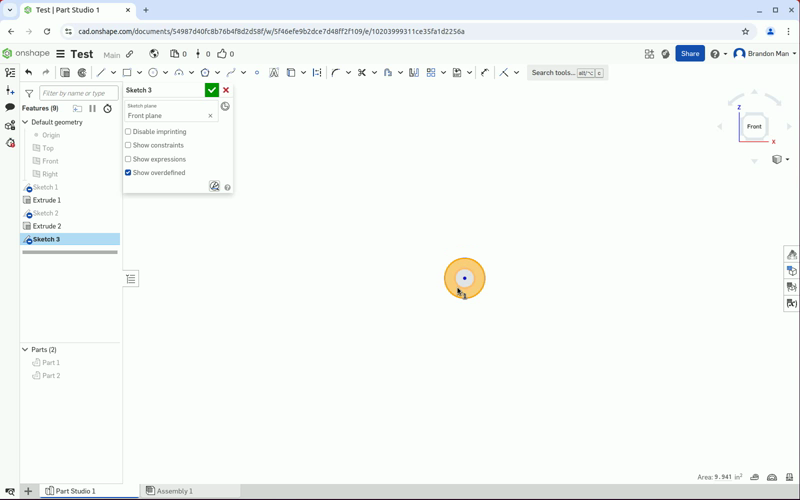
scroll(-6)
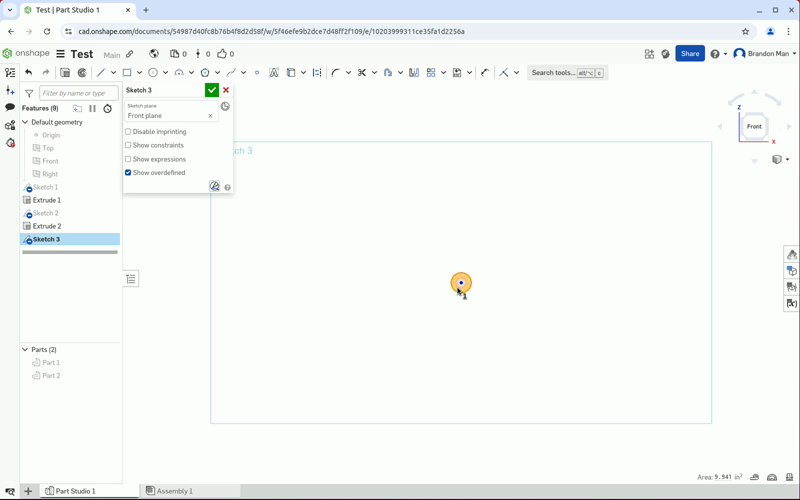
mouse_move(73, 352)
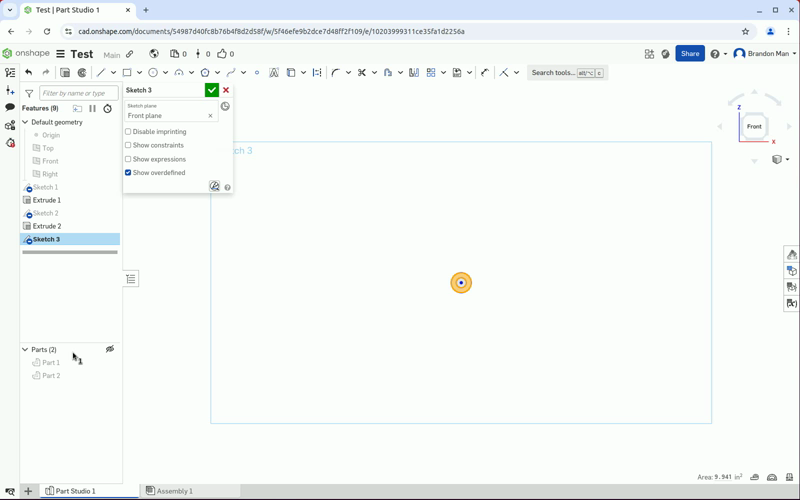
key(shift+y)
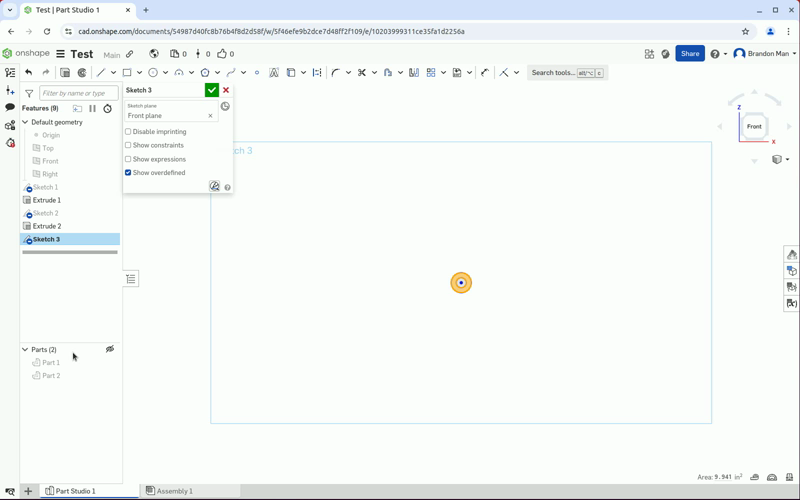
key(shift+e)
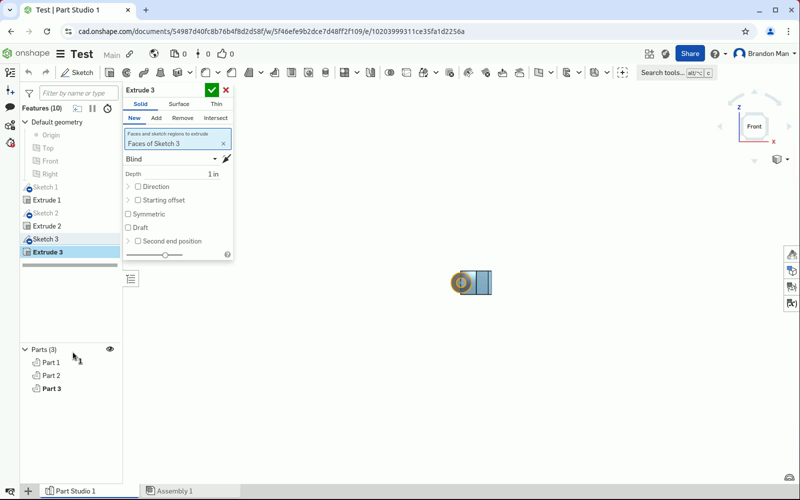
mouse_move(143, 106)
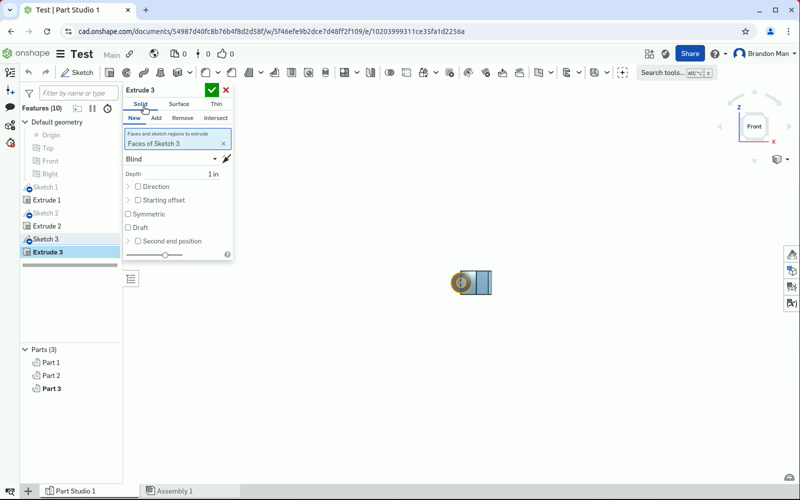
click(143, 106)
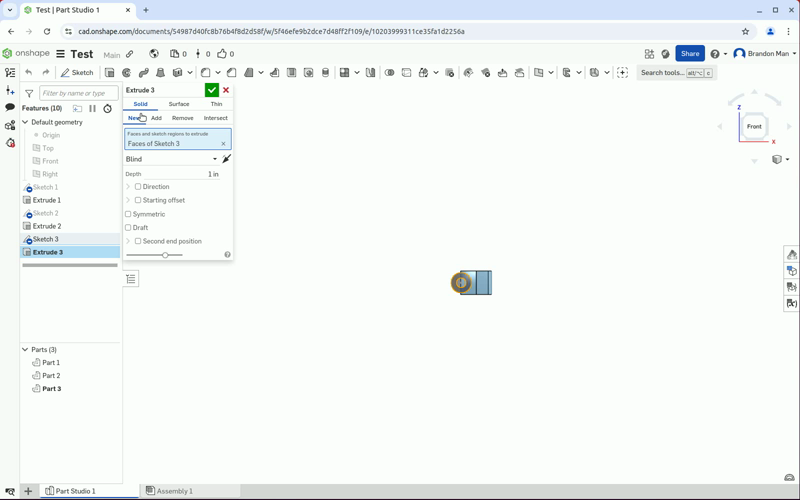
mouse_move(137, 120)
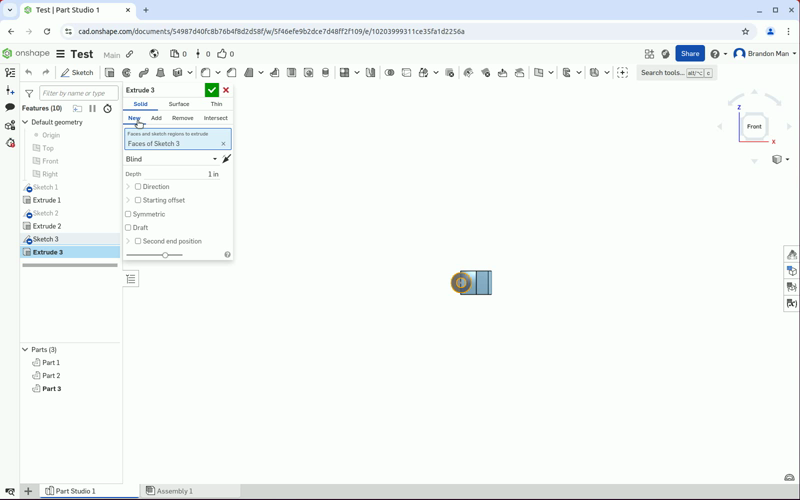
click(137, 120)
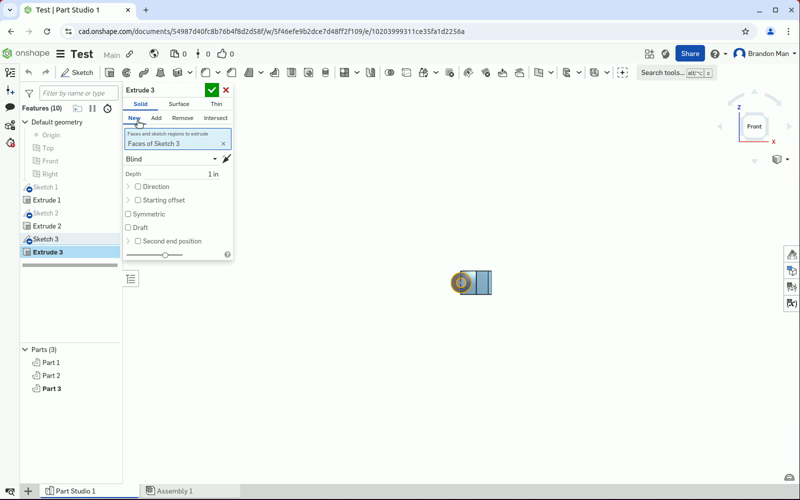
key(tab, 4)
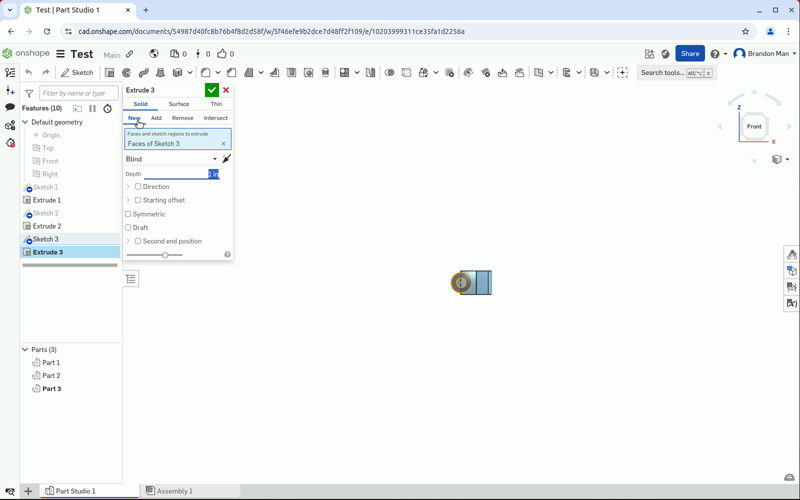
text(-4.574)
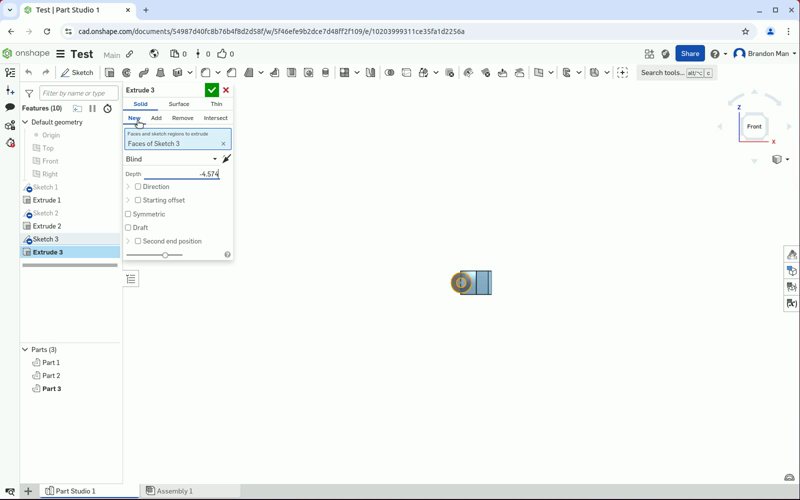
key(enter)
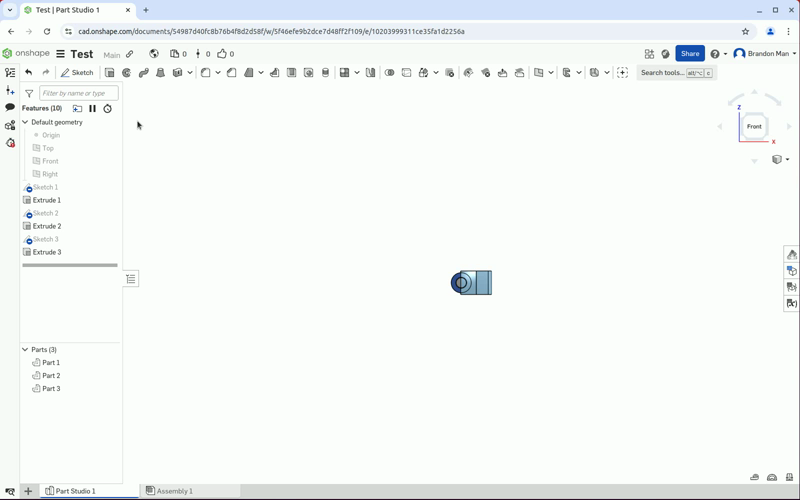
key(shift+h)
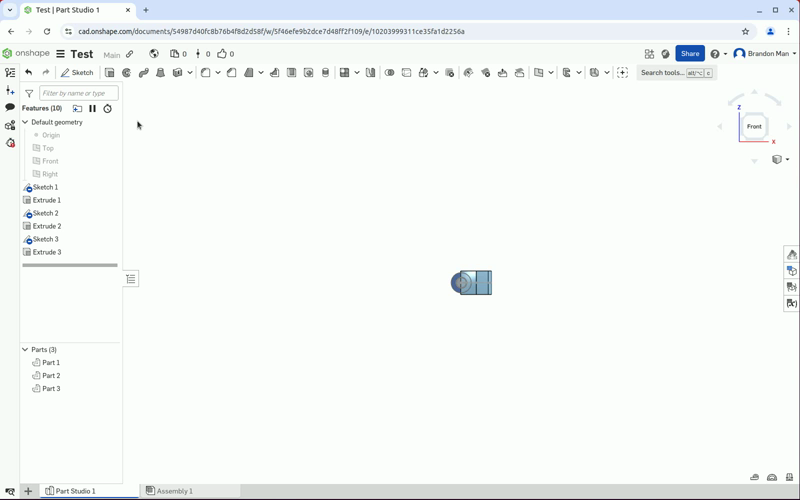
key(shift+h)
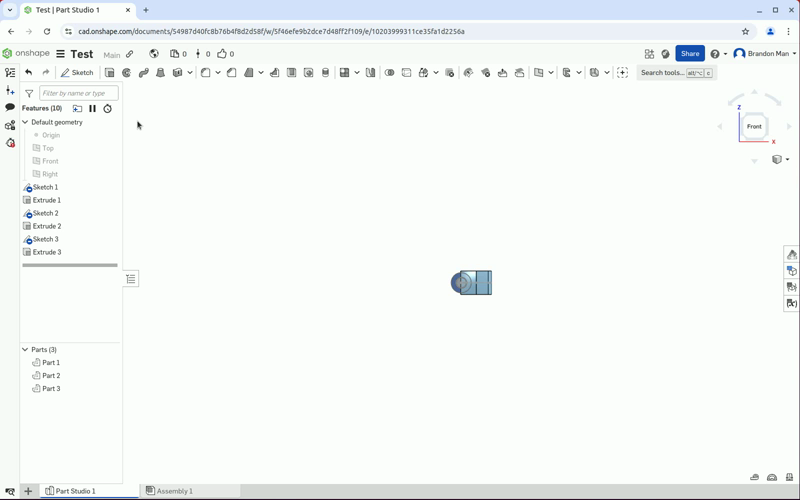
key(shift+7)
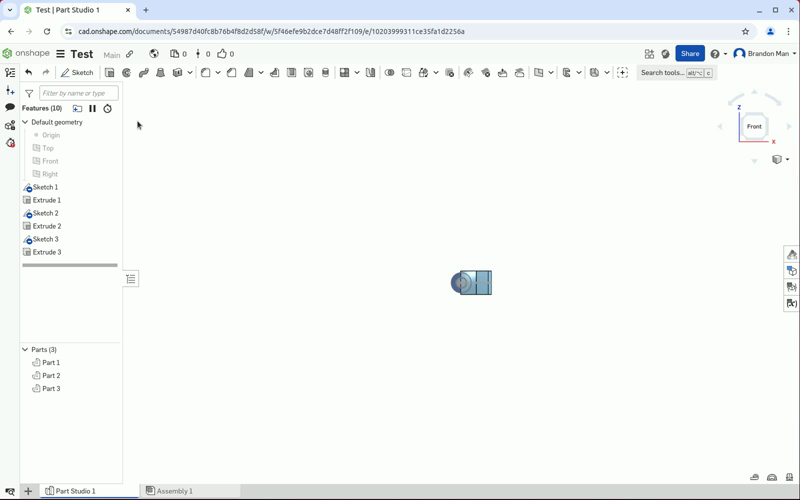
key(left, 2)
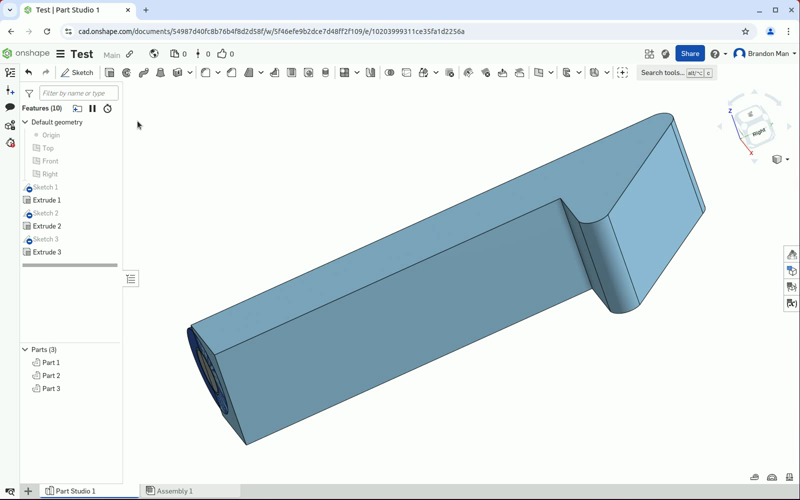
key(down, 2)
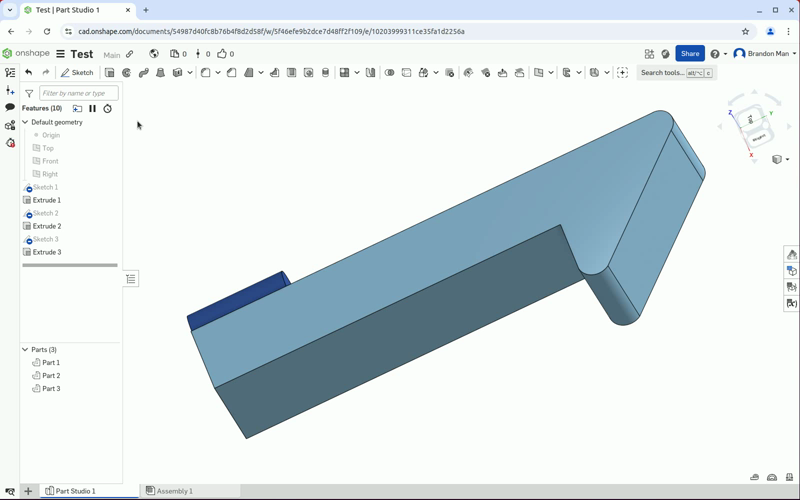
key(up, 2)
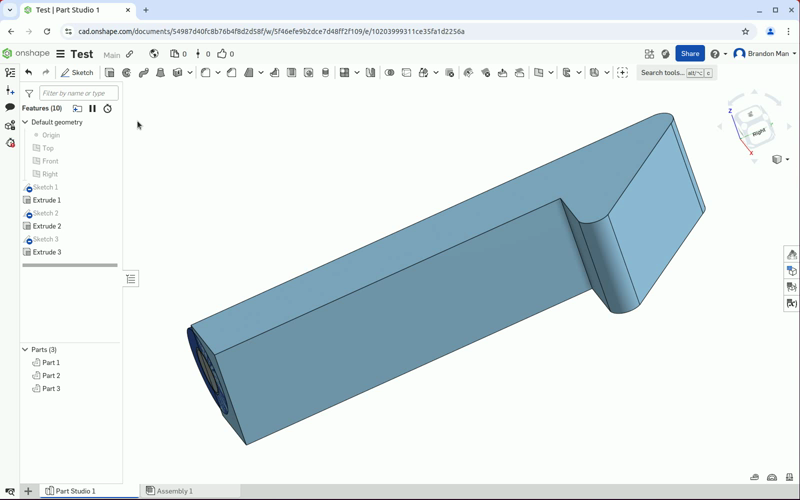
key(right, 2)
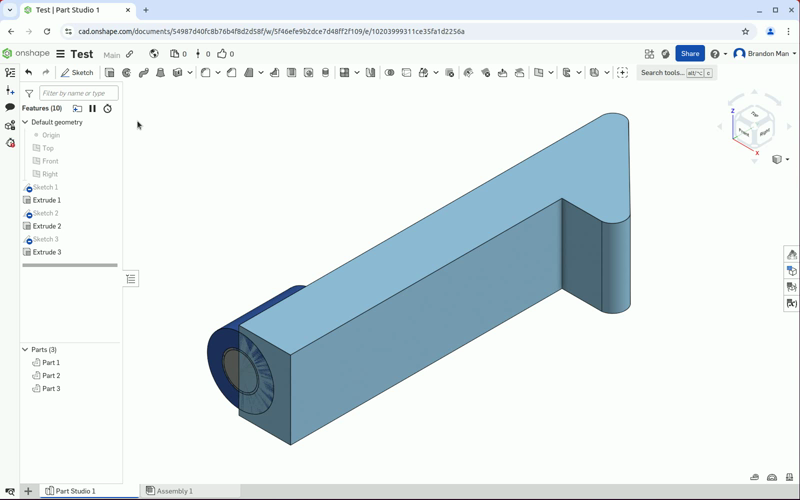
mouse_move(73, 189)
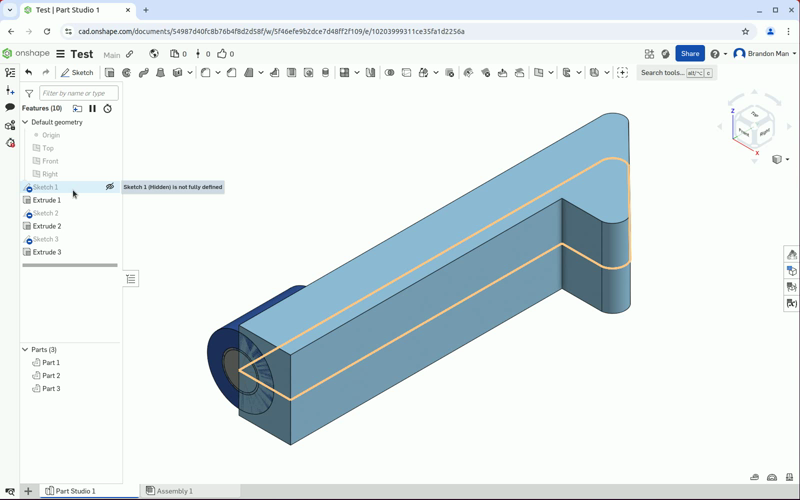
click(73, 189)